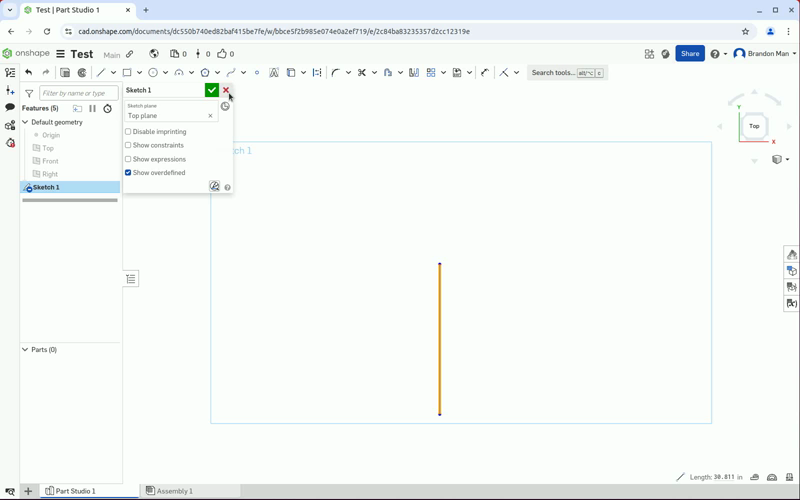
key(shift+h)
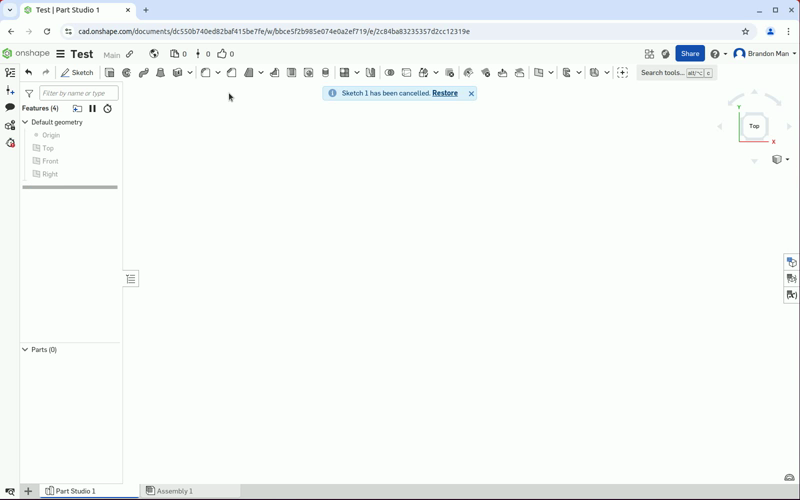
mouse_move(73, 352)
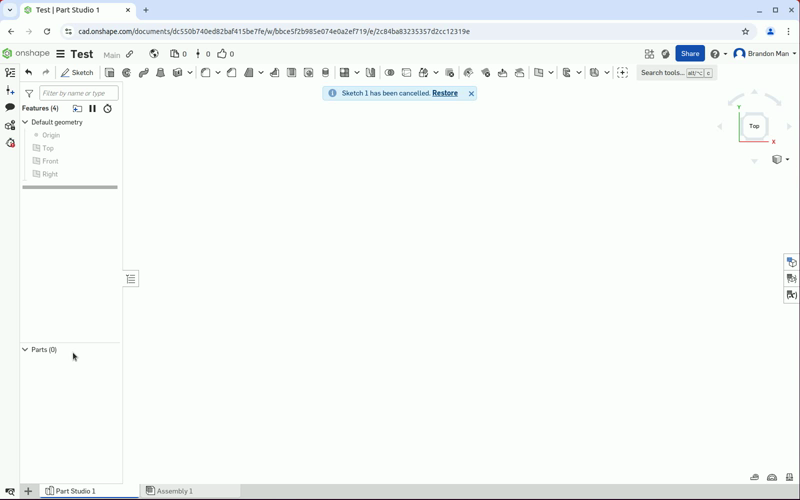
key(y)
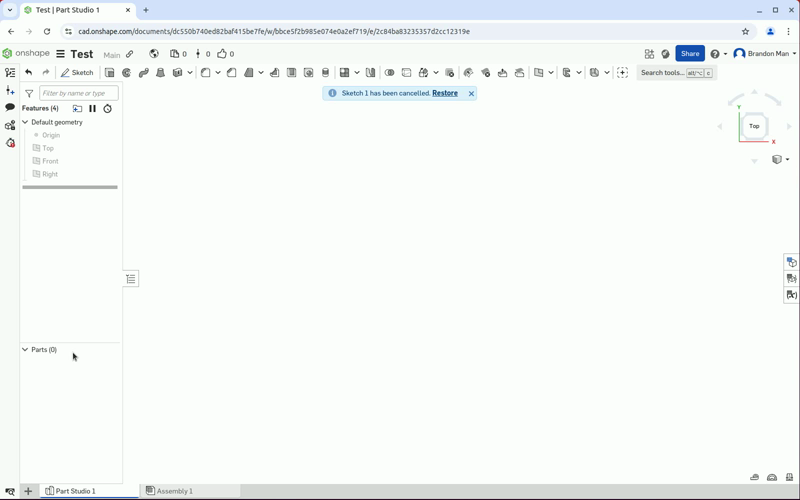
key(shift+p)
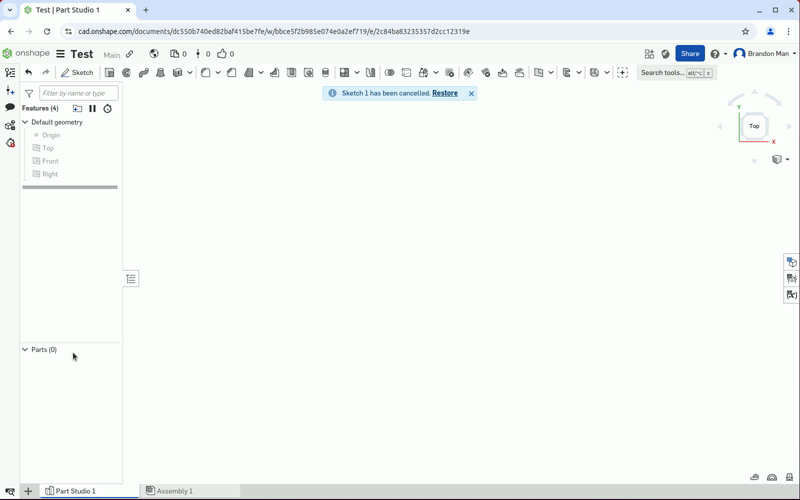
key(space)
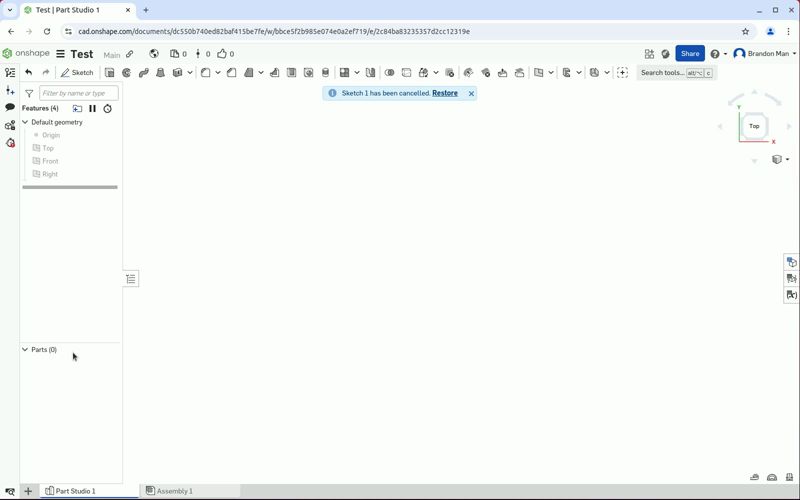
key_down(shift)
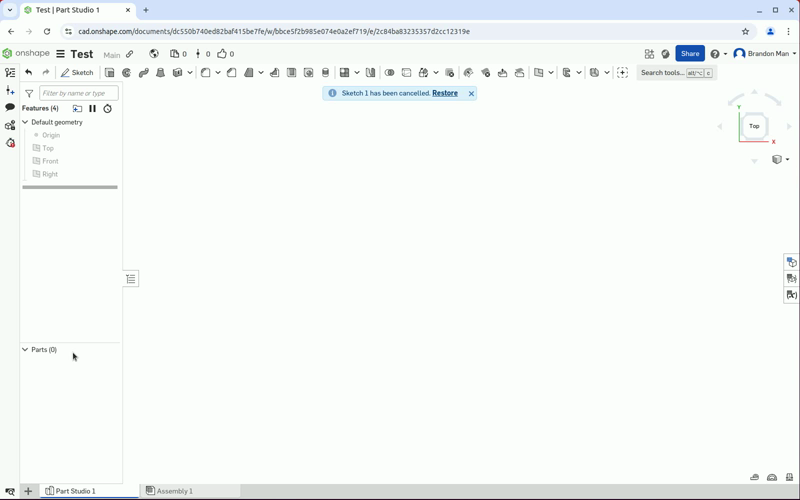
key(up)
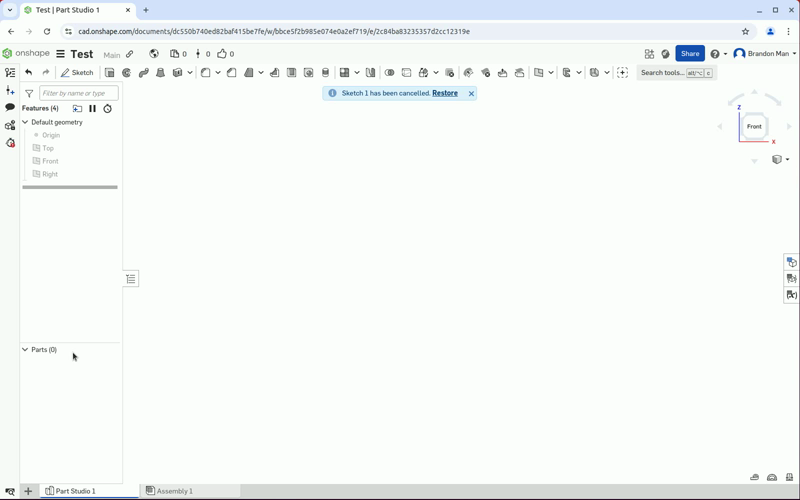
key_up(shift)
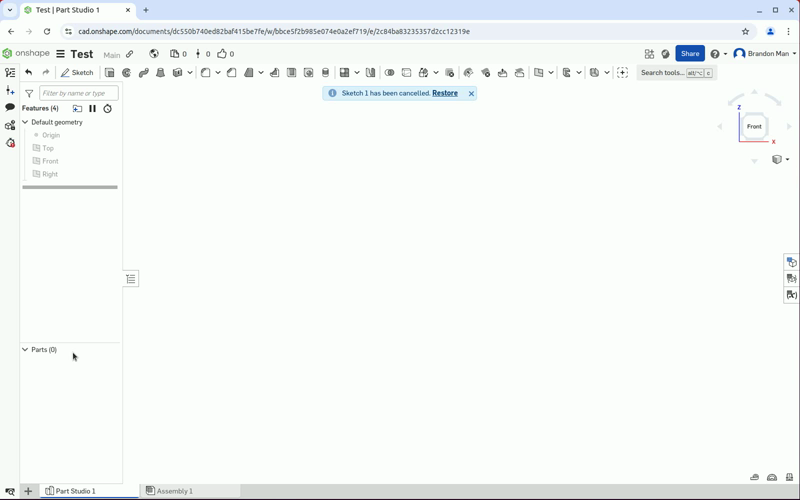
mouse_move(73, 352)
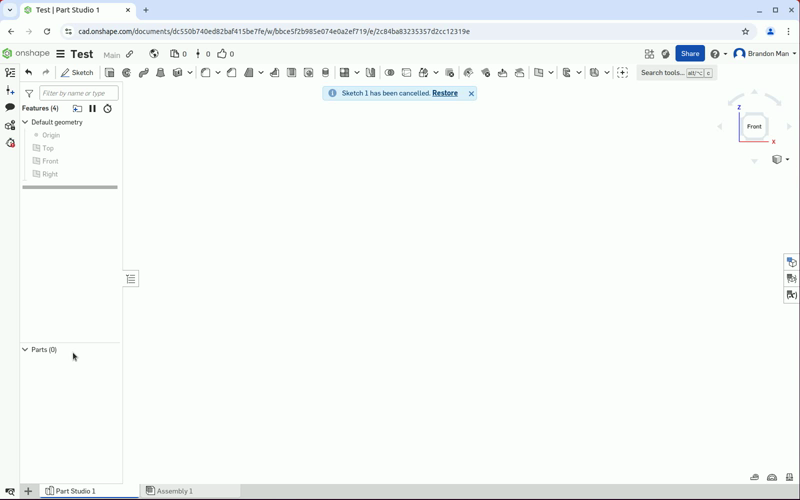
key(shift+y)
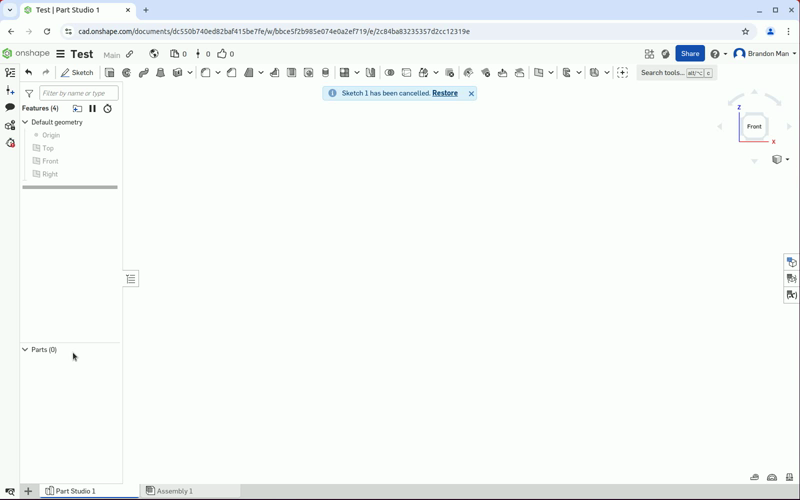
key(shift+s)
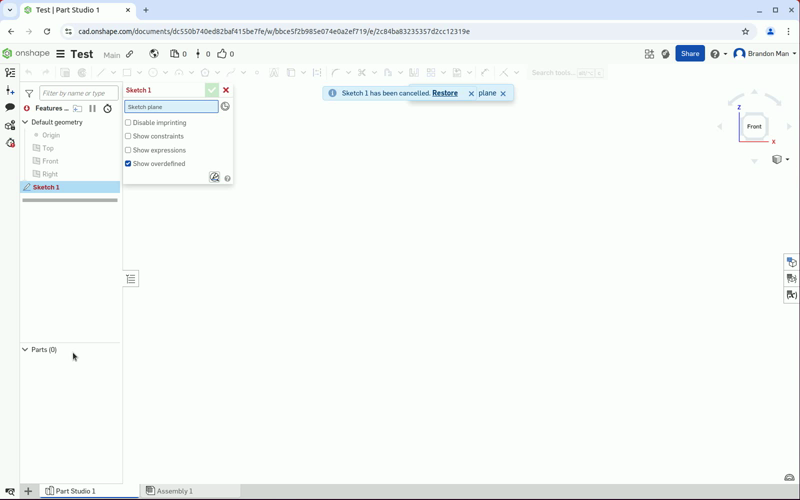
mouse_move(73, 163)
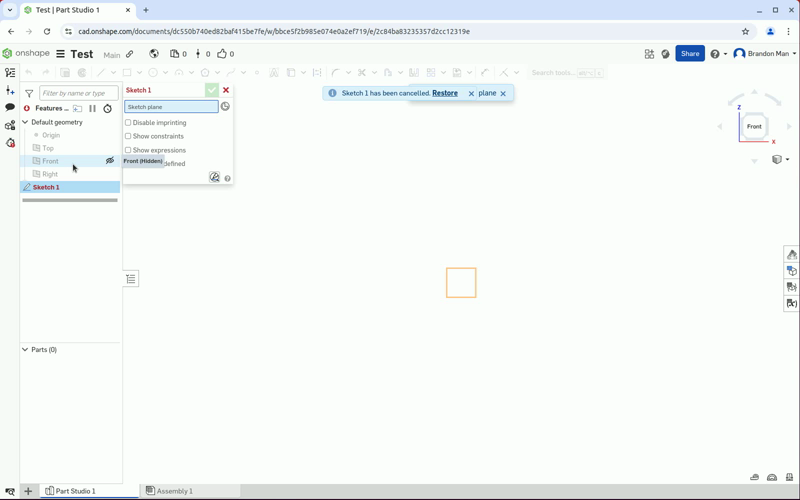
click(73, 163)
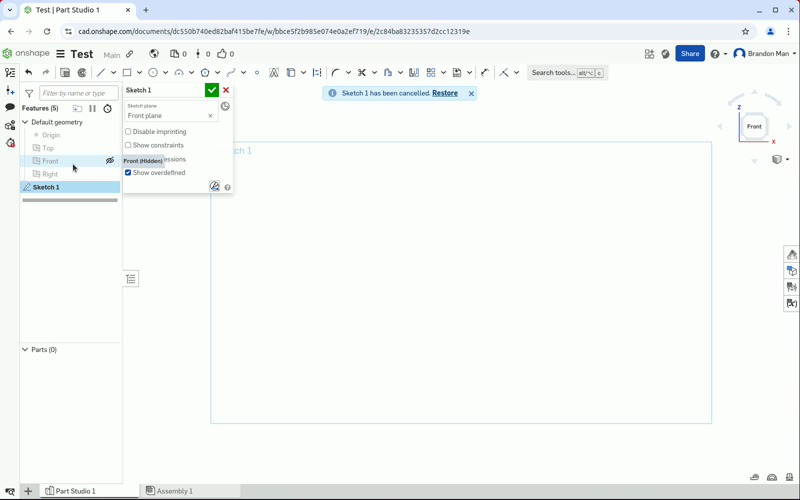
mouse_move(73, 352)
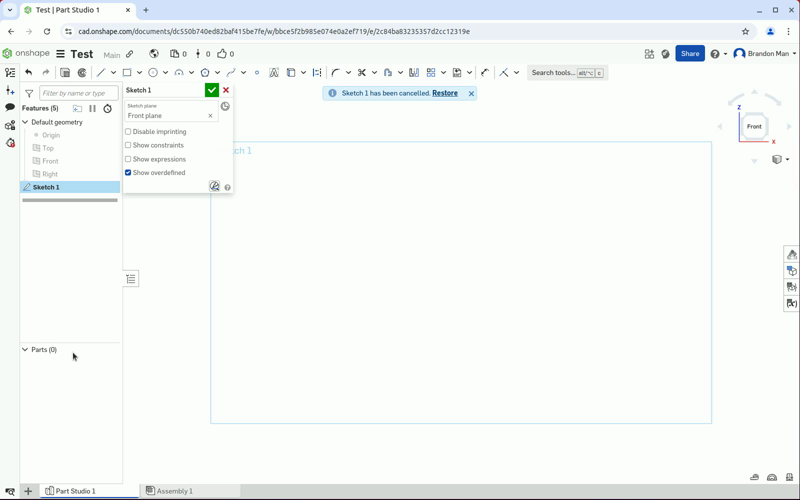
key(y)
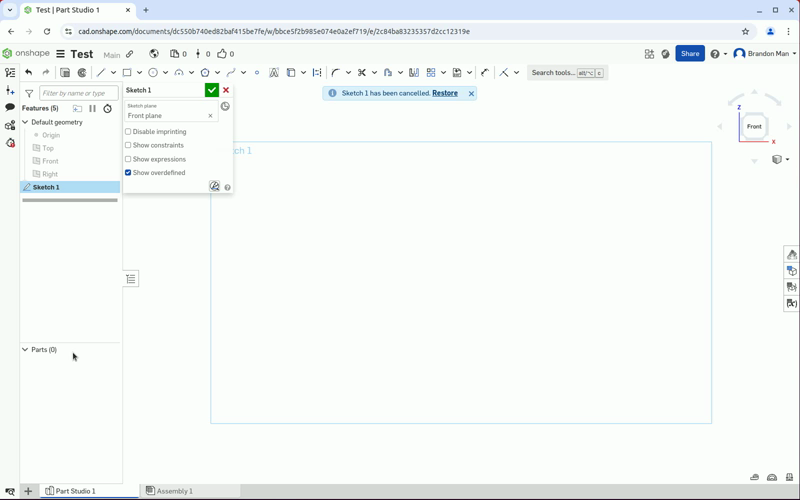
key(l)
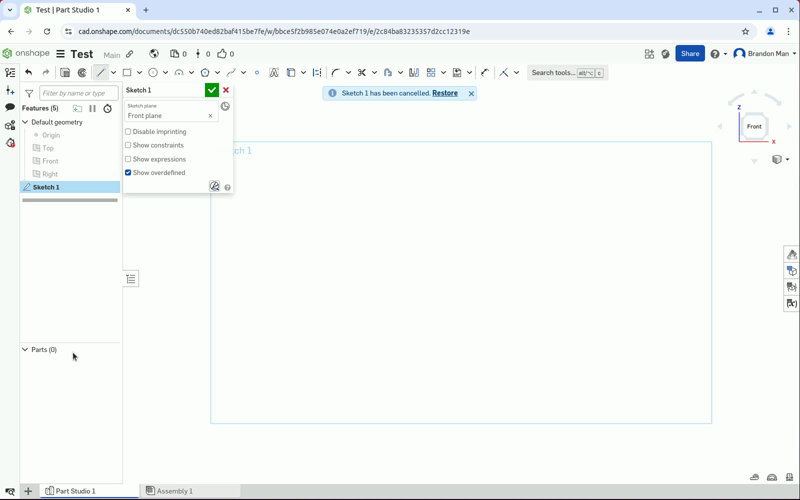
key_down(shift)
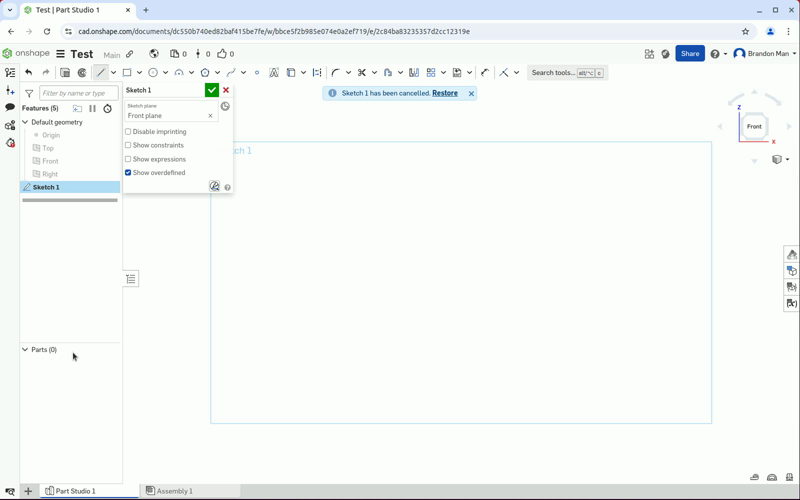
mouse_move(460, 282)
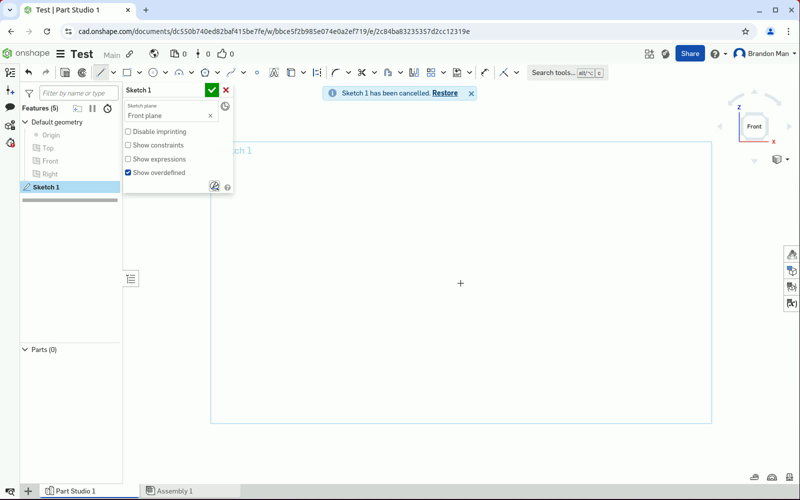
click(460, 282)
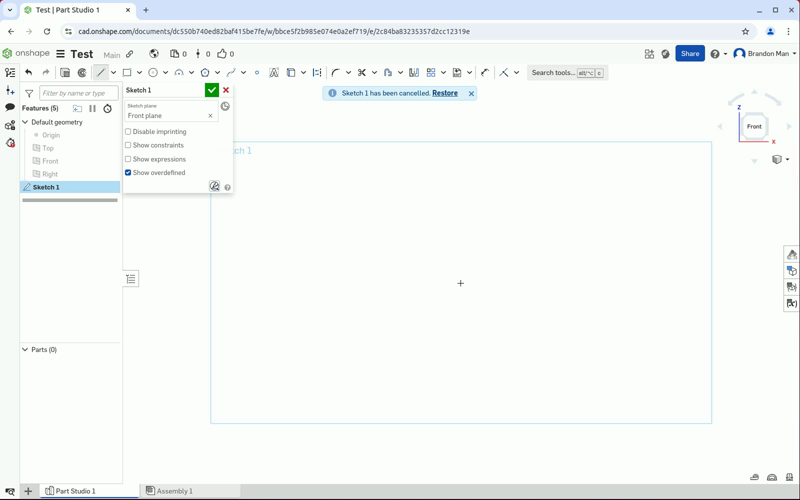
key_up(shift)
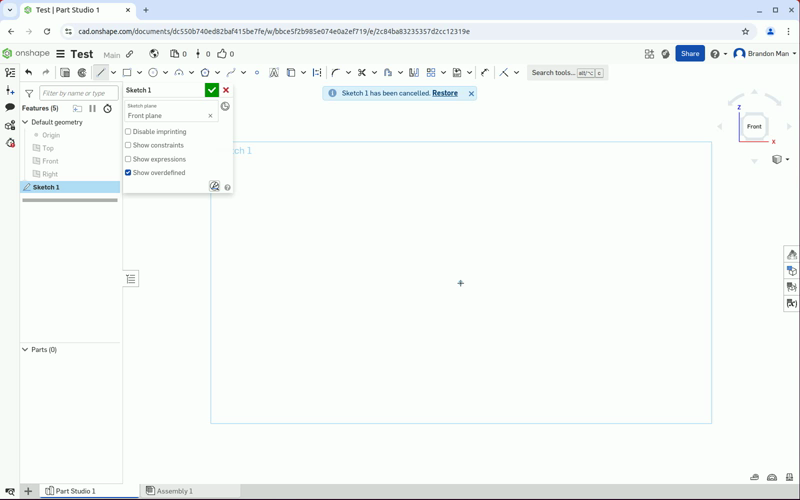
key_down(shift)
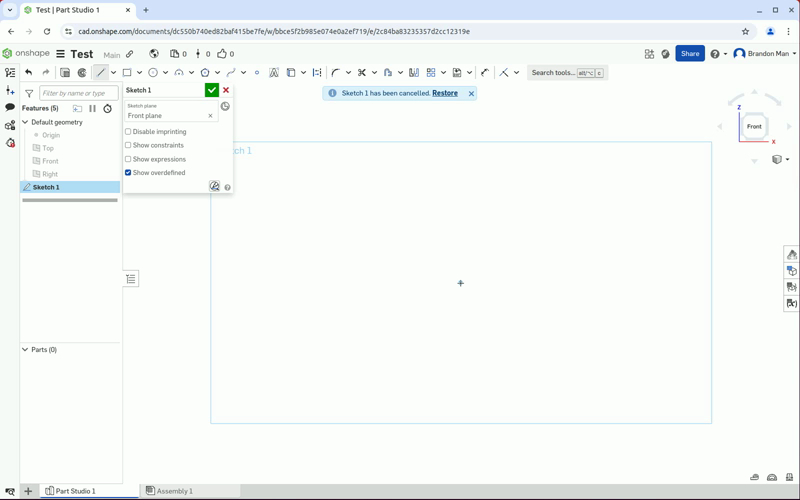
mouse_move(490, 282)
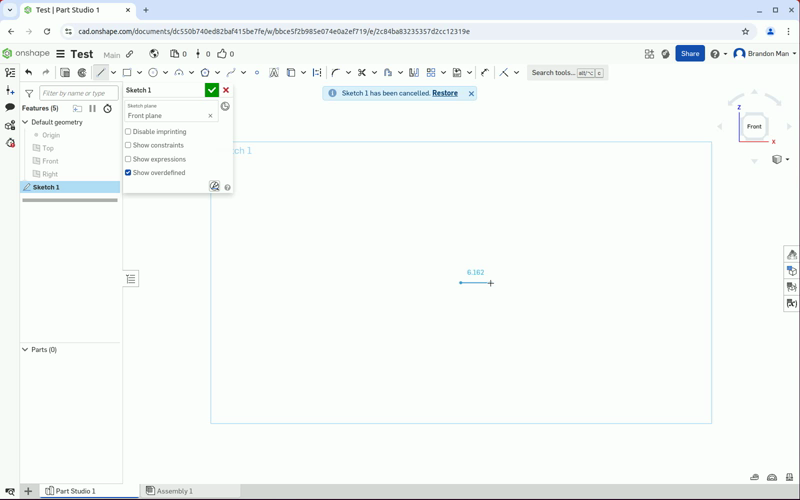
mouse_move(466, 282)
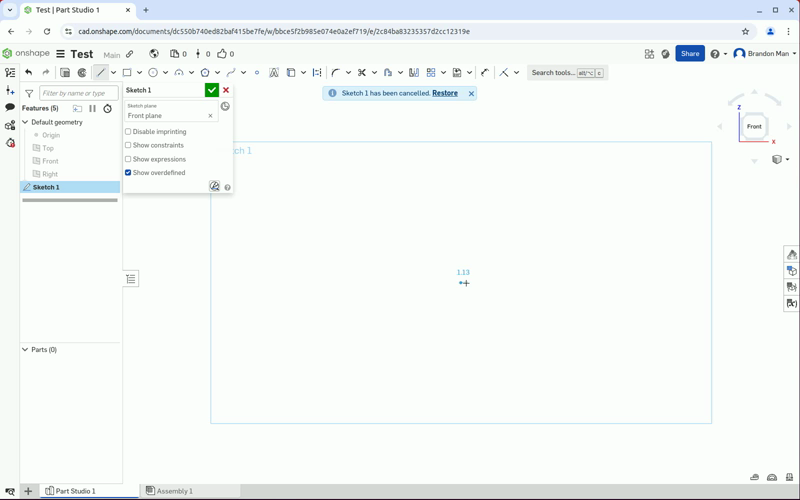
scroll(6)
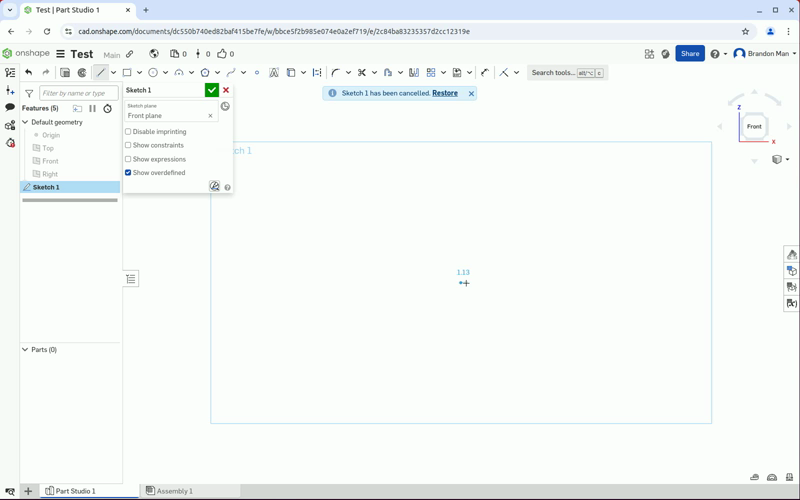
scroll(6)
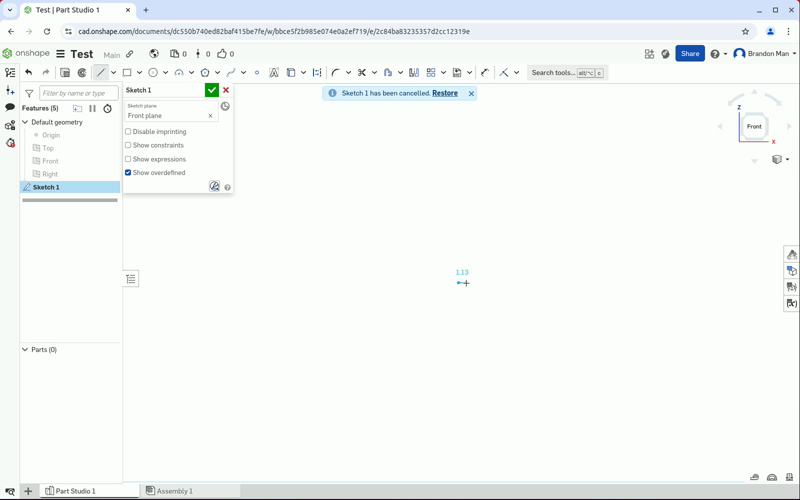
scroll(6)
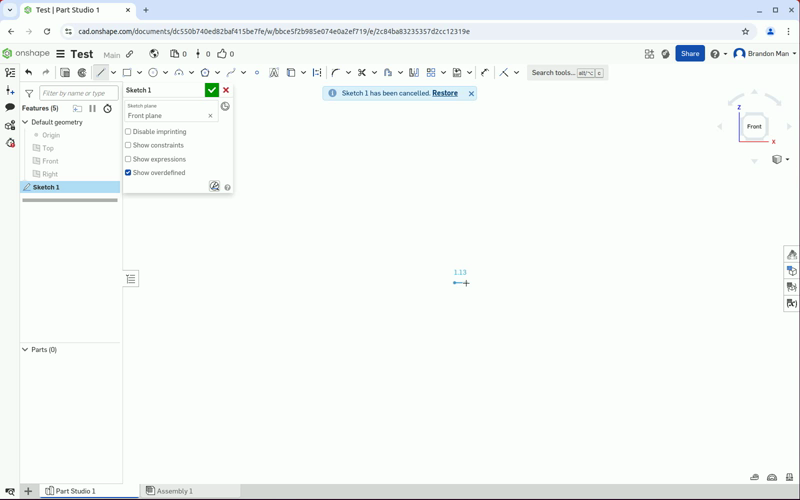
scroll(6)
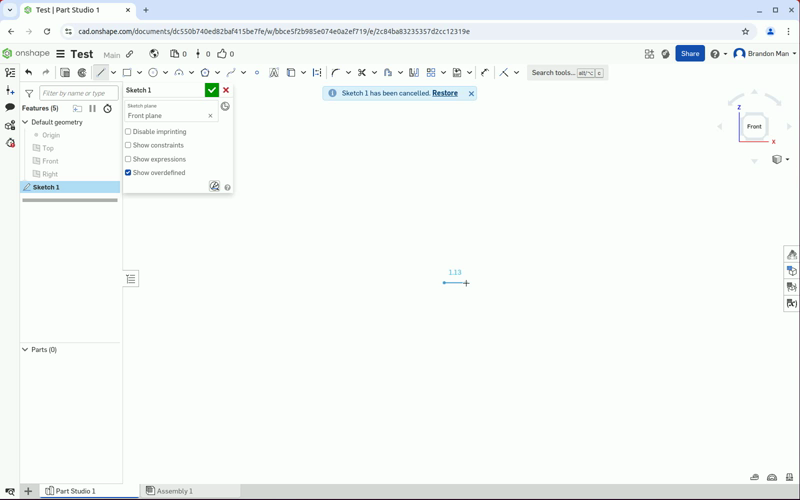
scroll(6)
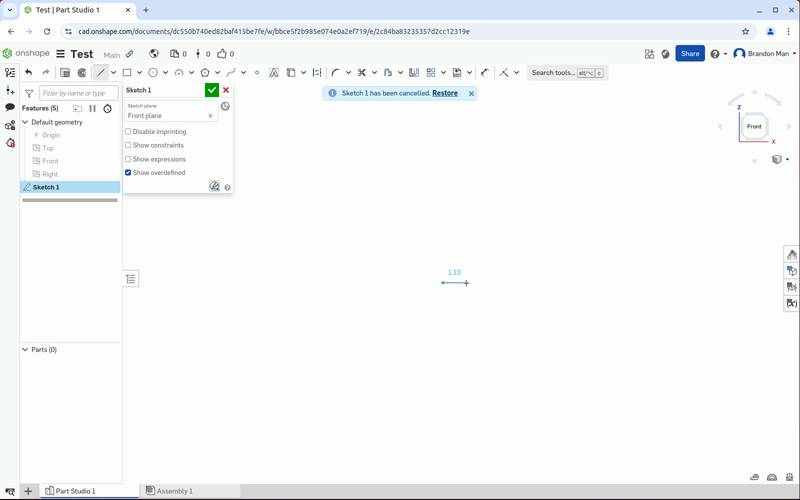
scroll(6)
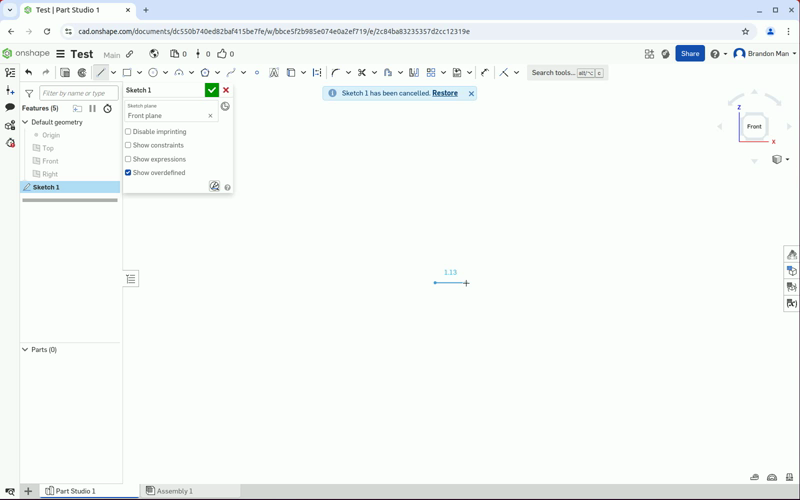
scroll(6)
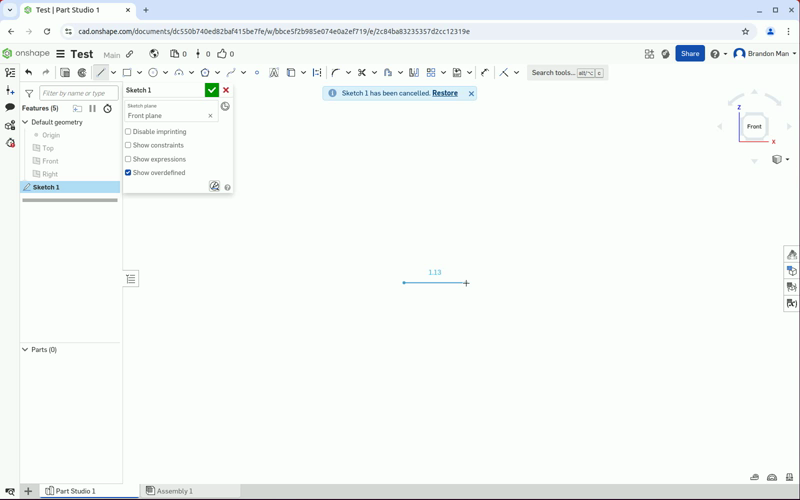
click(466, 282)
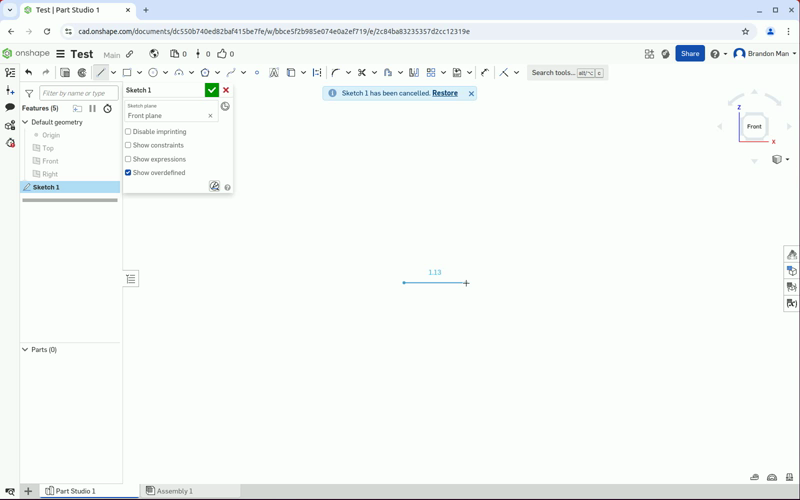
scroll(-6)
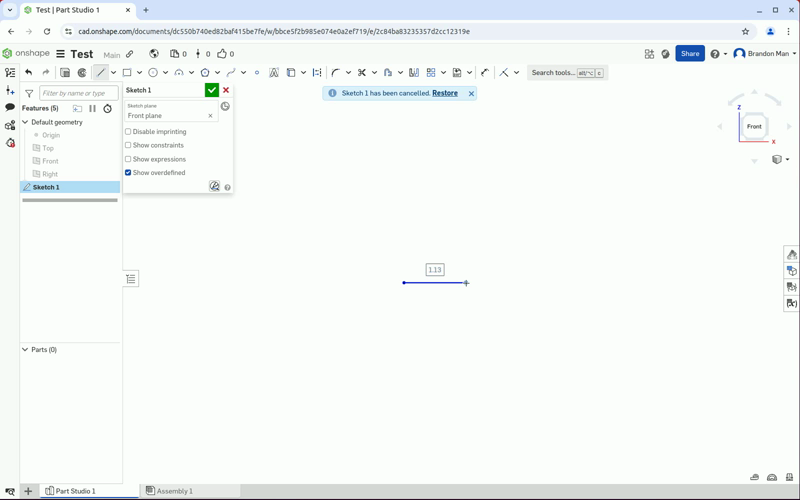
scroll(-6)
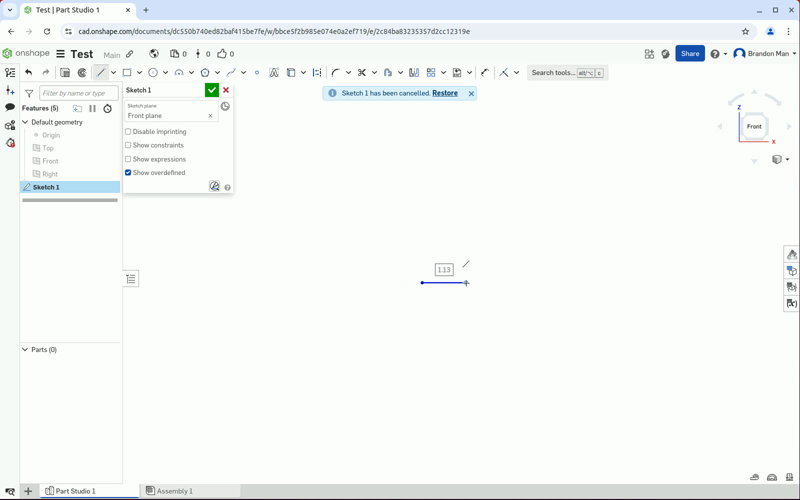
scroll(-6)
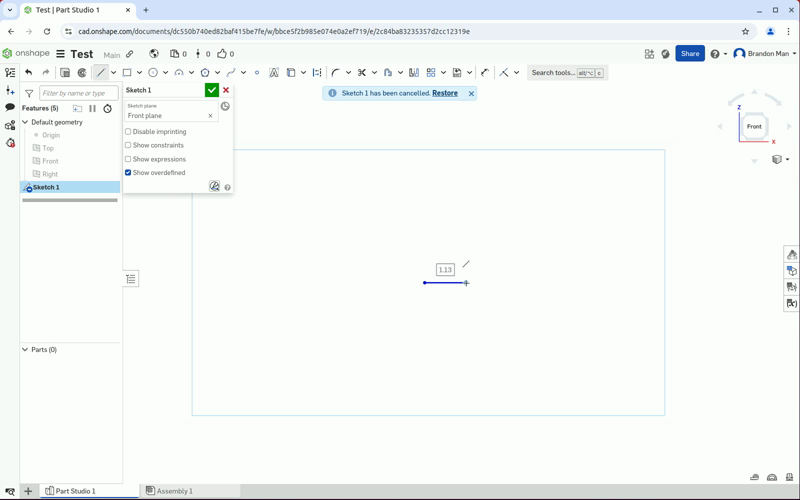
scroll(-6)
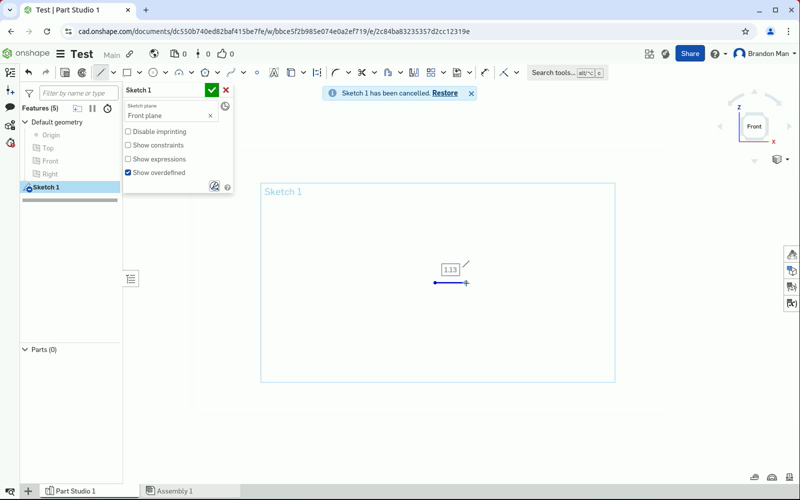
scroll(-6)
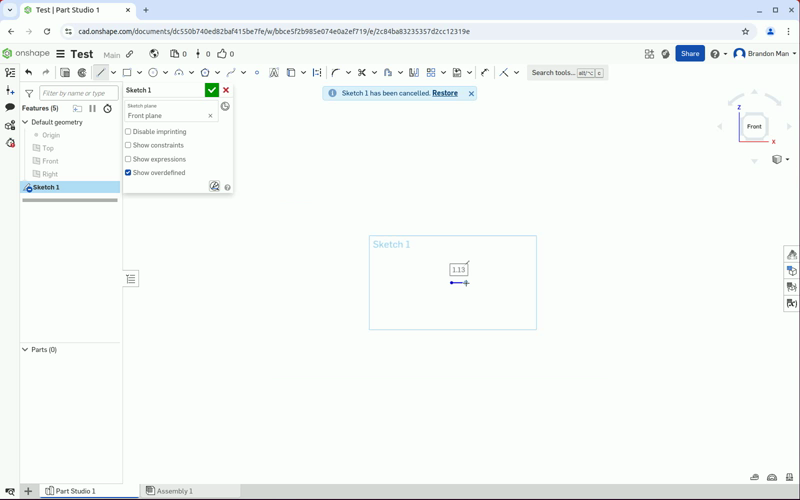
scroll(-6)
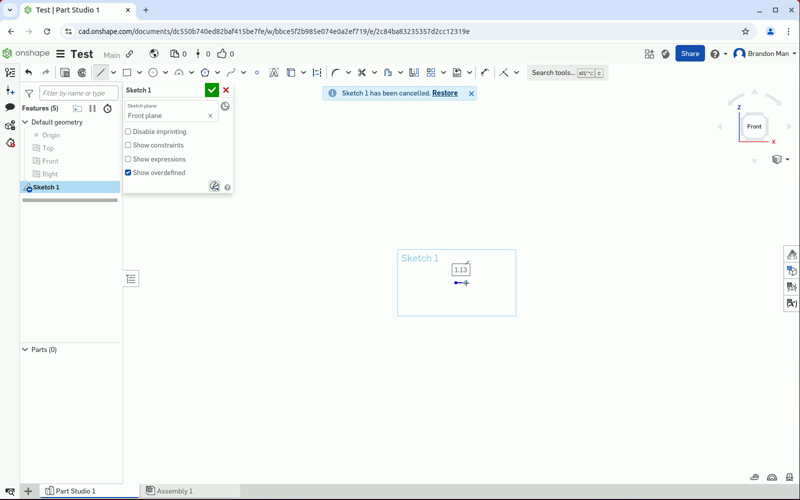
scroll(-6)
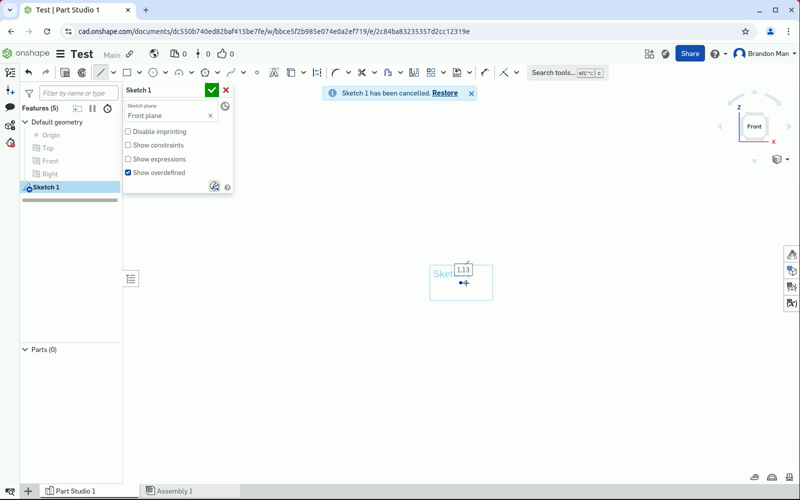
key_up(shift)
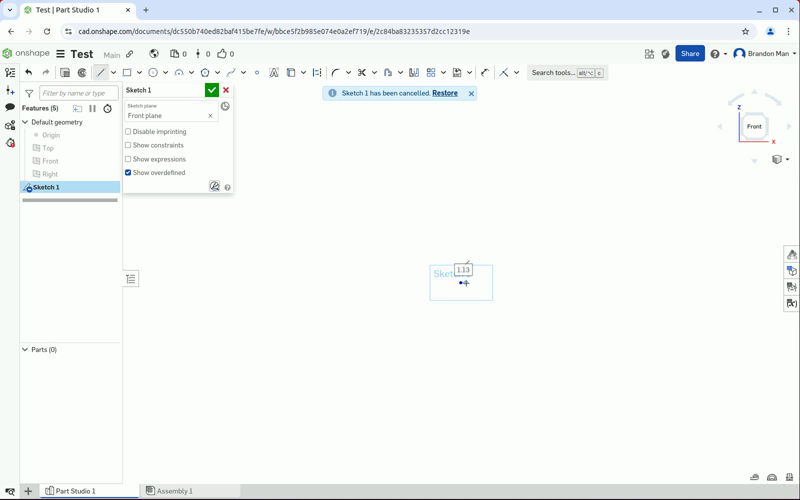
key_down(shift)
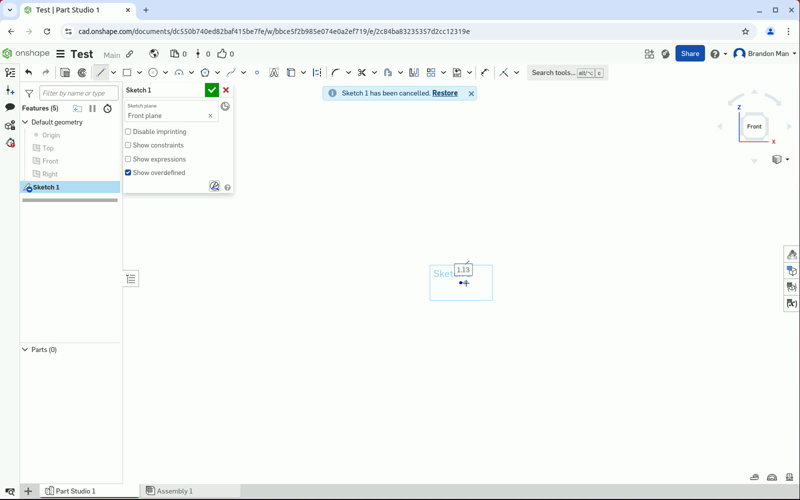
mouse_move(496, 282)
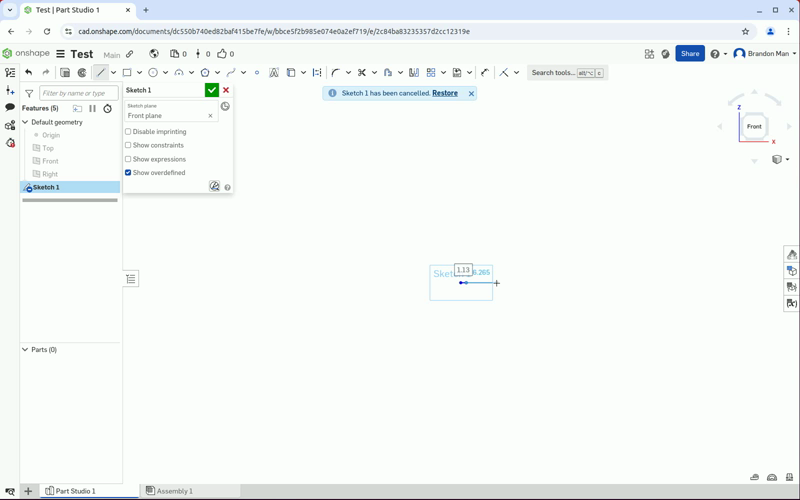
mouse_move(466, 277)
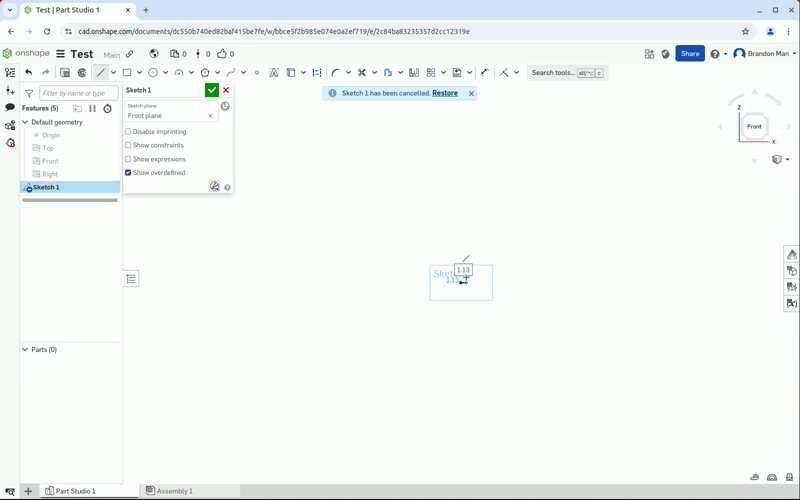
scroll(6)
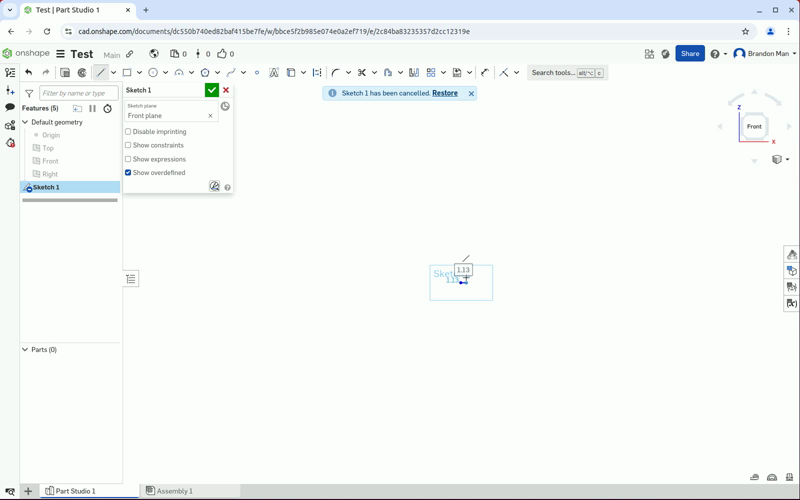
scroll(6)
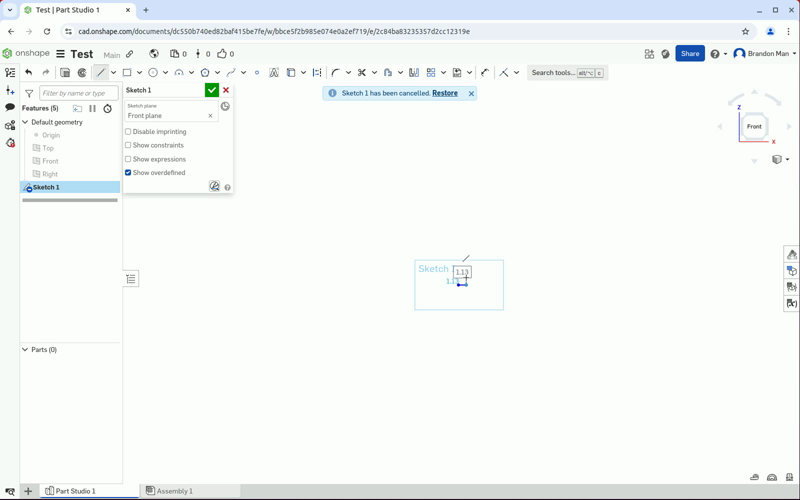
scroll(6)
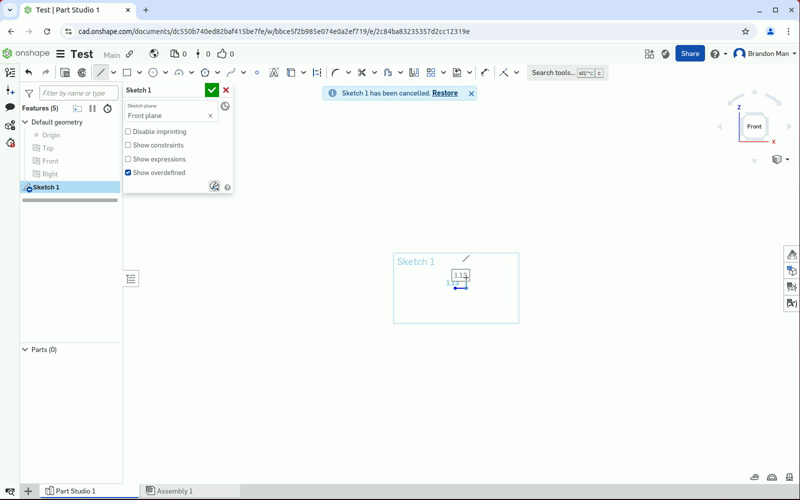
scroll(6)
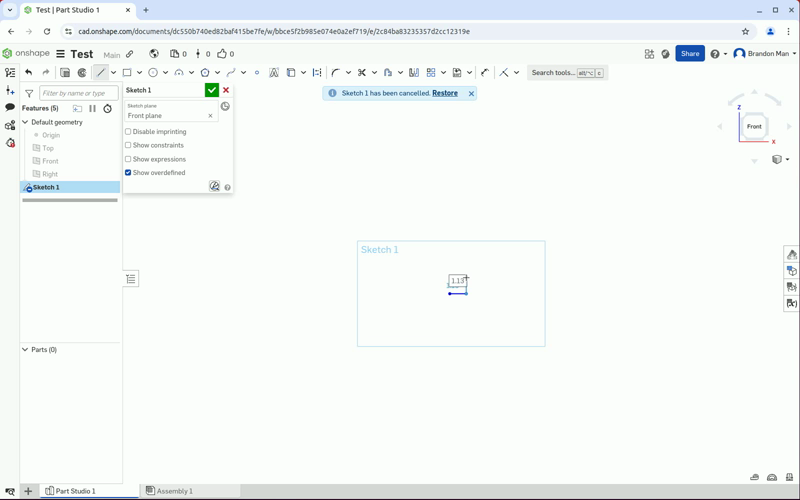
scroll(6)
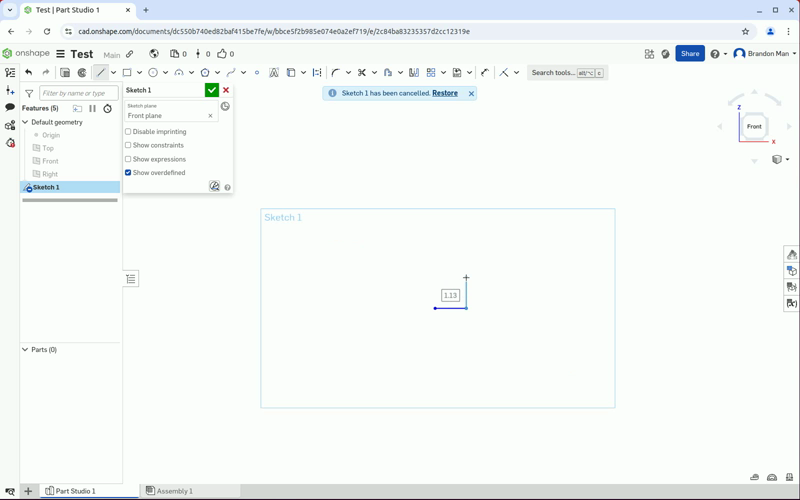
scroll(6)
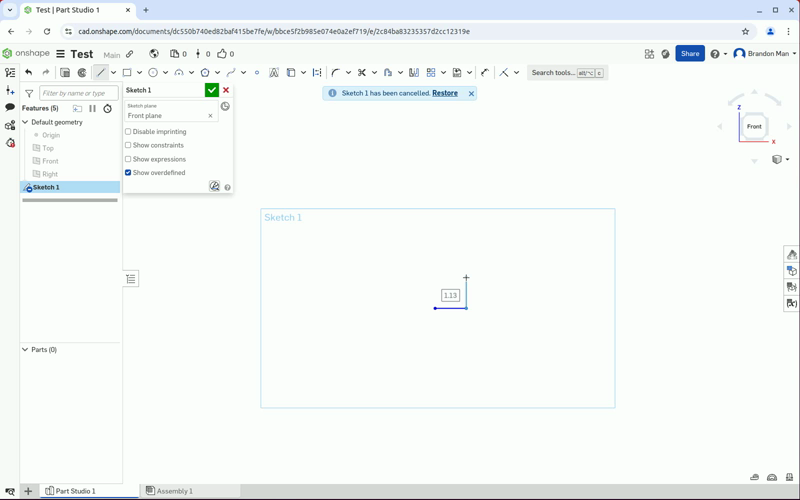
scroll(6)
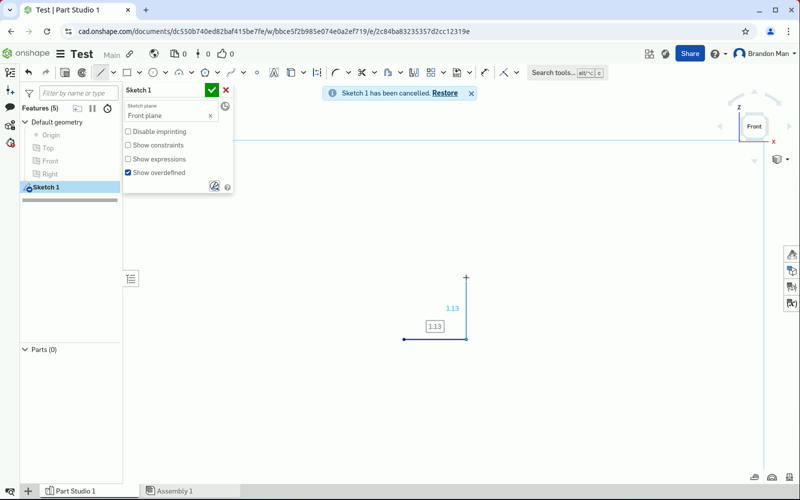
click(466, 277)
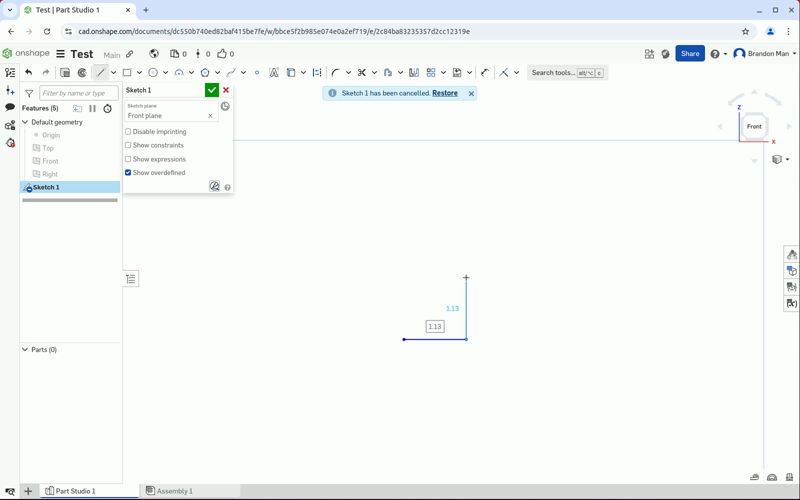
scroll(-6)
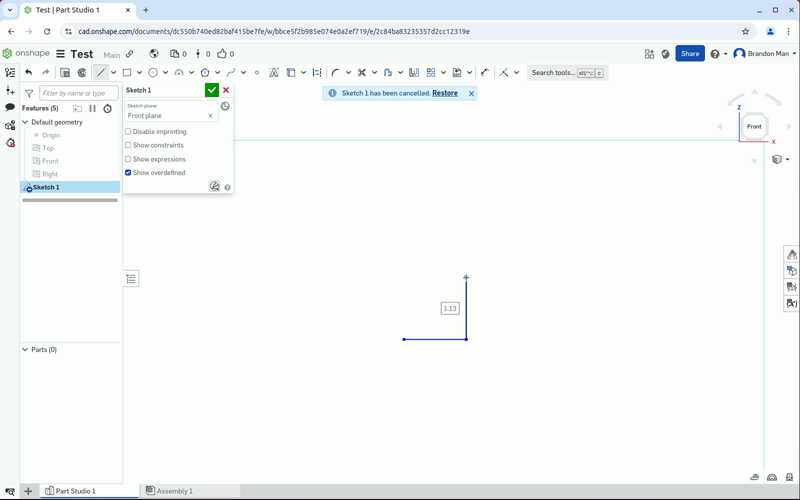
scroll(-6)
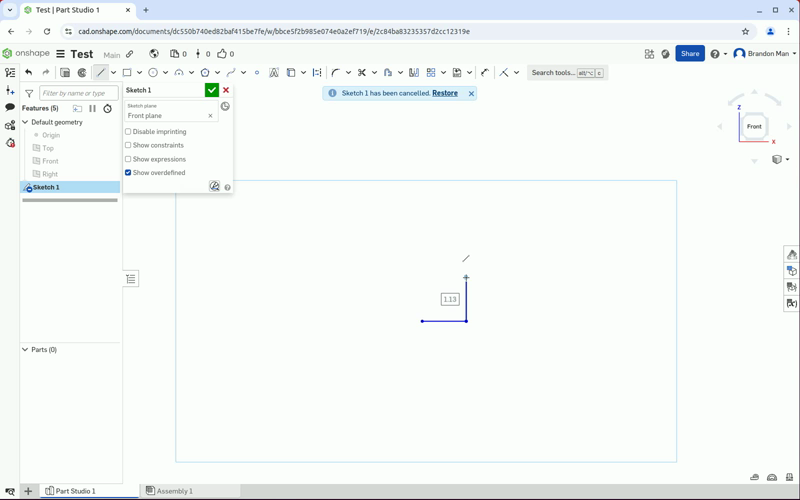
scroll(-6)
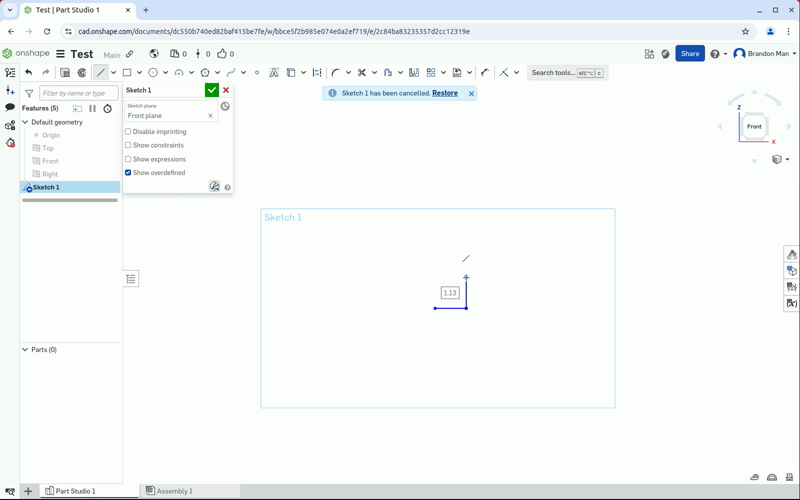
scroll(-6)
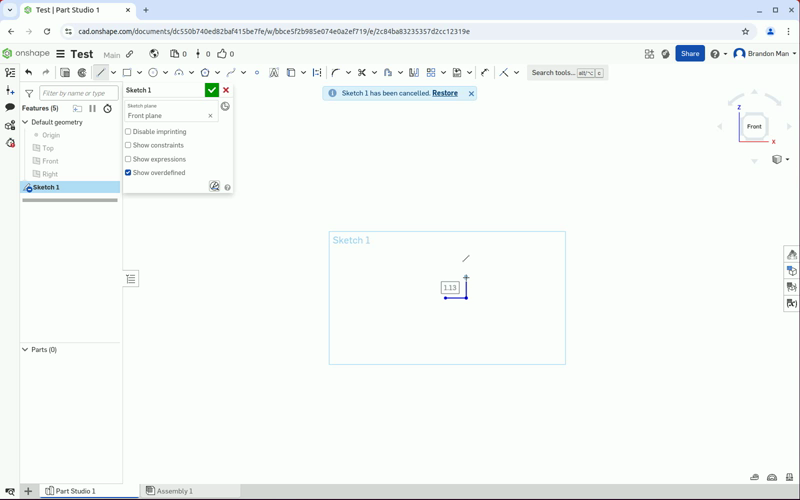
scroll(-6)
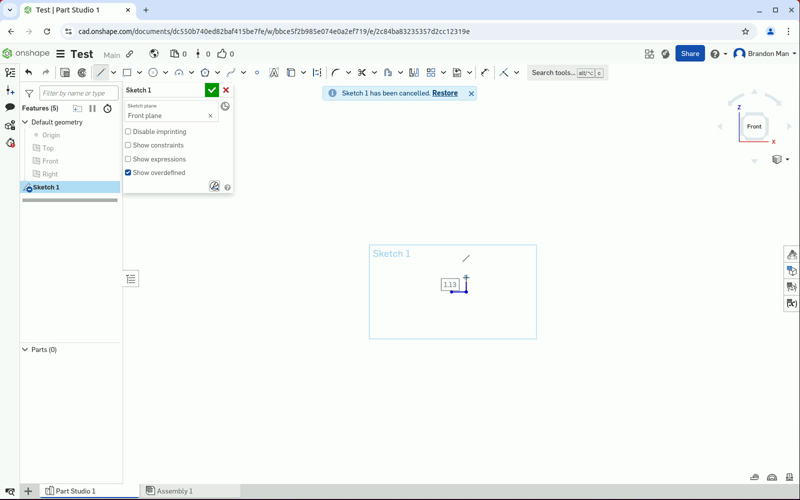
scroll(-6)
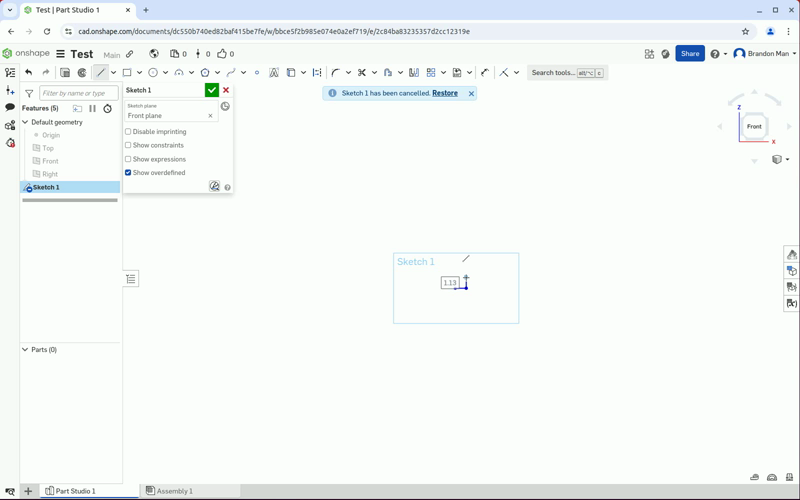
scroll(-6)
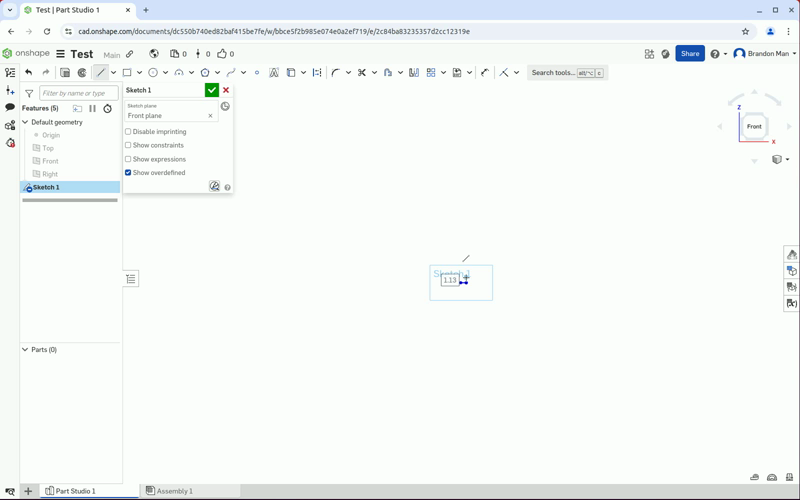
key_up(shift)
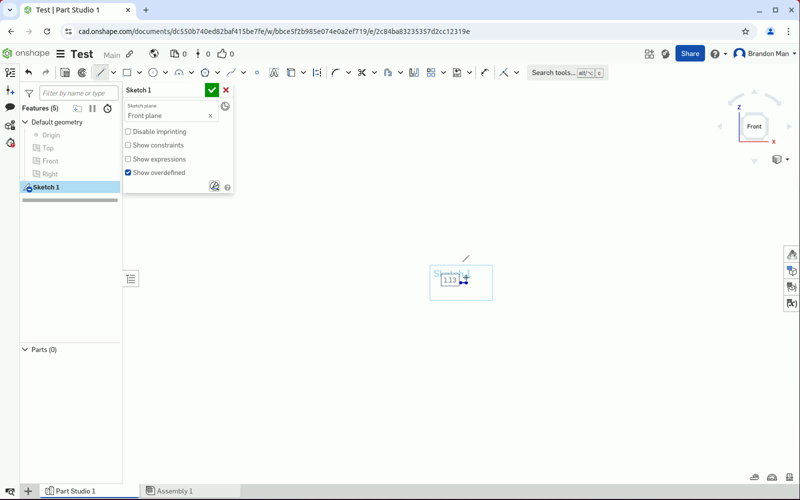
key_down(shift)
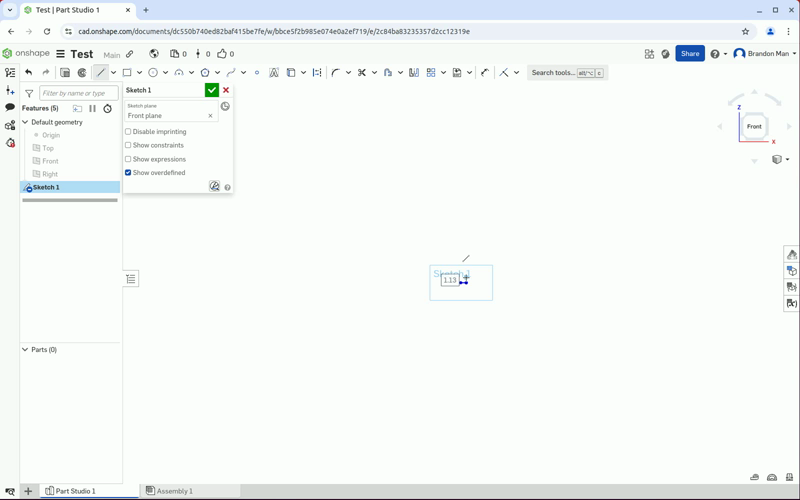
mouse_move(496, 277)
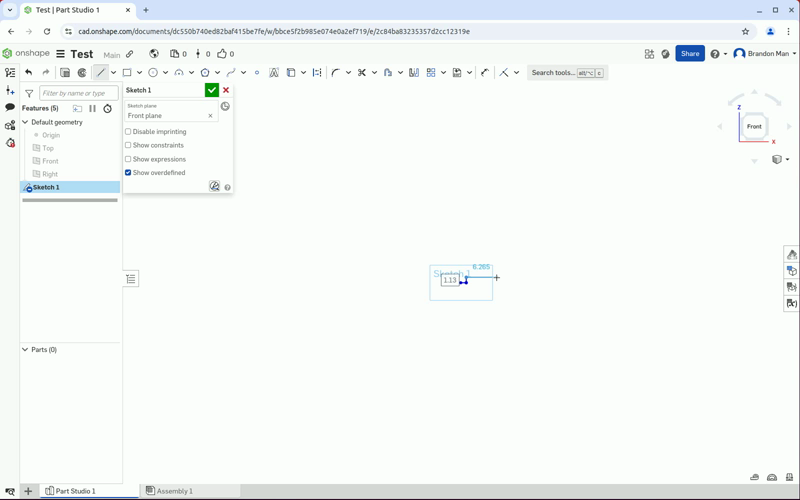
mouse_move(460, 277)
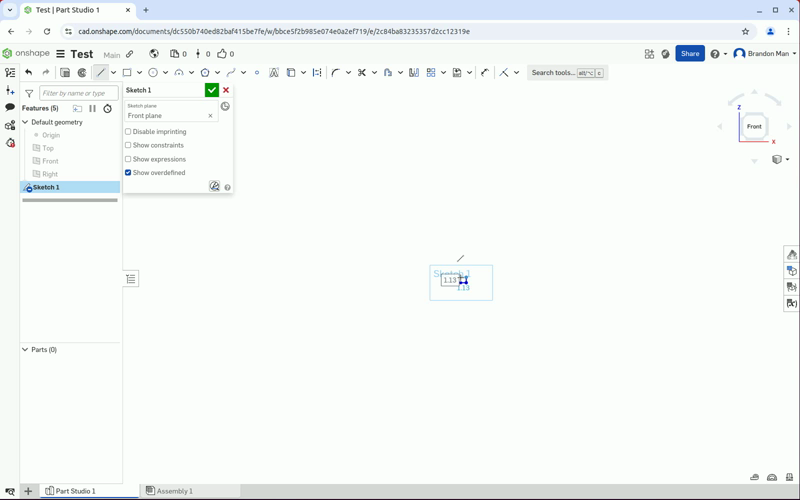
scroll(6)
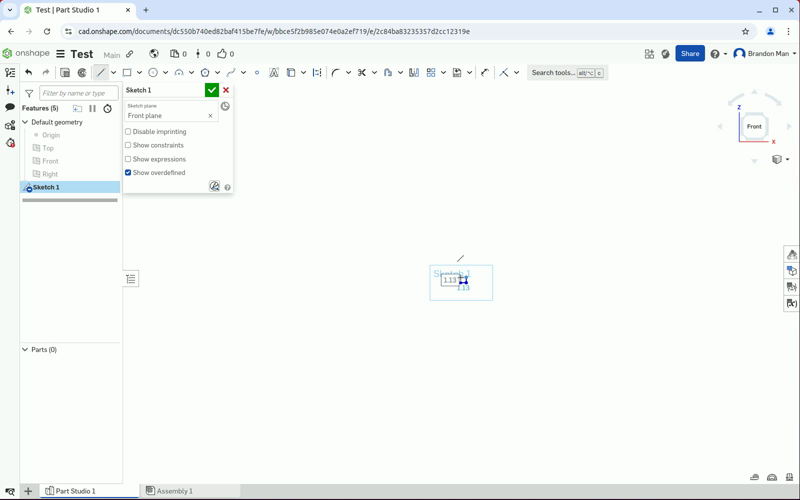
scroll(6)
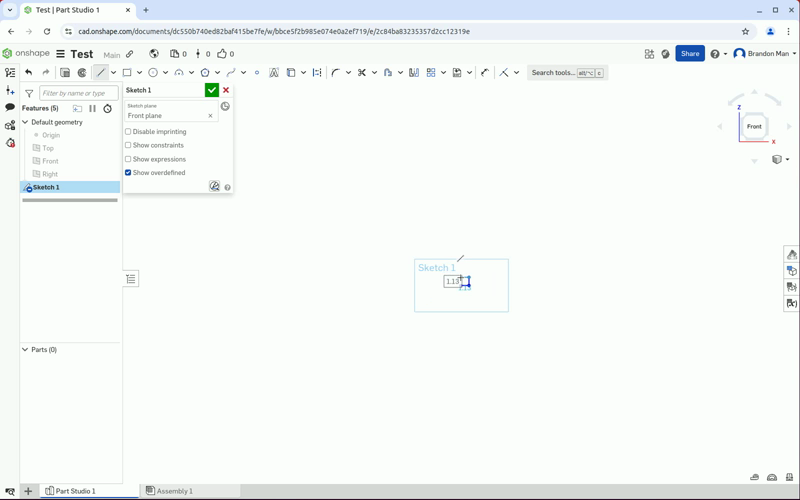
scroll(6)
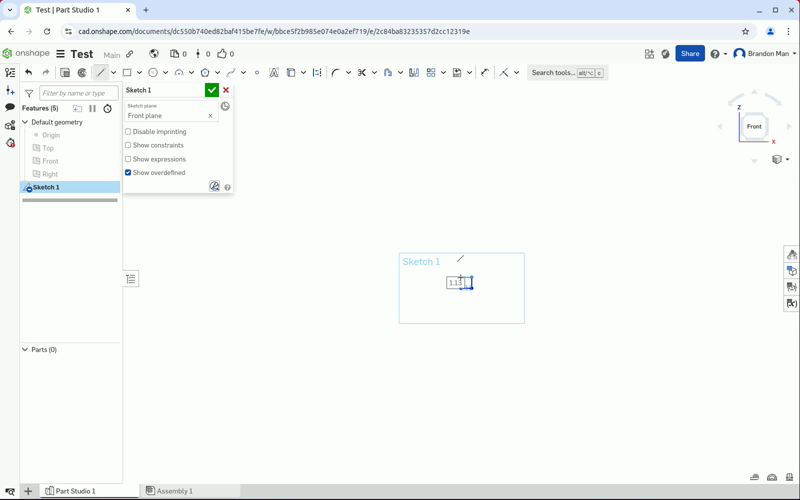
scroll(6)
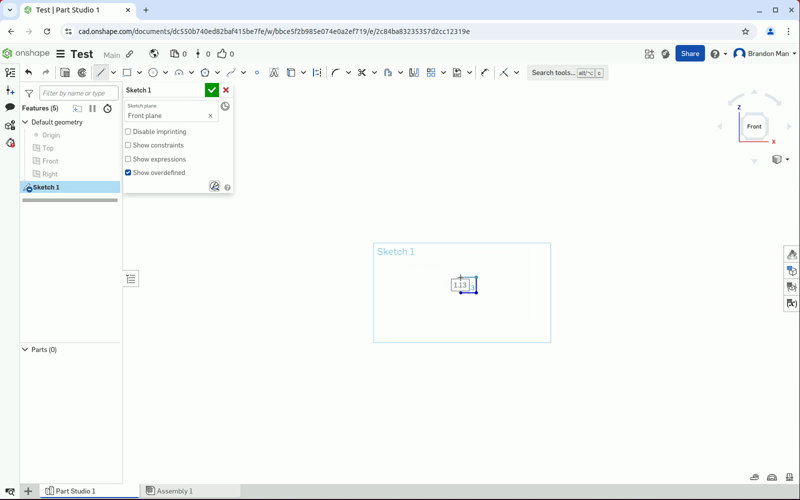
scroll(6)
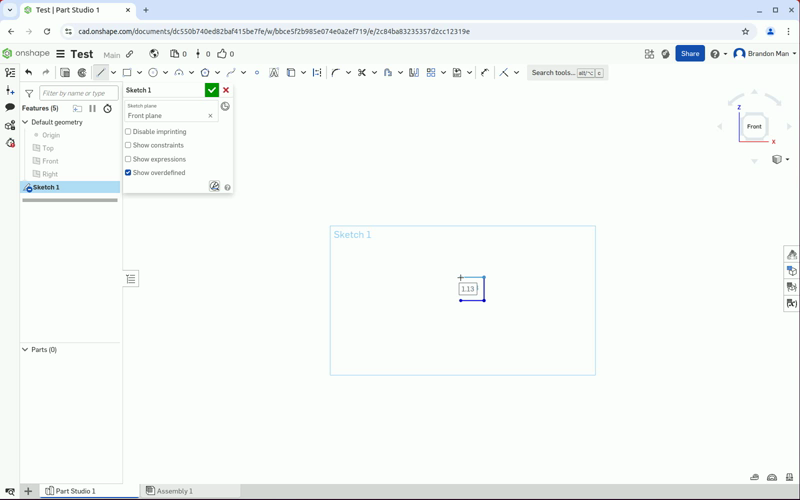
scroll(6)
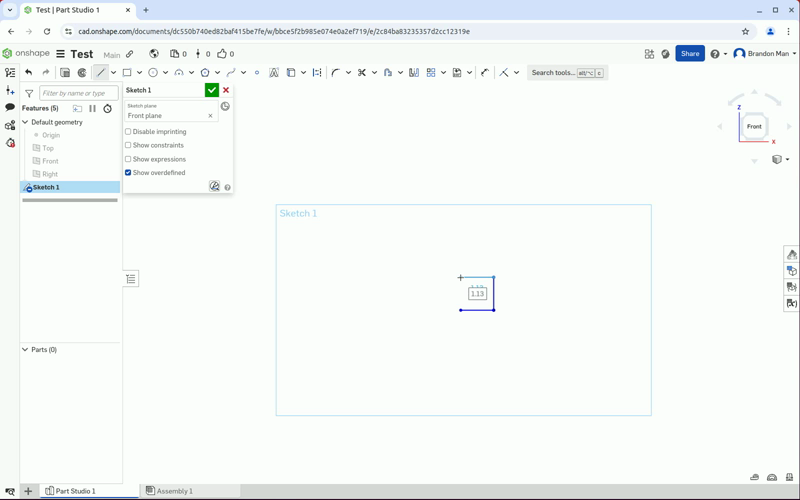
scroll(6)
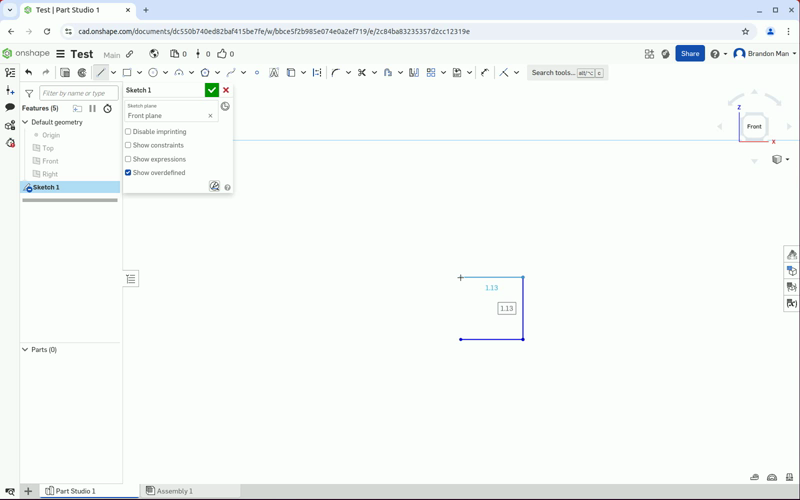
click(460, 277)
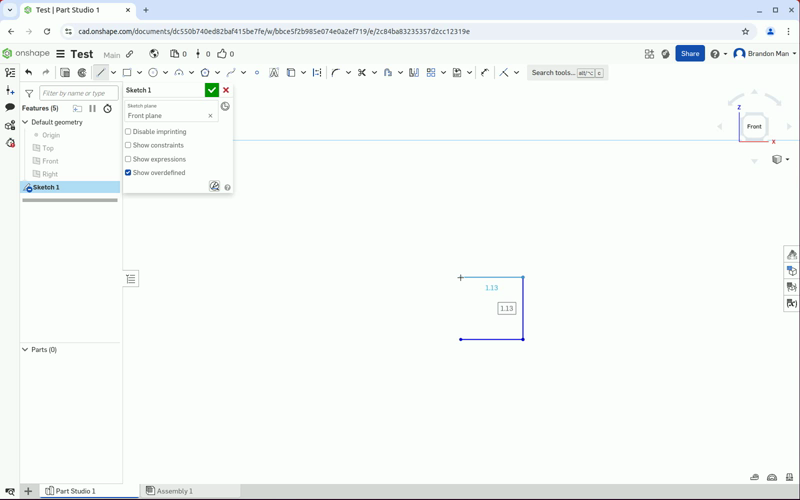
scroll(-6)
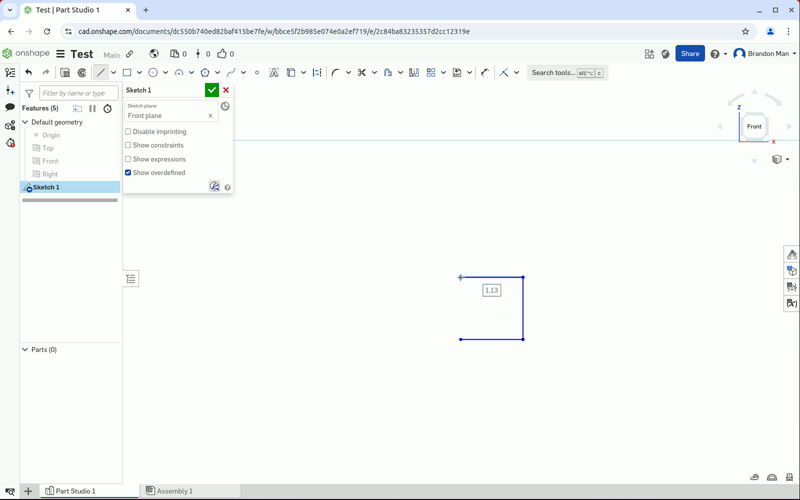
scroll(-6)
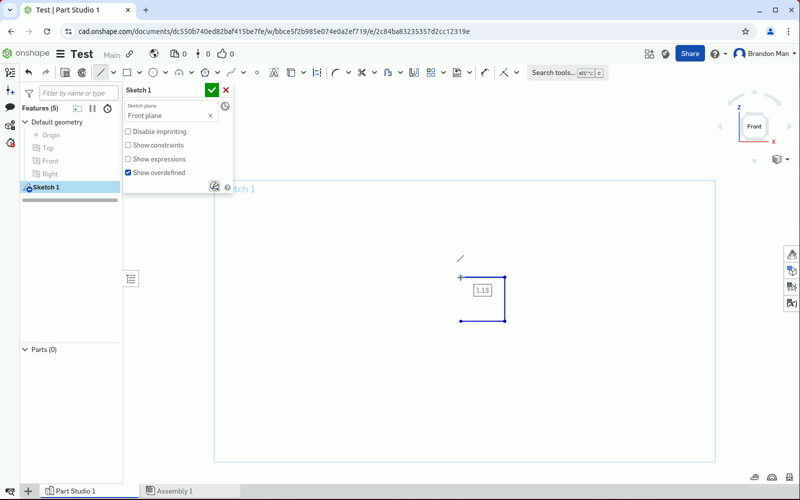
scroll(-6)
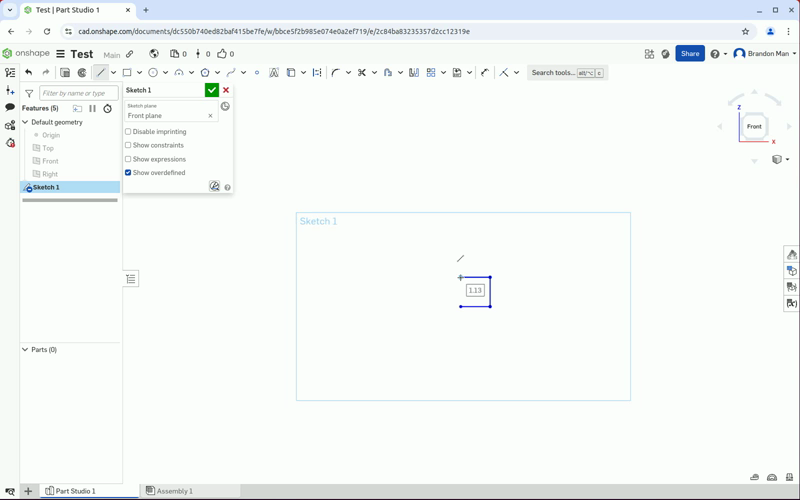
scroll(-6)
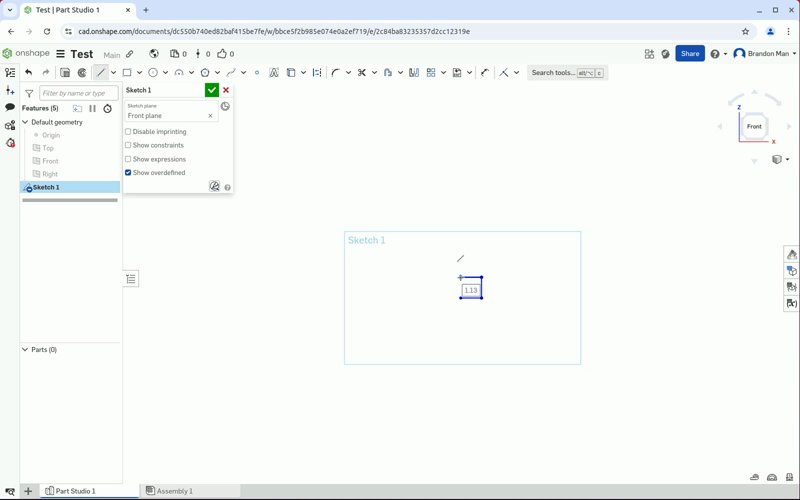
scroll(-6)
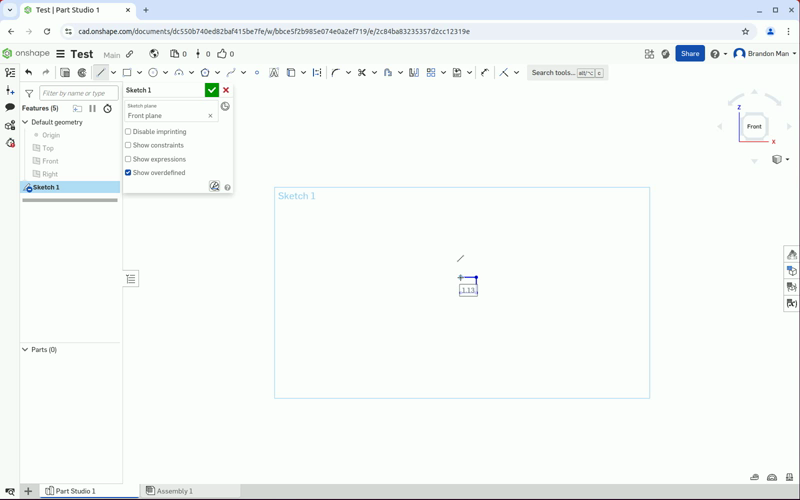
scroll(-6)
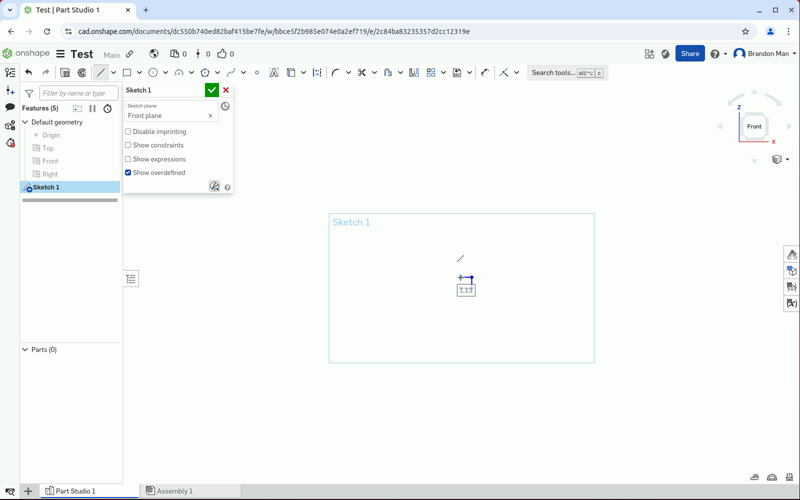
scroll(-6)
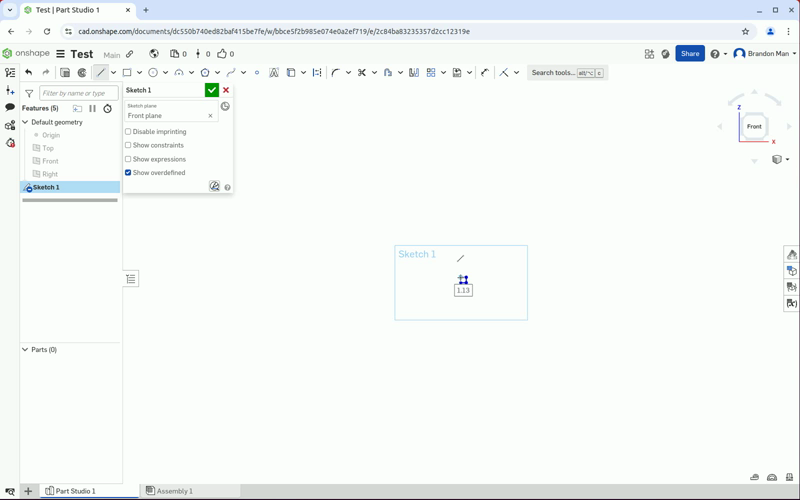
key_up(shift)
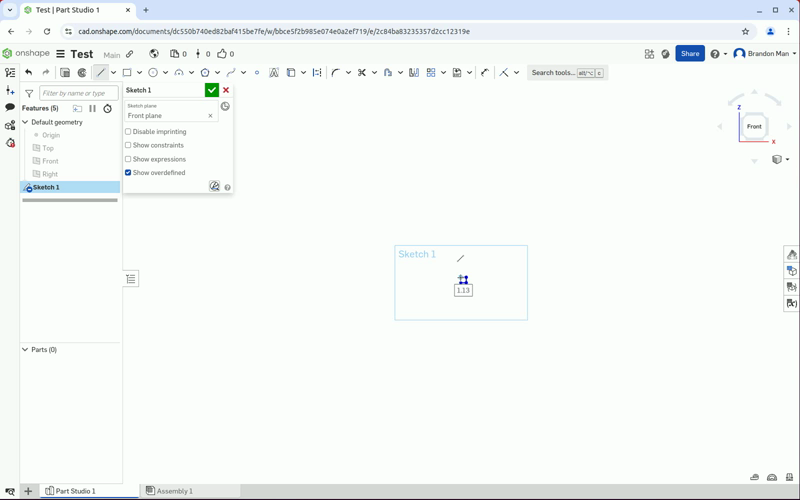
mouse_move(490, 277)
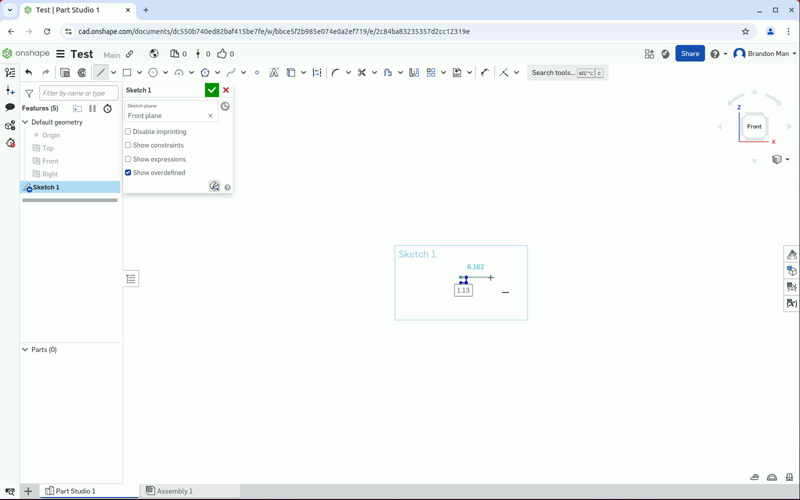
key_down(shift)
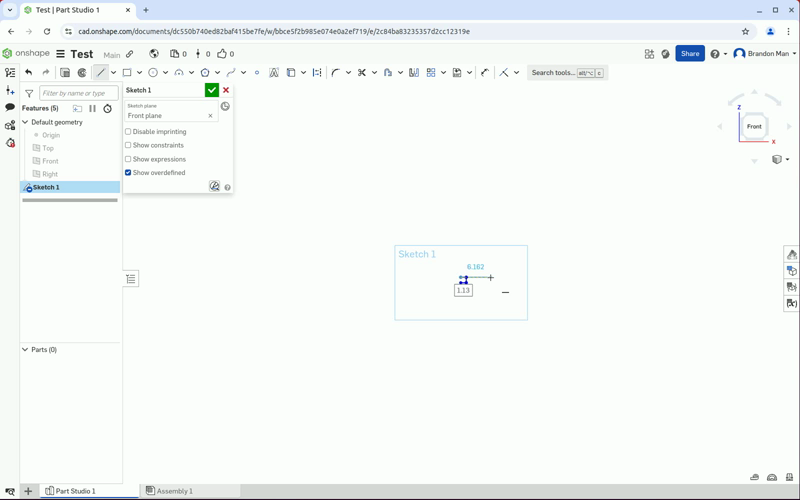
mouse_move(460, 282)
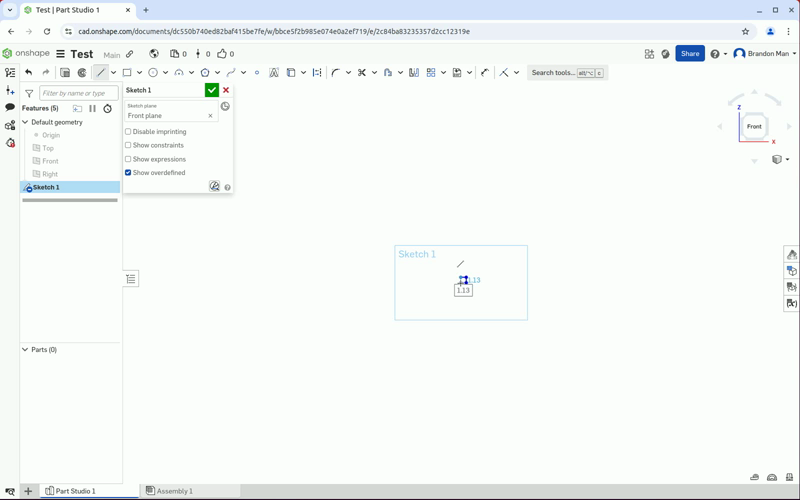
scroll(6)
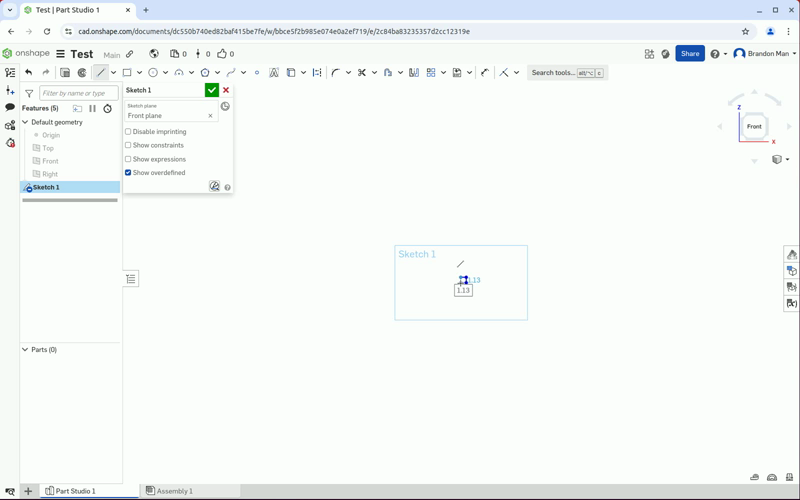
scroll(6)
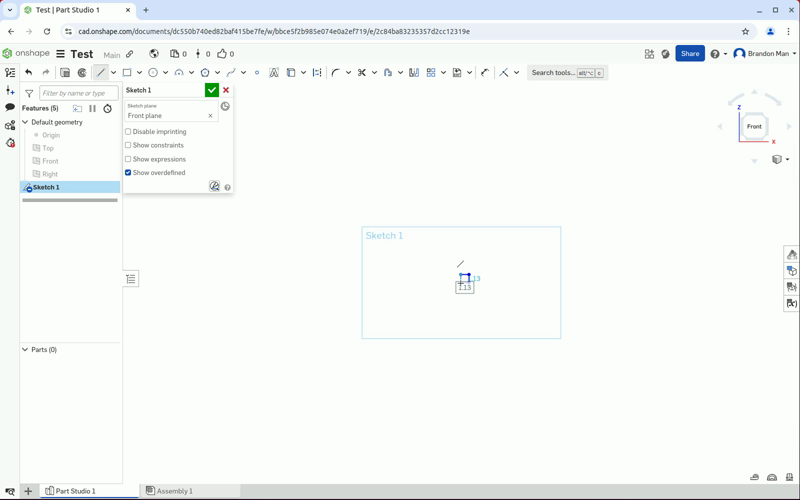
scroll(6)
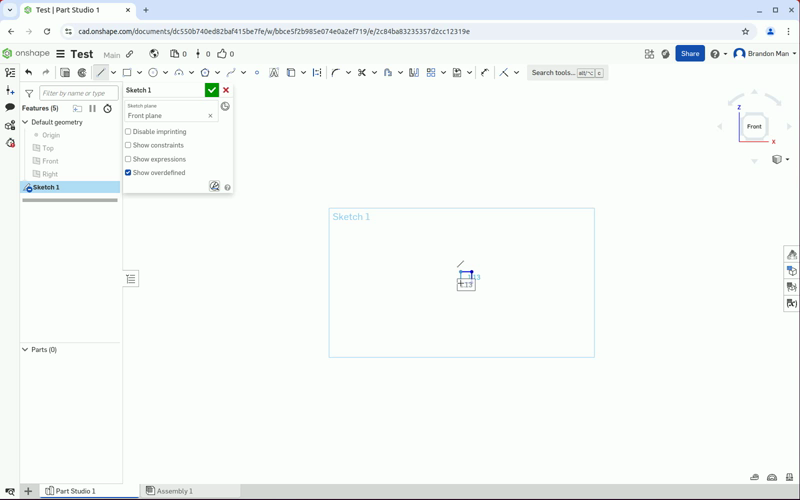
scroll(6)
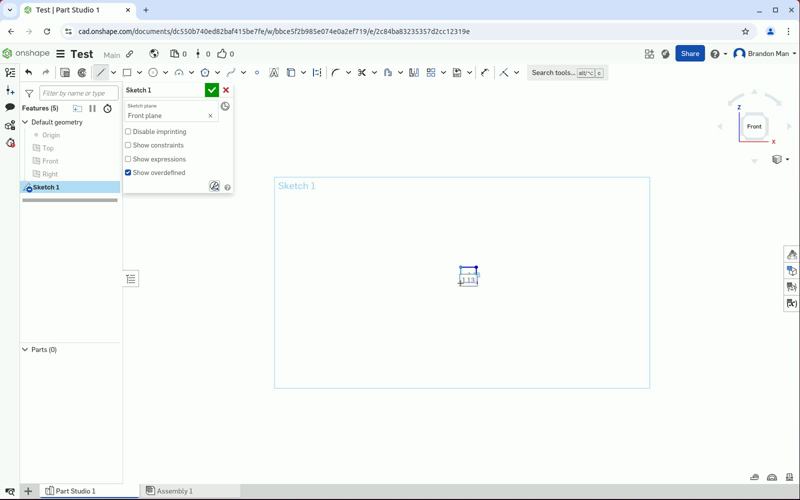
scroll(6)
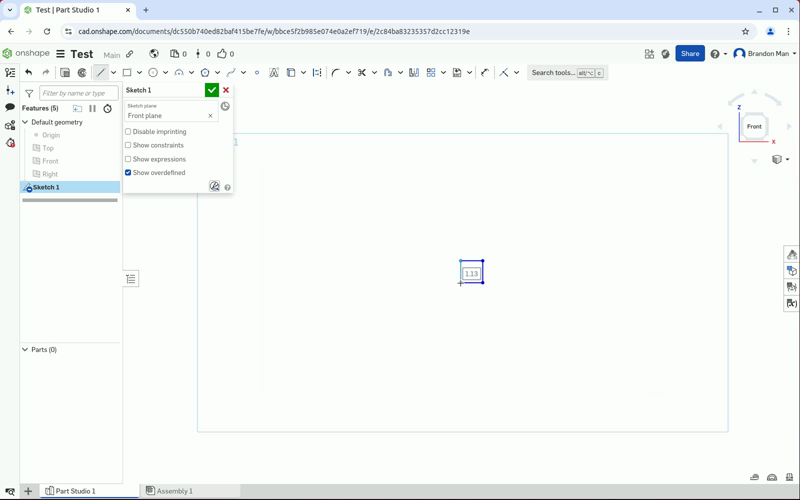
scroll(6)
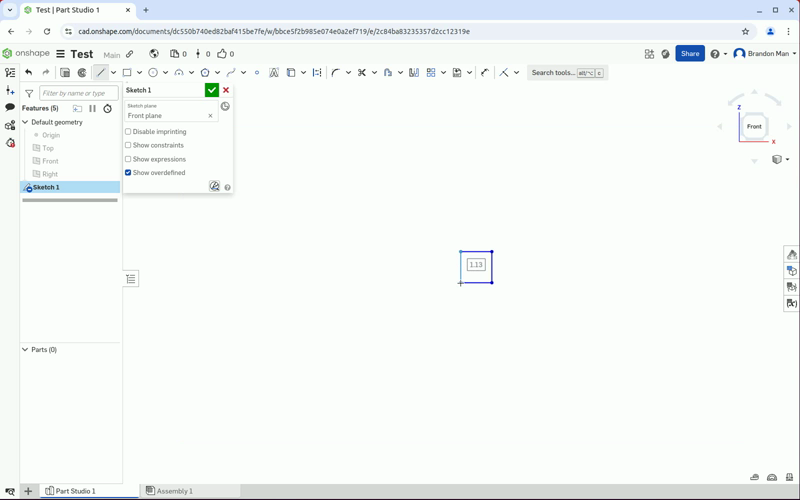
scroll(6)
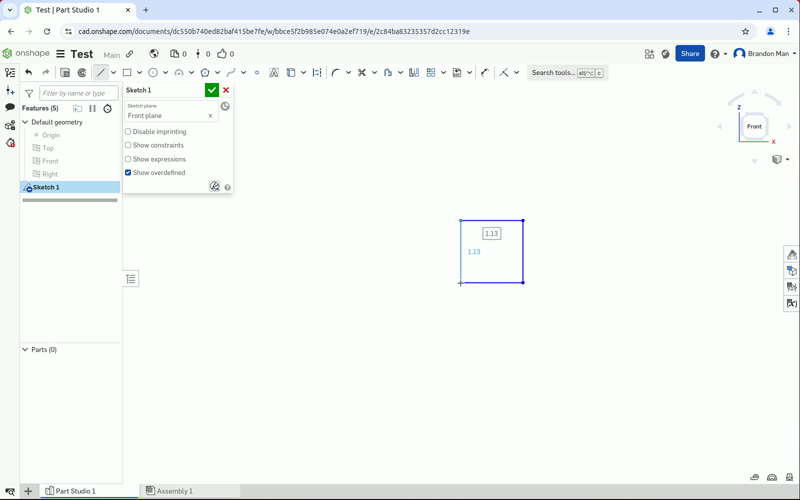
key_up(shift)
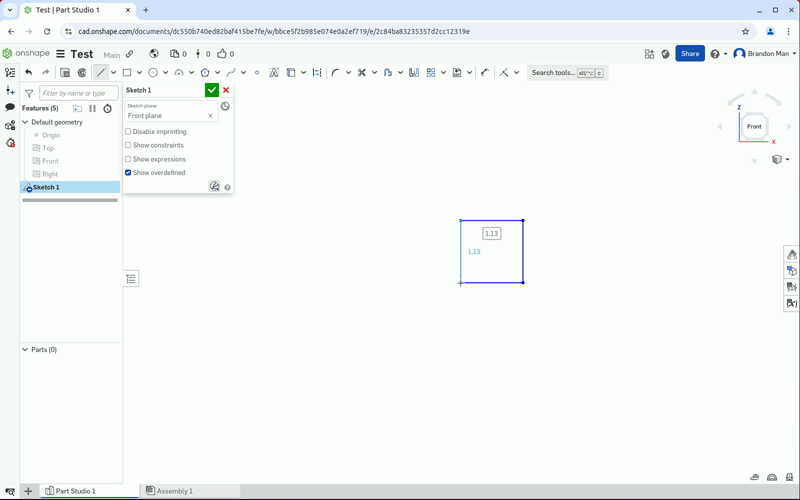
click(460, 282)
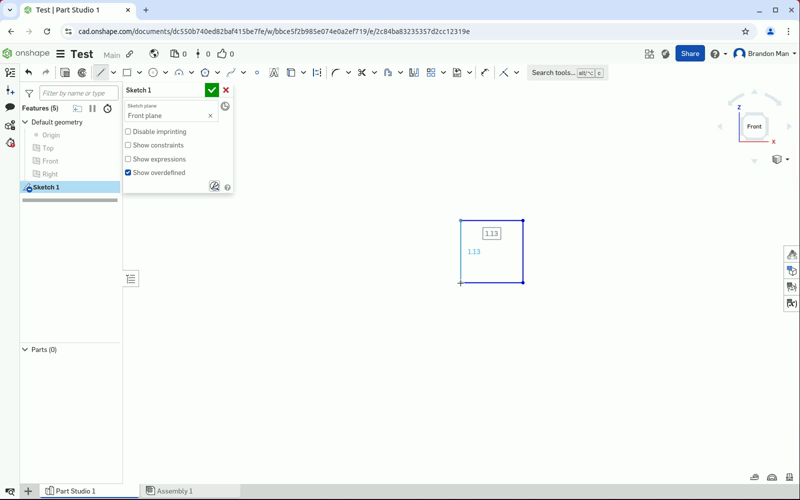
scroll(-6)
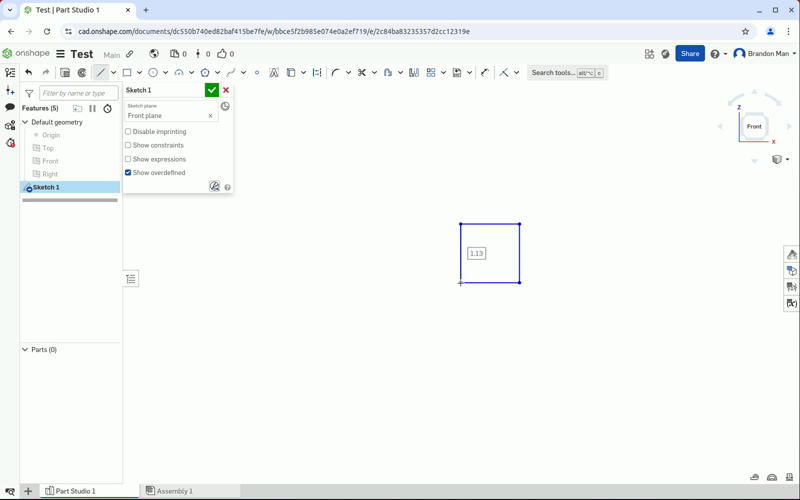
scroll(-6)
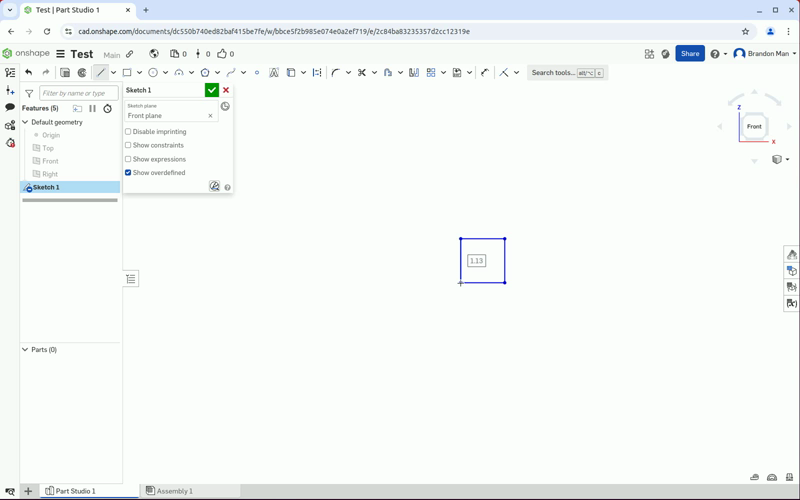
scroll(-6)
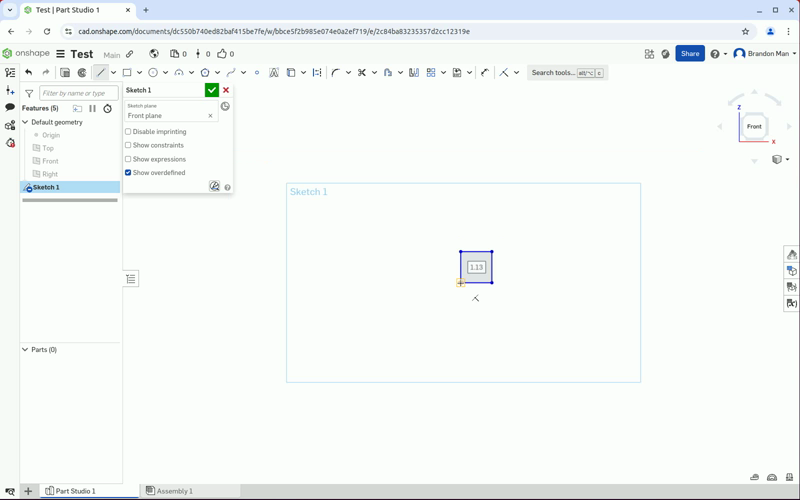
scroll(-6)
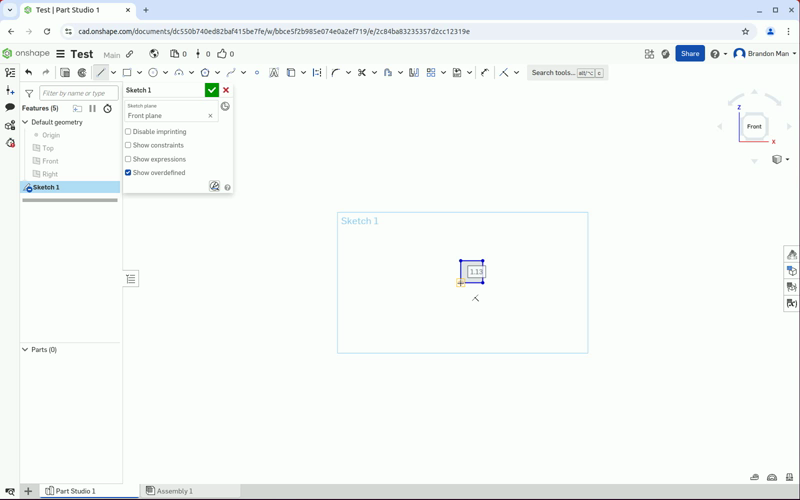
scroll(-6)
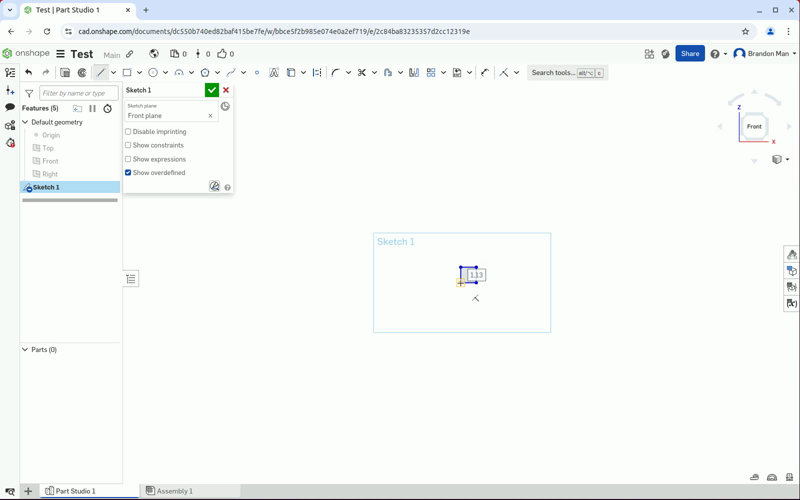
scroll(-6)
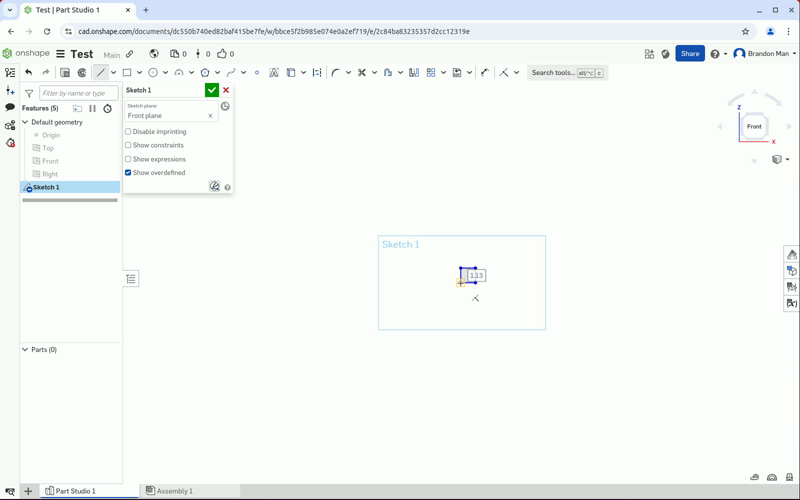
scroll(-6)
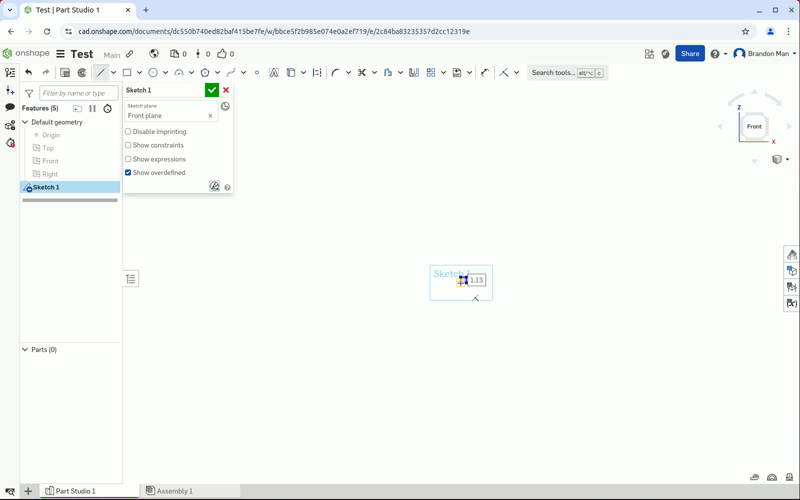
key(esc)
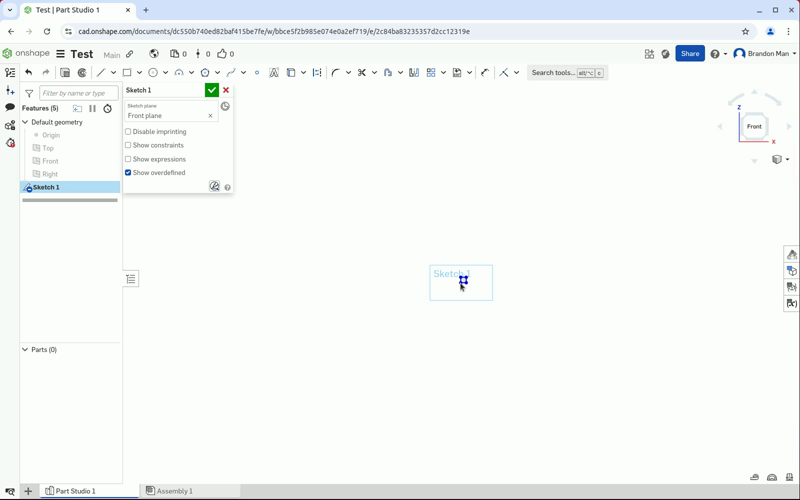
mouse_move(464, 280)
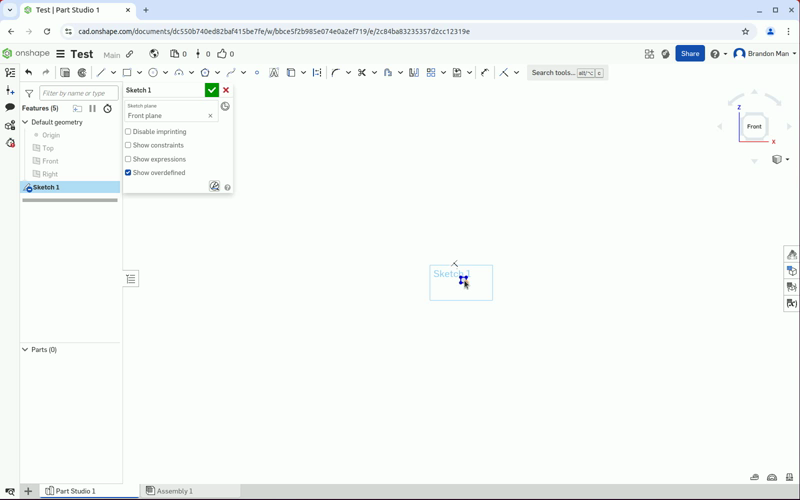
scroll(6)
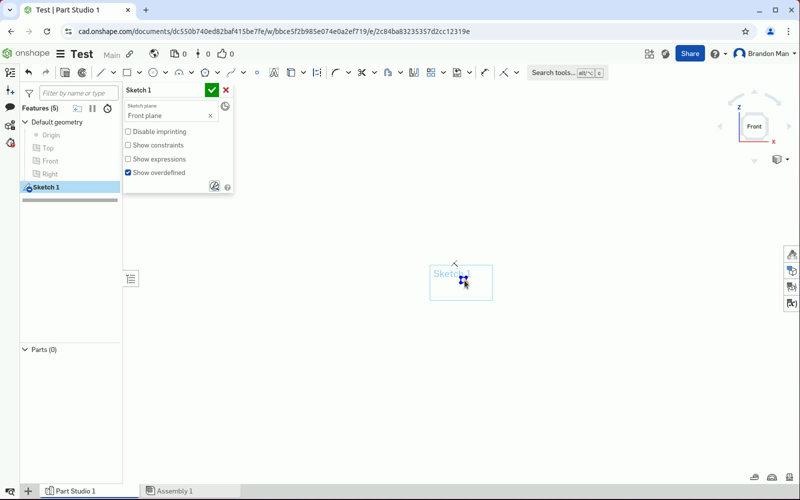
scroll(6)
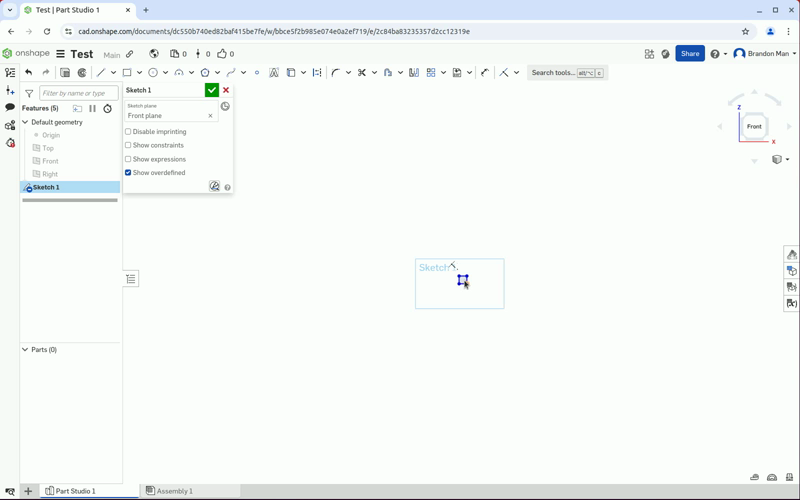
scroll(6)
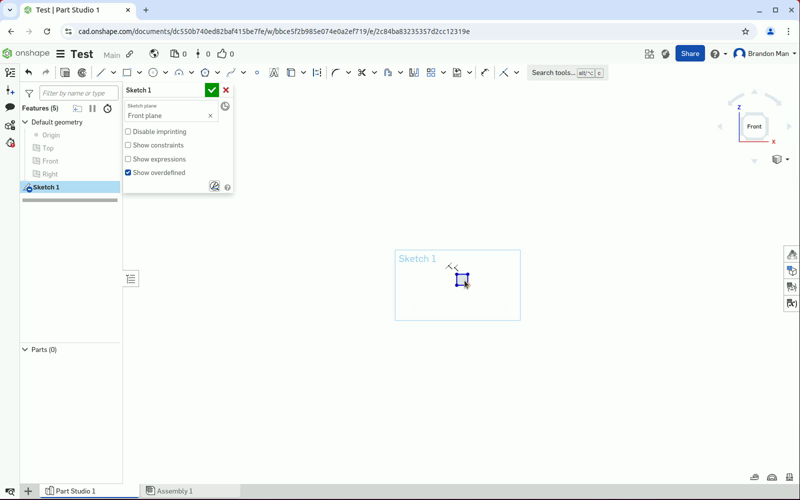
scroll(6)
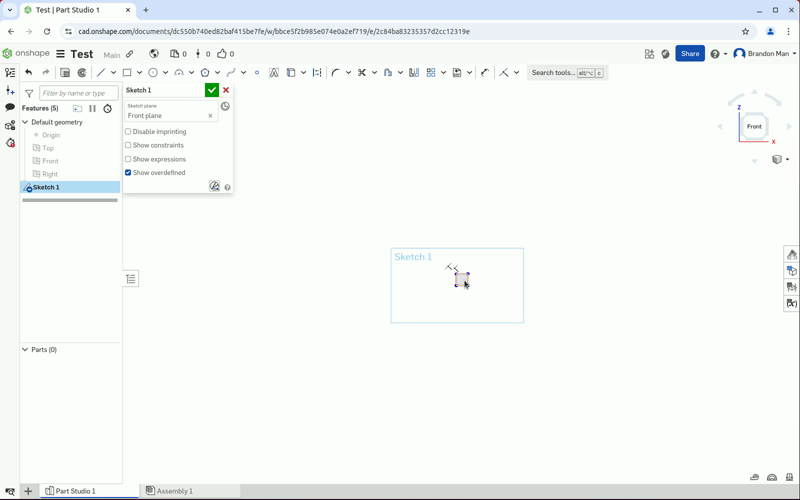
scroll(6)
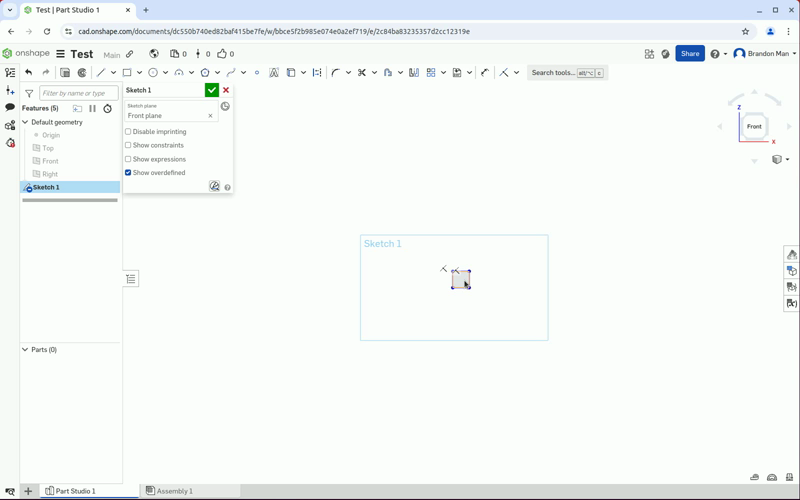
scroll(6)
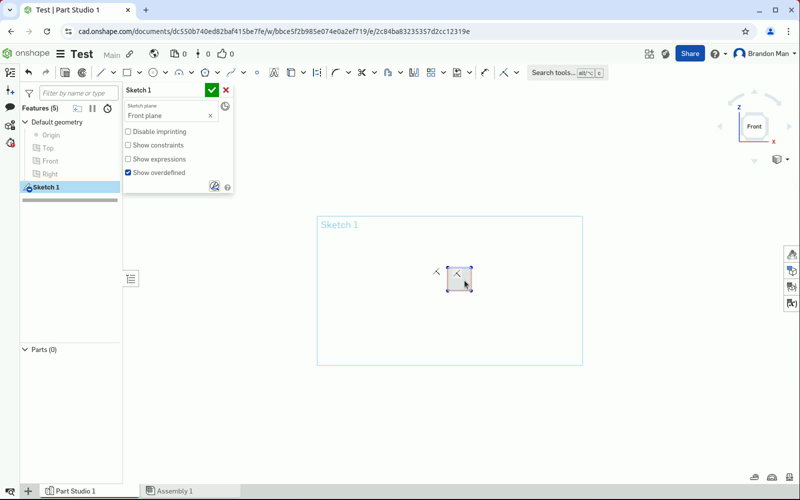
scroll(6)
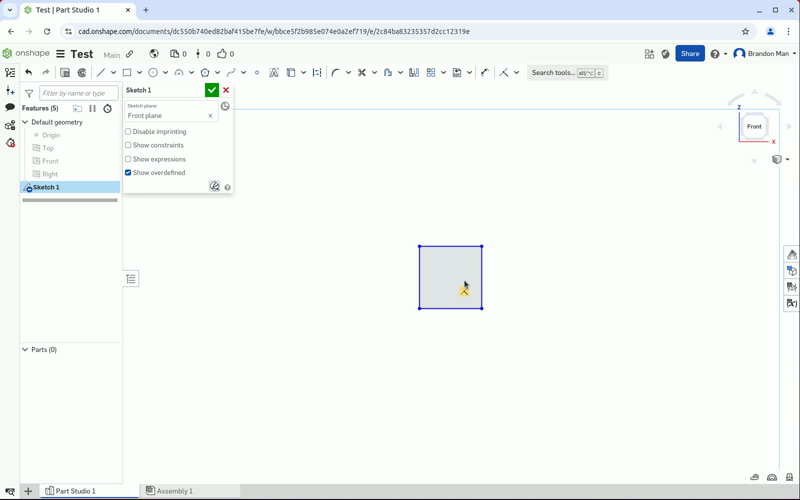
click(464, 280)
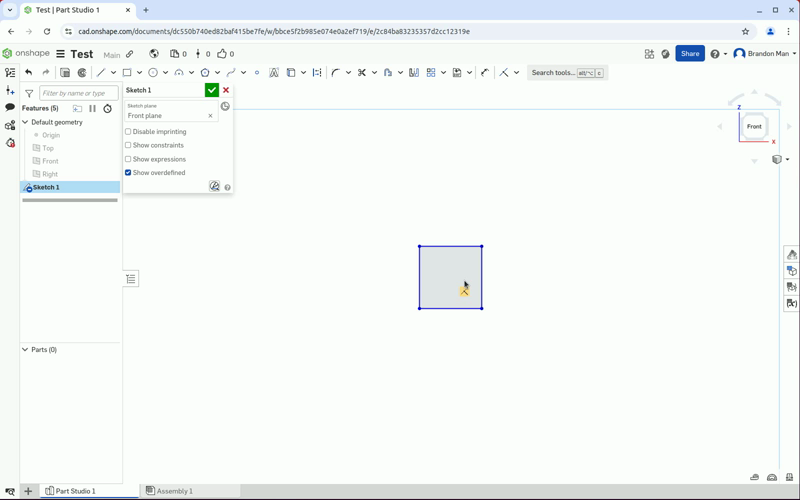
scroll(-6)
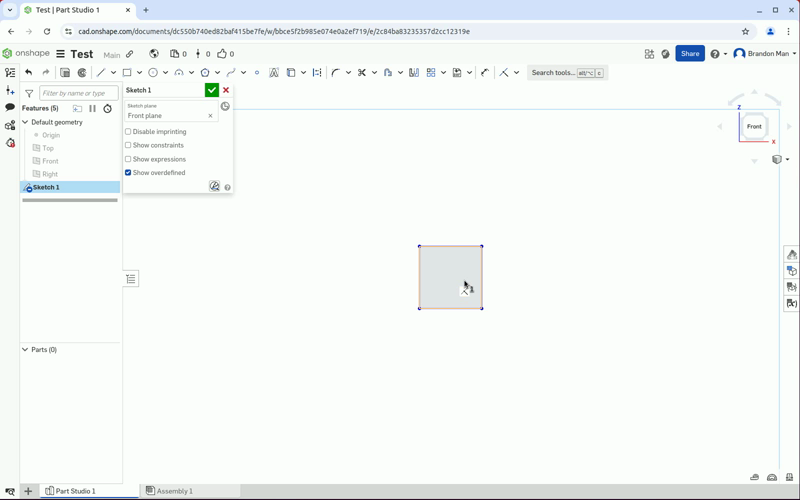
scroll(-6)
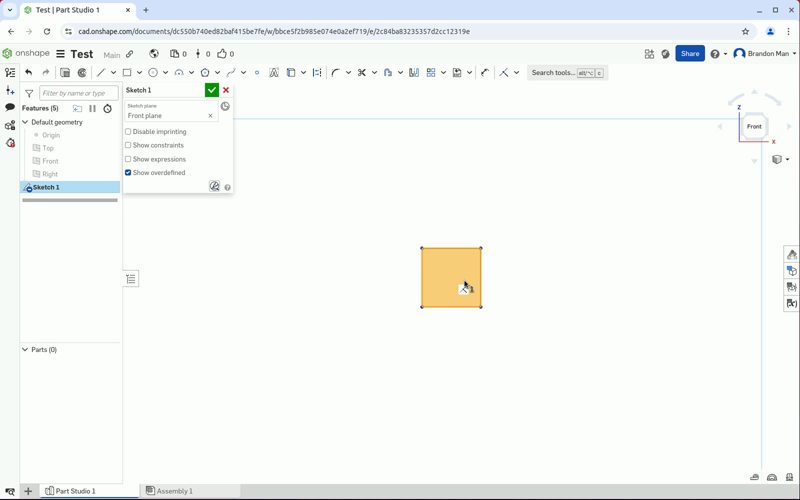
scroll(-6)
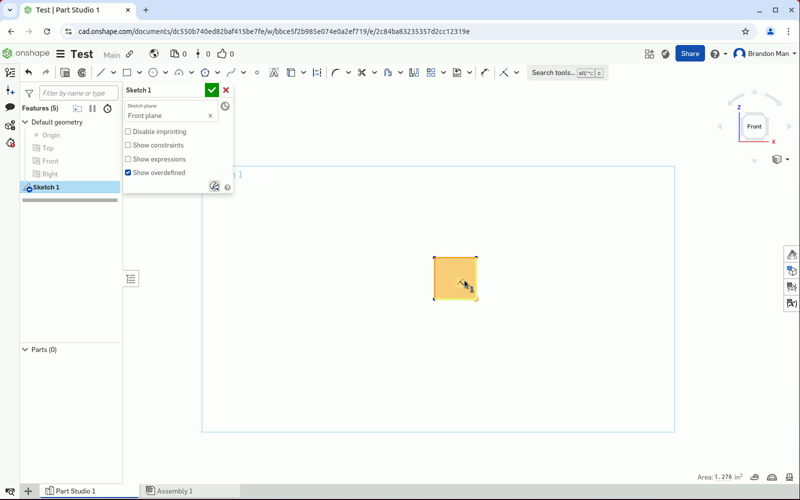
scroll(-6)
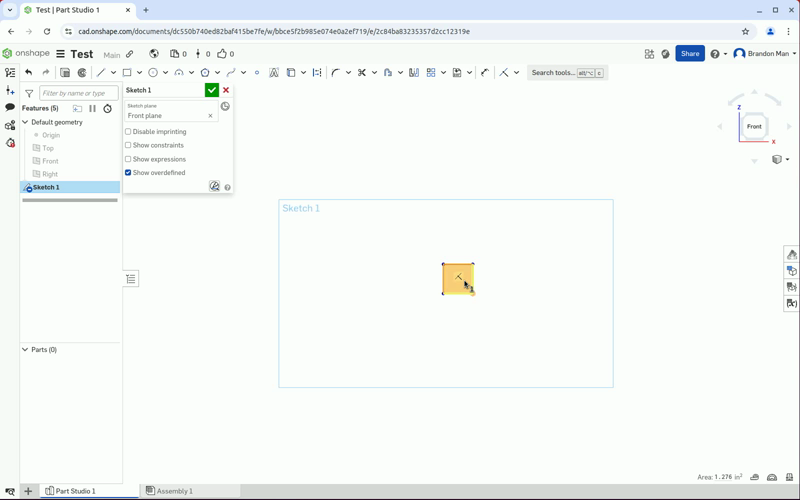
scroll(-6)
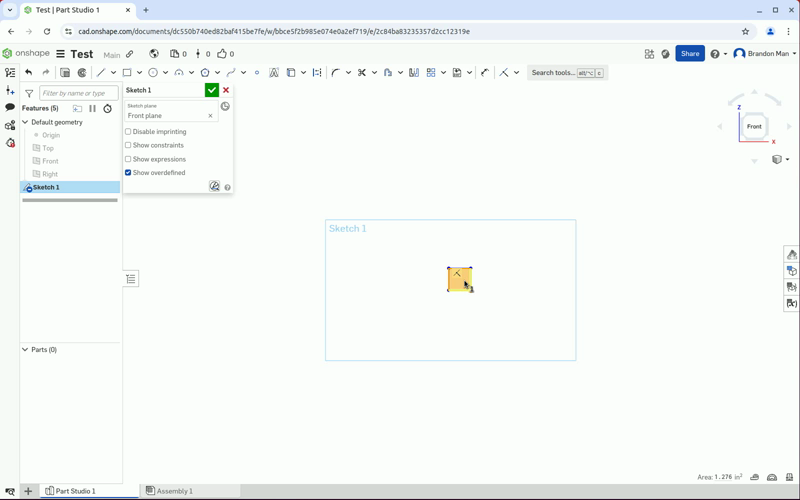
scroll(-6)
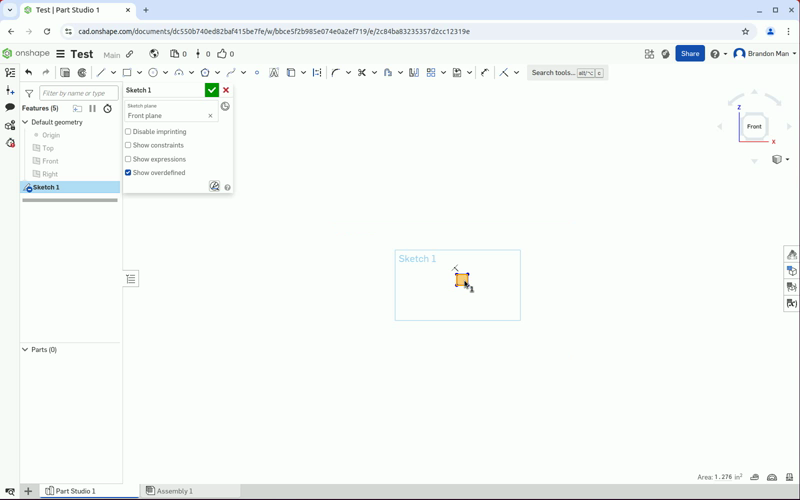
scroll(-6)
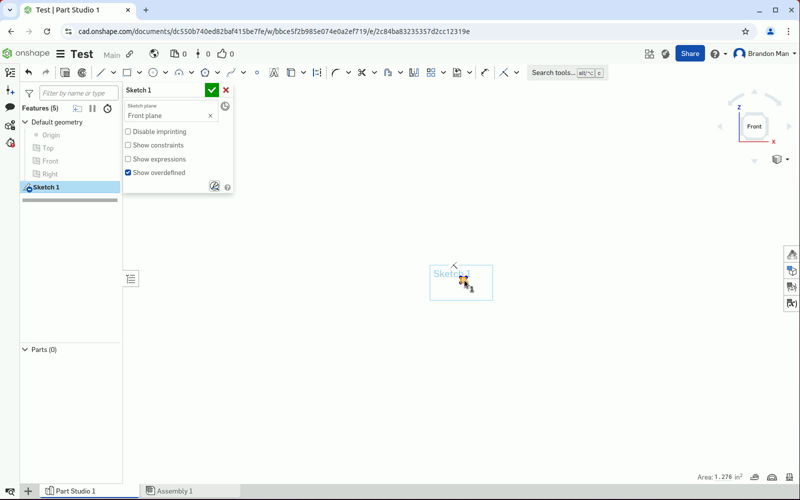
mouse_move(73, 352)
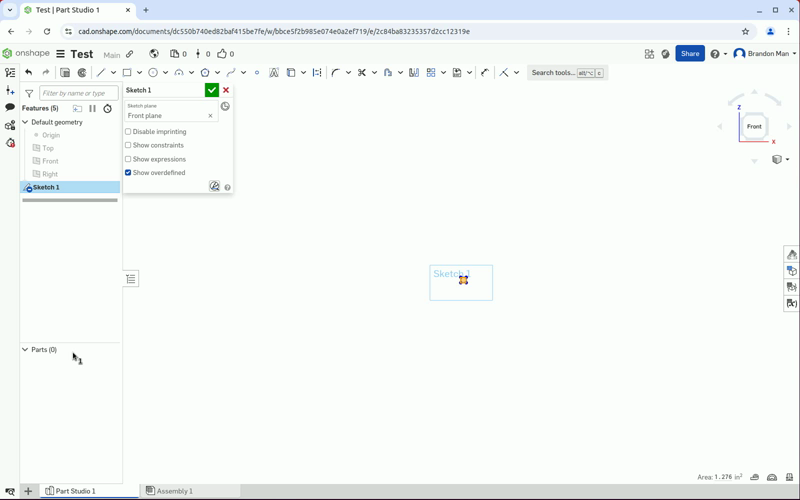
key(shift+y)
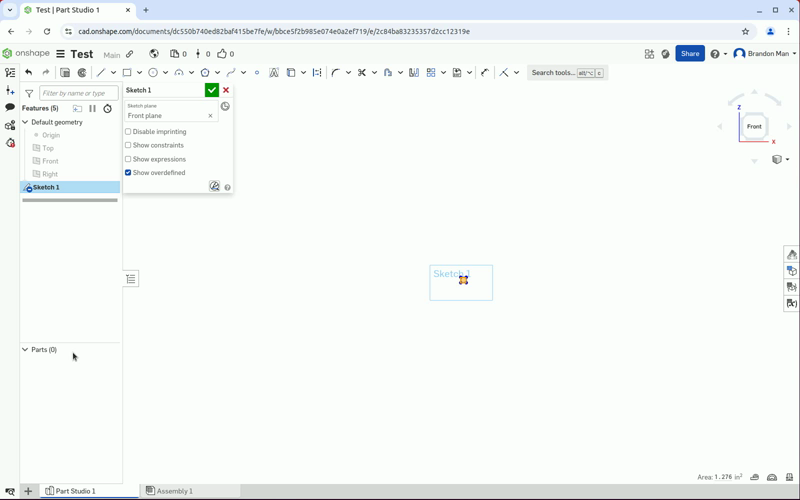
key(shift+e)
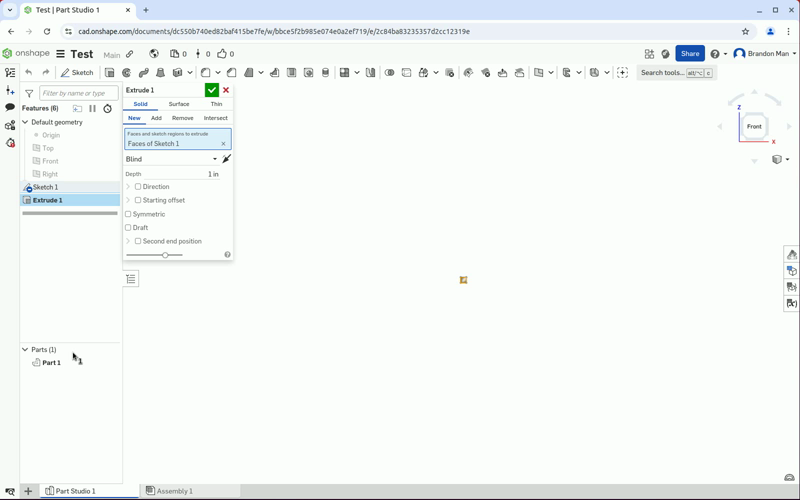
mouse_move(143, 106)
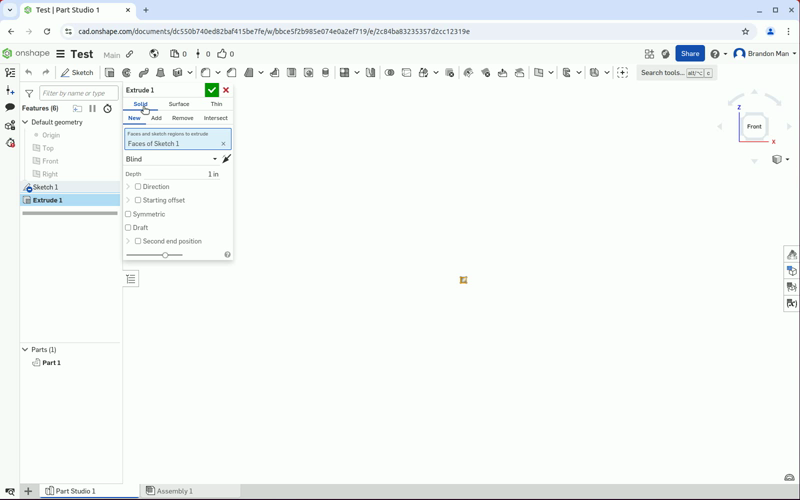
click(143, 106)
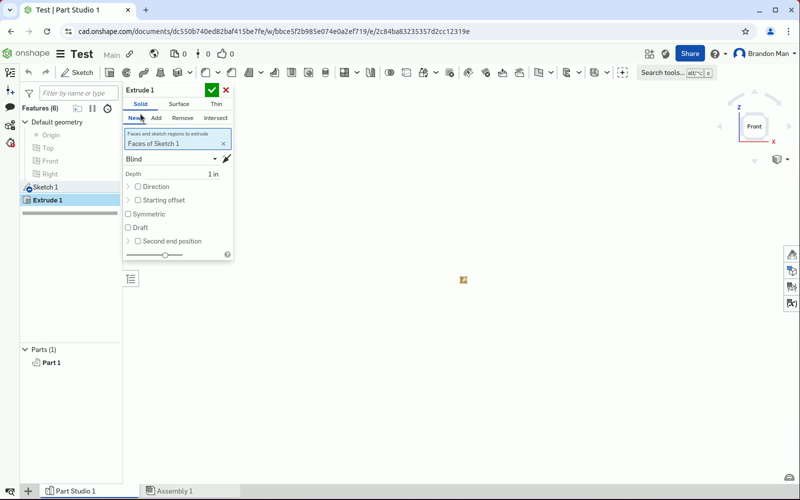
mouse_move(137, 120)
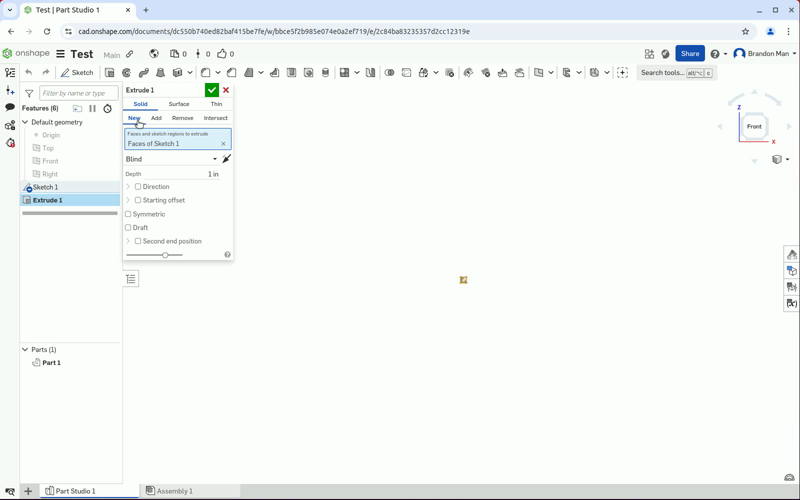
click(137, 120)
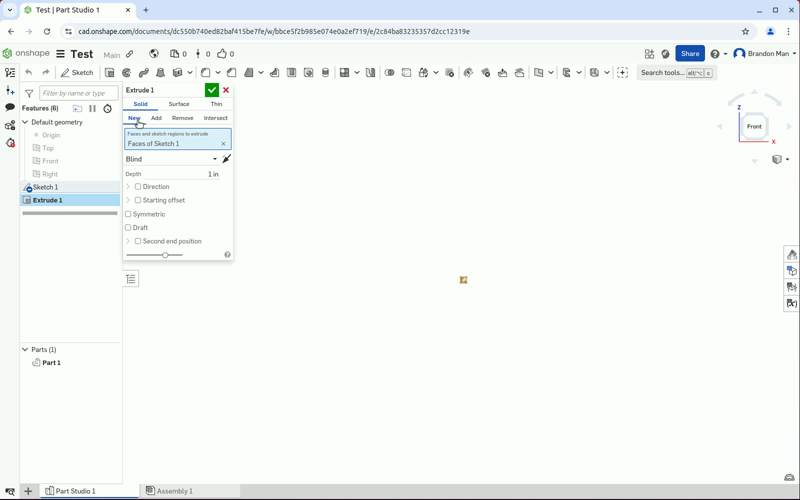
key(tab, 4)
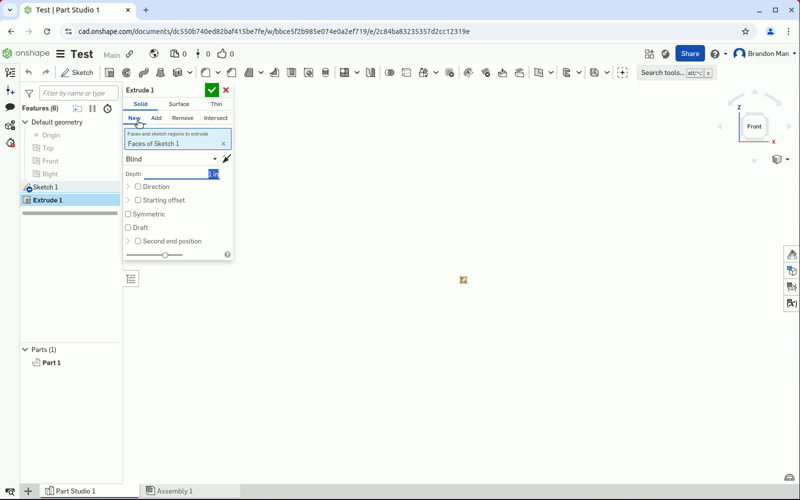
text(19.257)
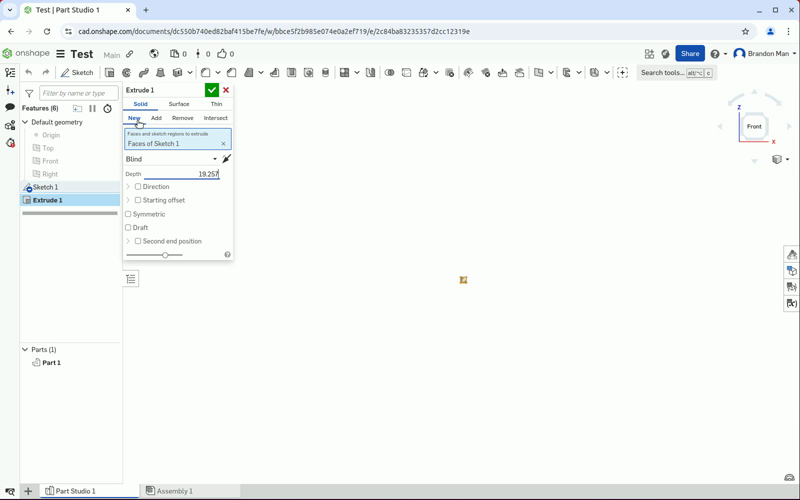
key(enter)
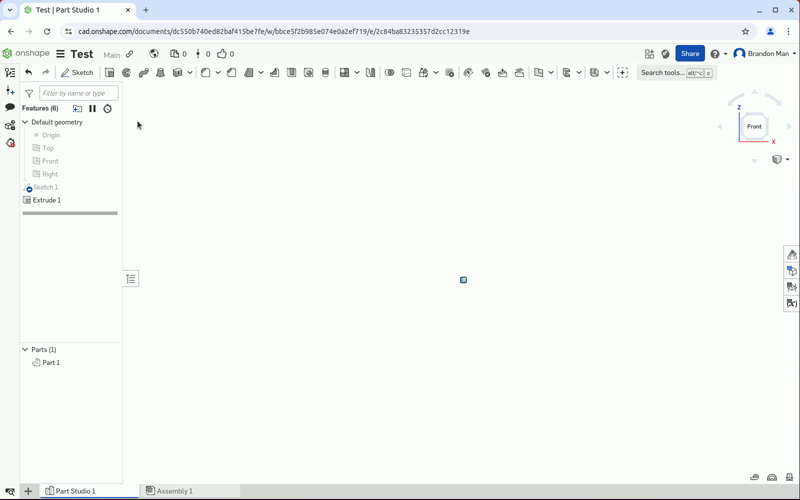
key(shift+h)
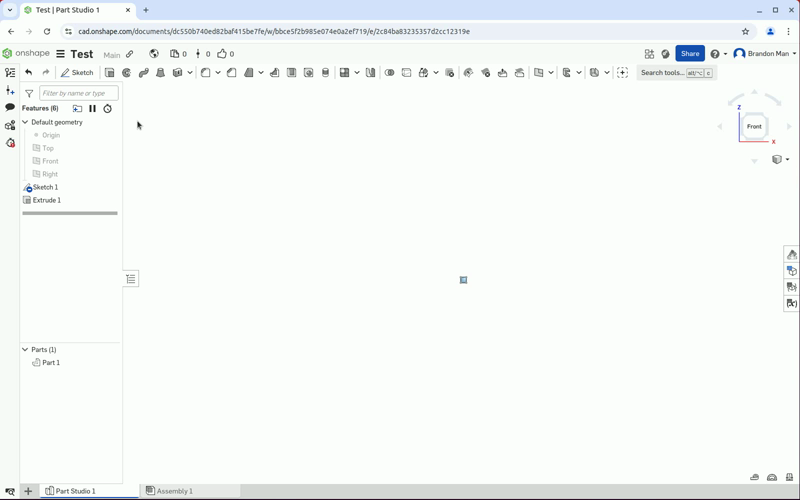
key(shift+h)
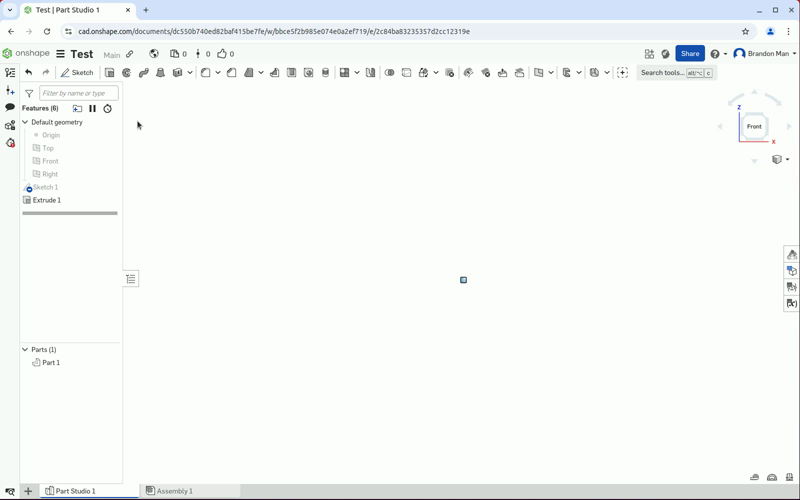
mouse_move(73, 189)
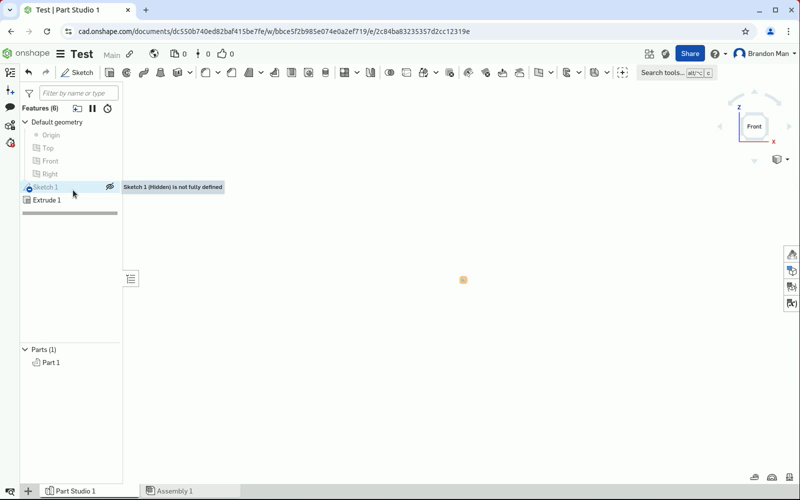
click(73, 189)
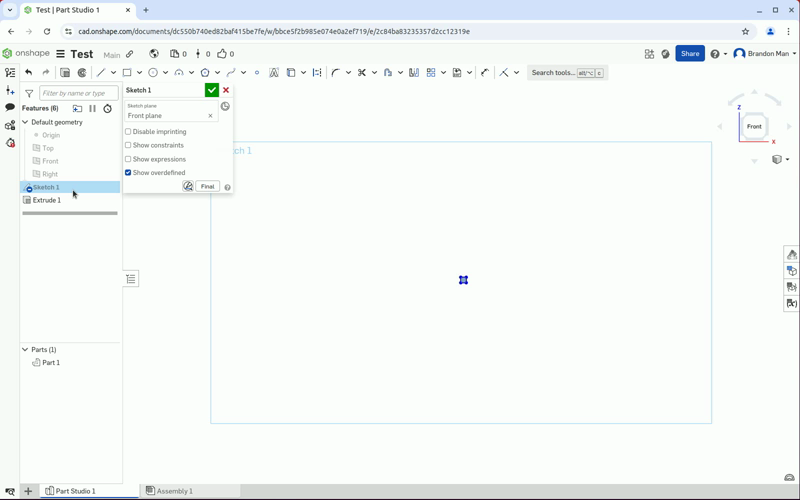
mouse_move(229, 92)
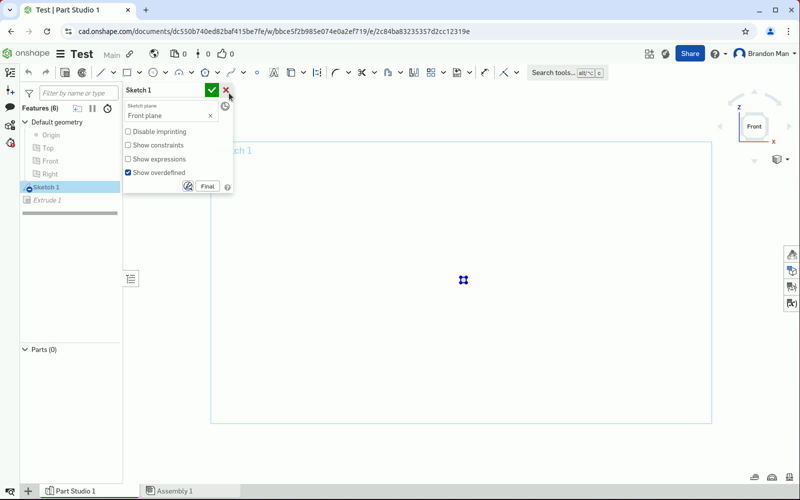
click(229, 92)
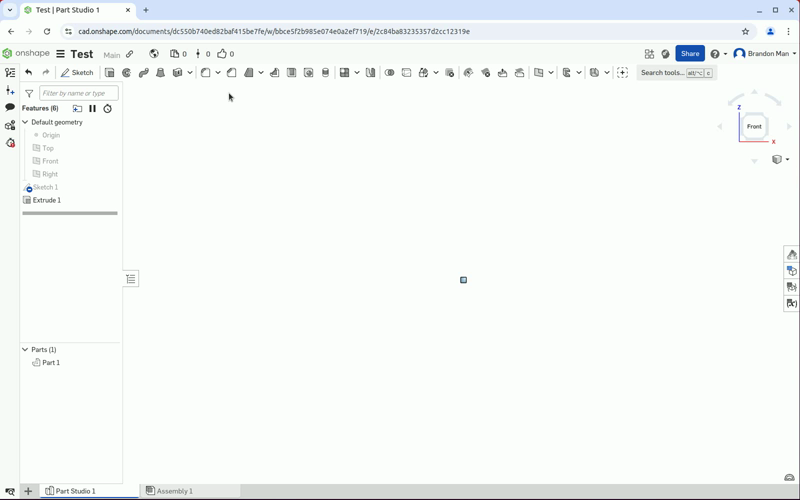
mouse_move(73, 352)
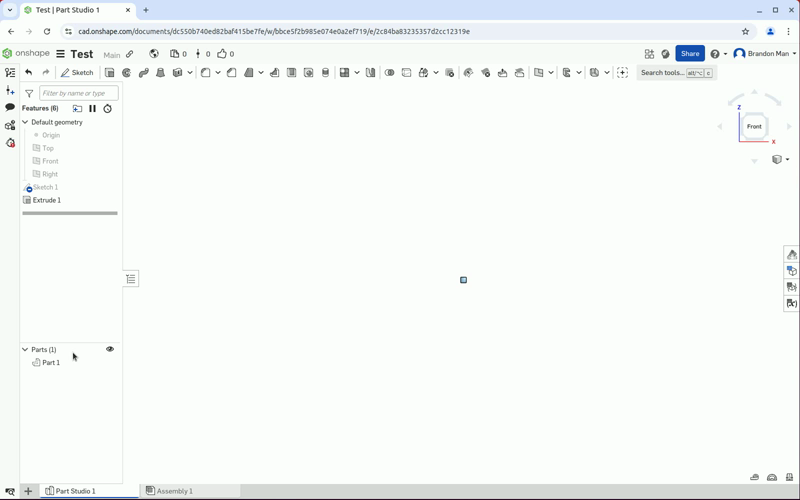
key(y)
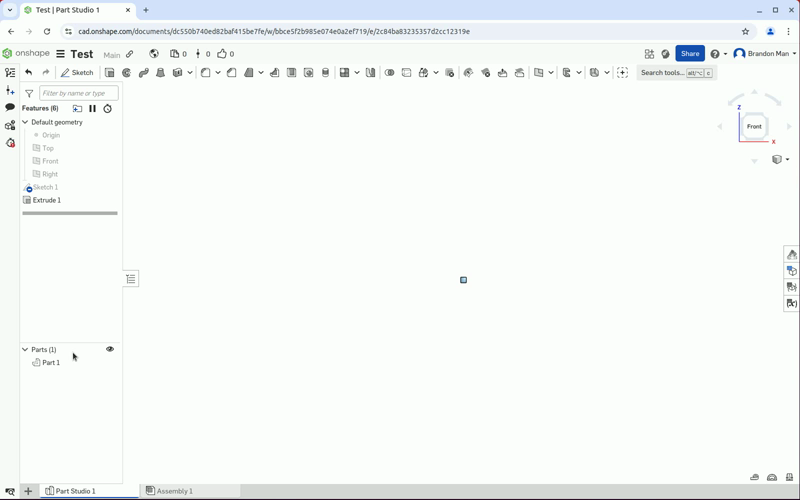
key(shift+p)
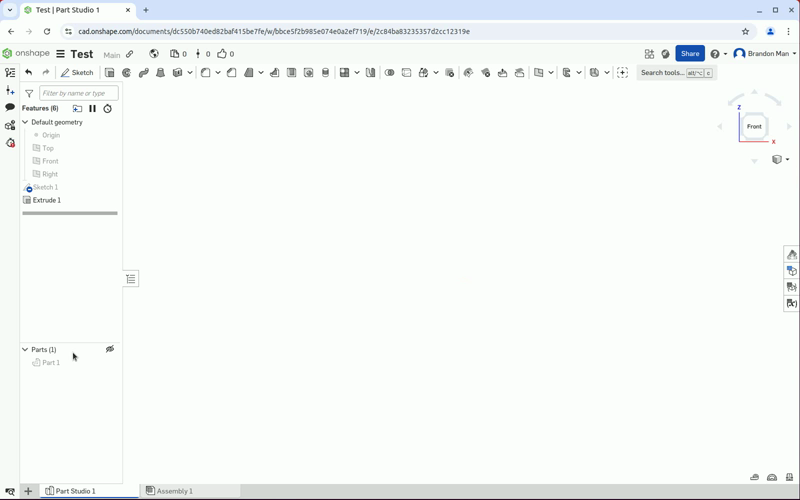
key(space)
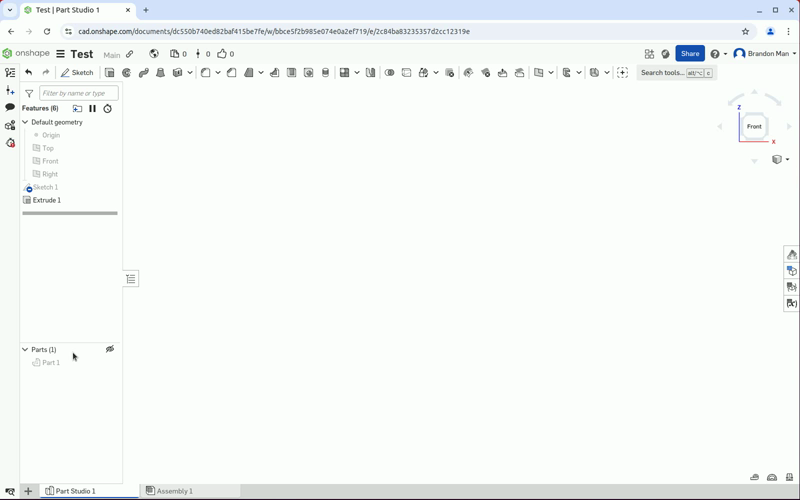
key_down(shift)
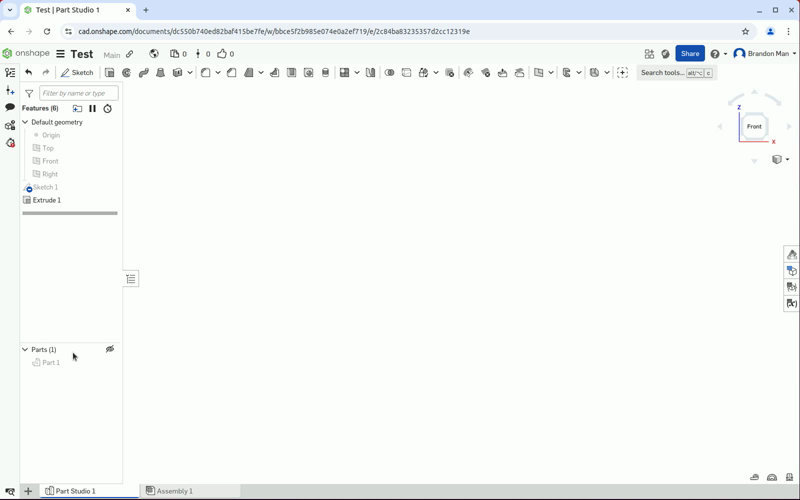
key(down)
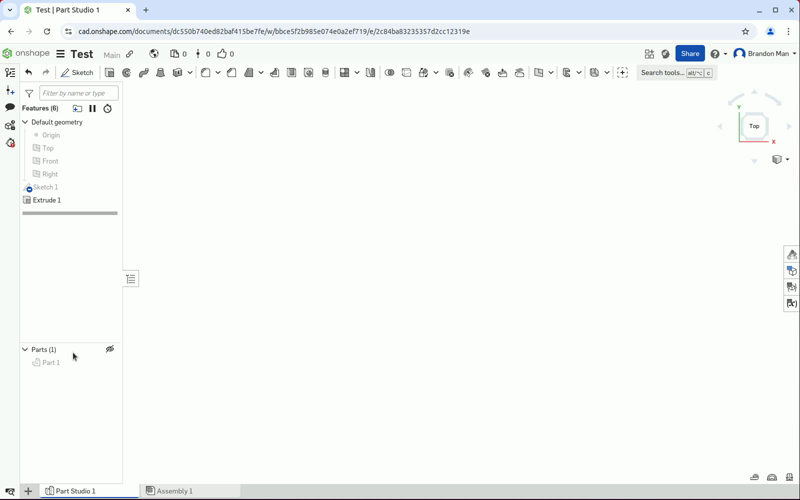
key_up(shift)
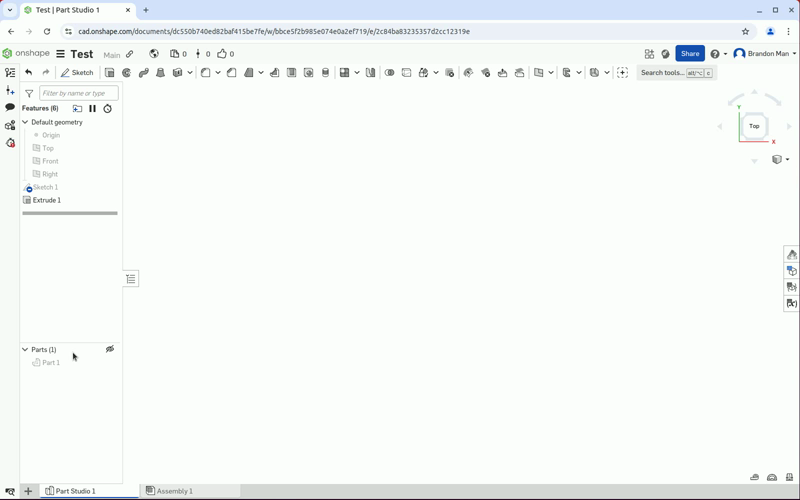
mouse_move(73, 352)
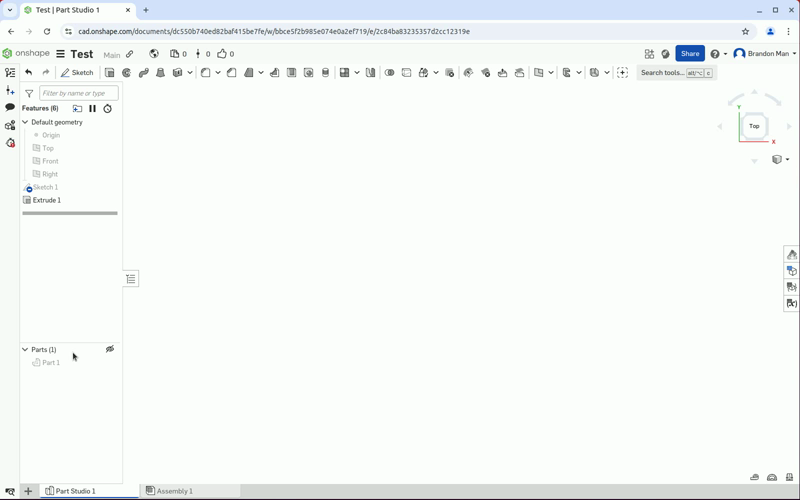
key(shift+y)
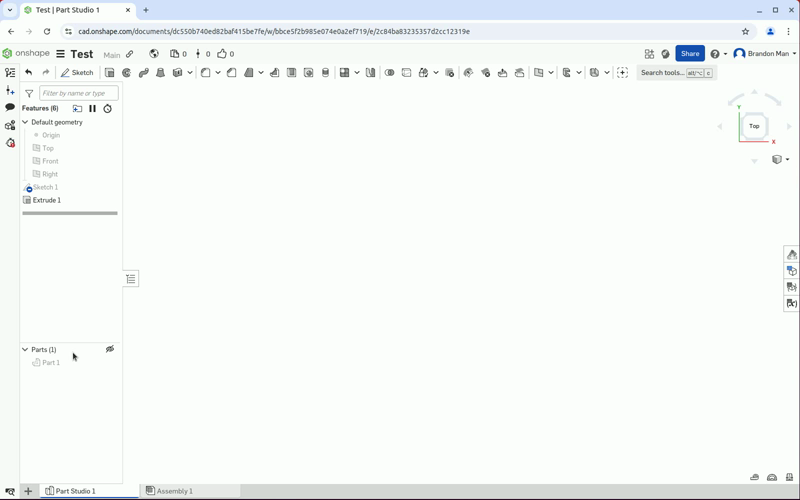
key(shift+s)
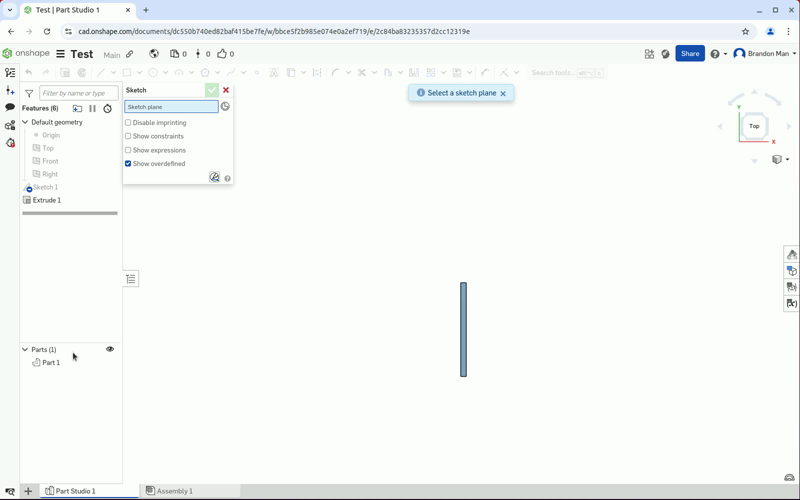
mouse_move(73, 150)
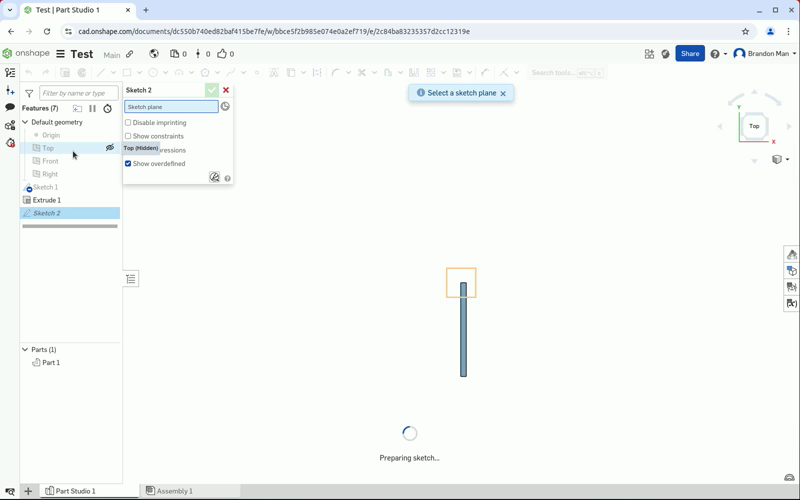
click(73, 150)
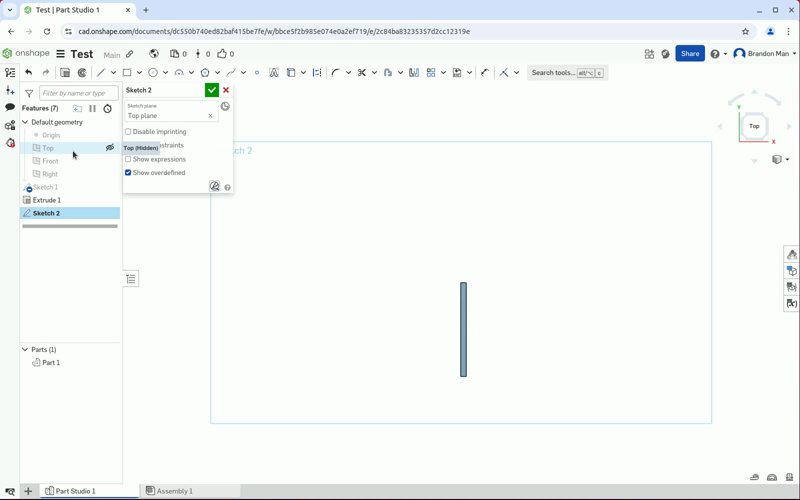
mouse_move(73, 352)
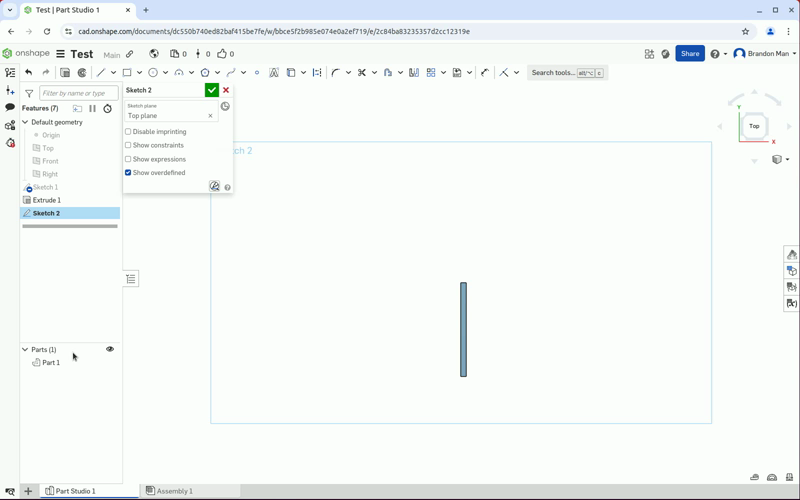
key(y)
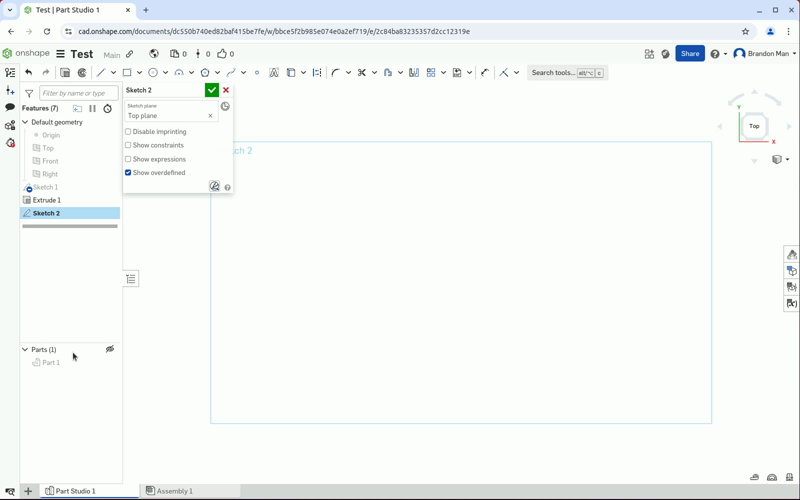
key(l)
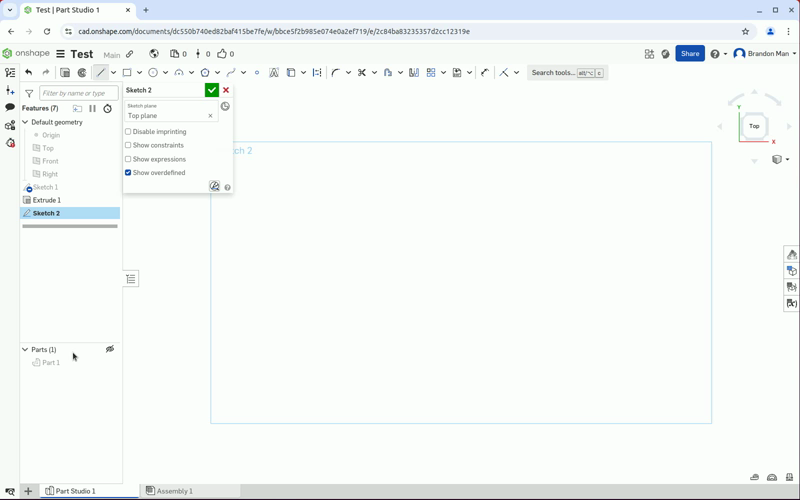
key_down(shift)
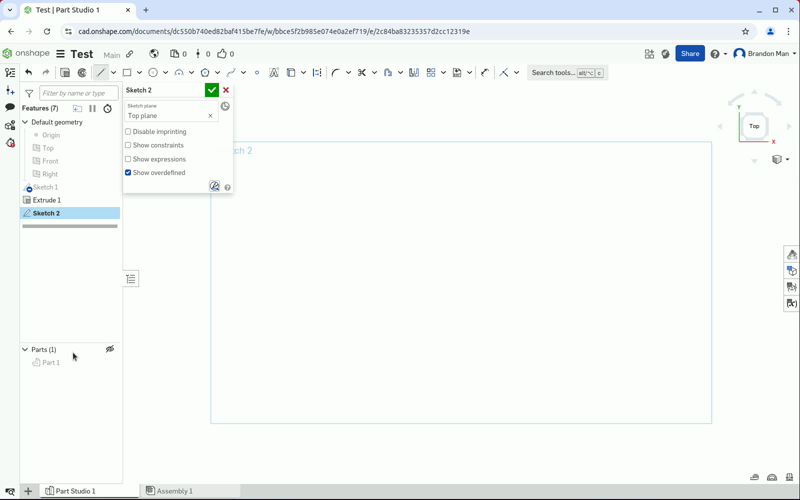
mouse_move(460, 287)
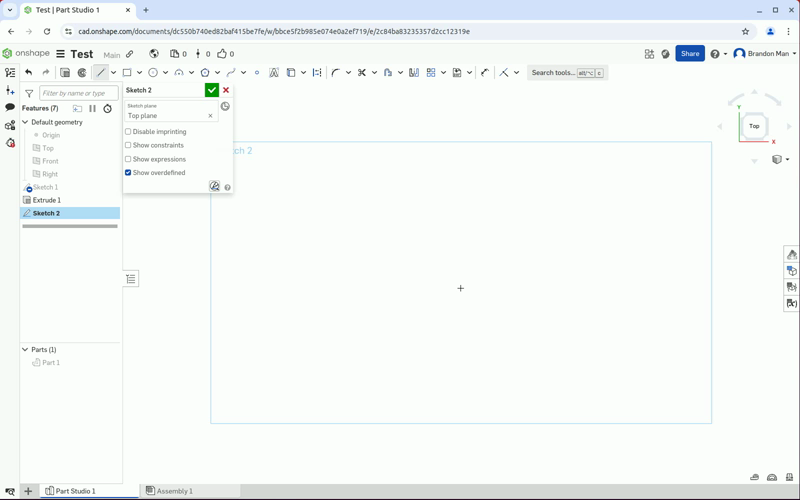
click(460, 287)
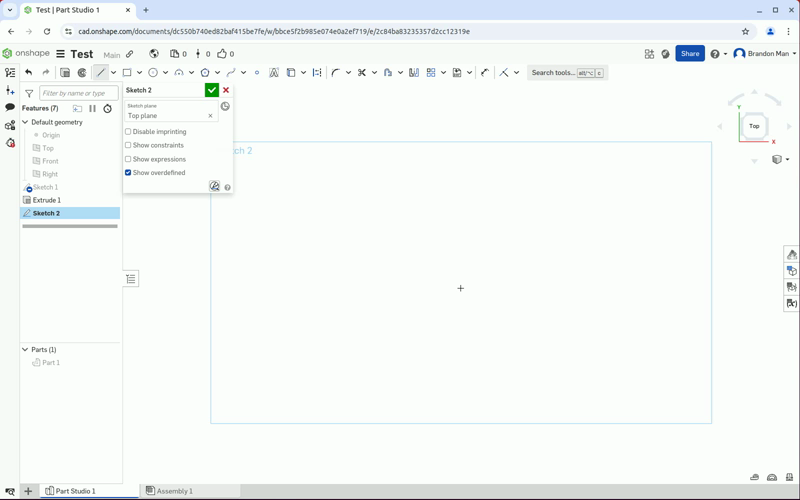
key_up(shift)
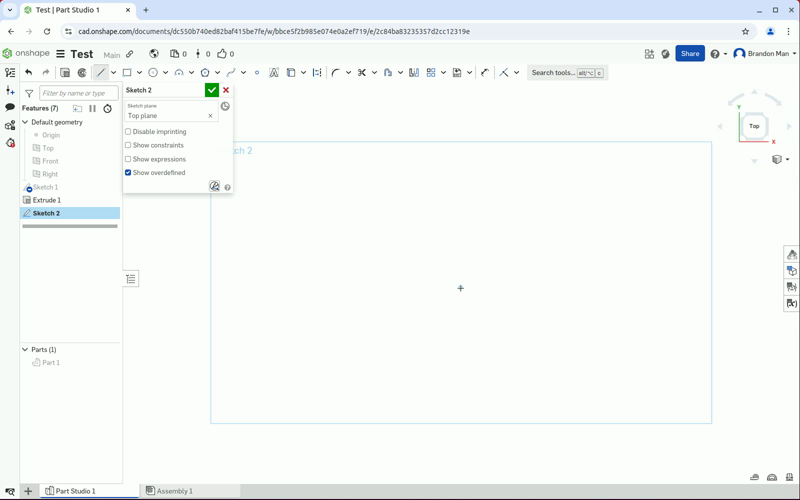
key_down(shift)
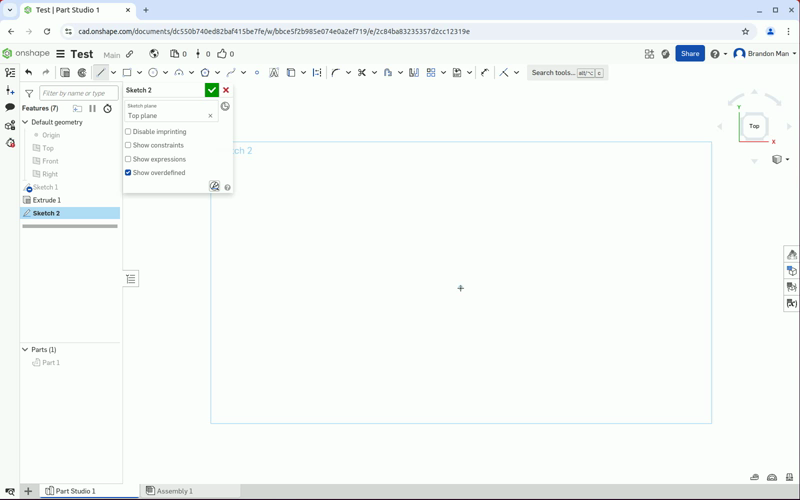
mouse_move(490, 287)
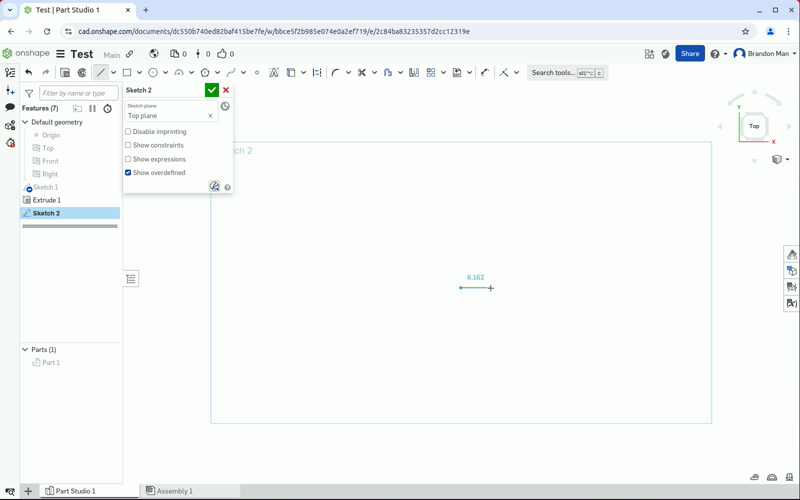
mouse_move(466, 287)
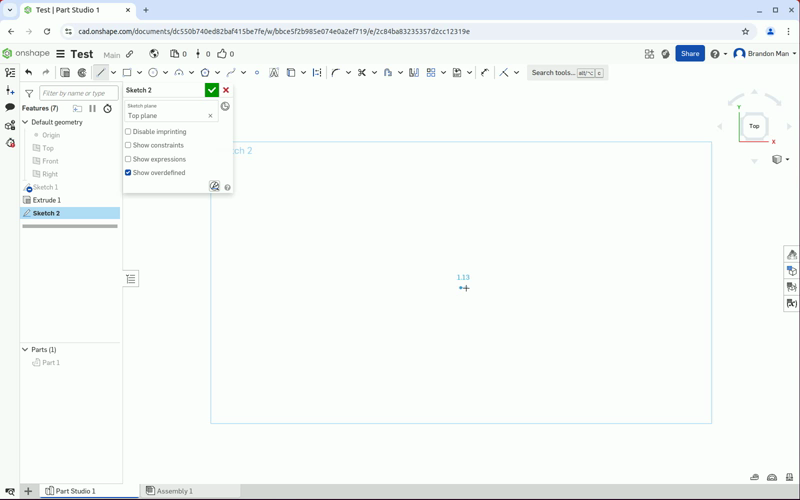
scroll(6)
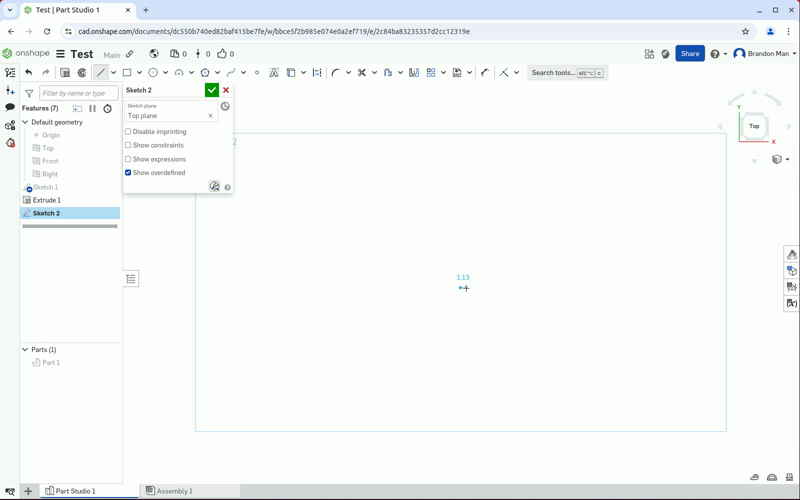
scroll(6)
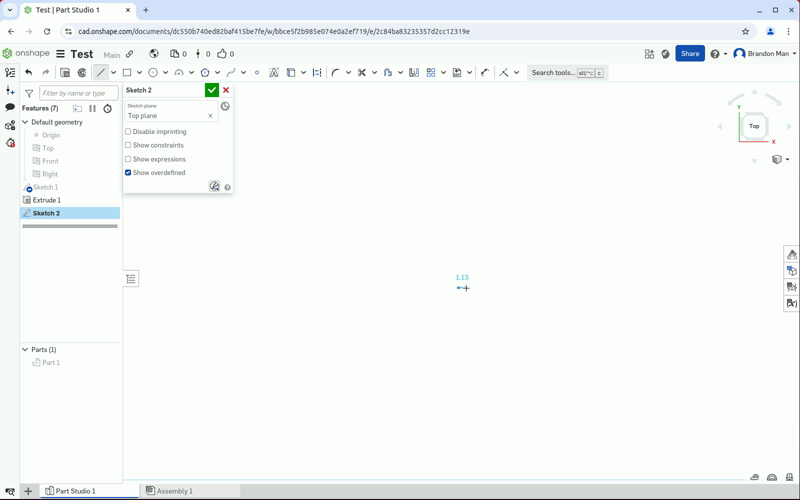
scroll(6)
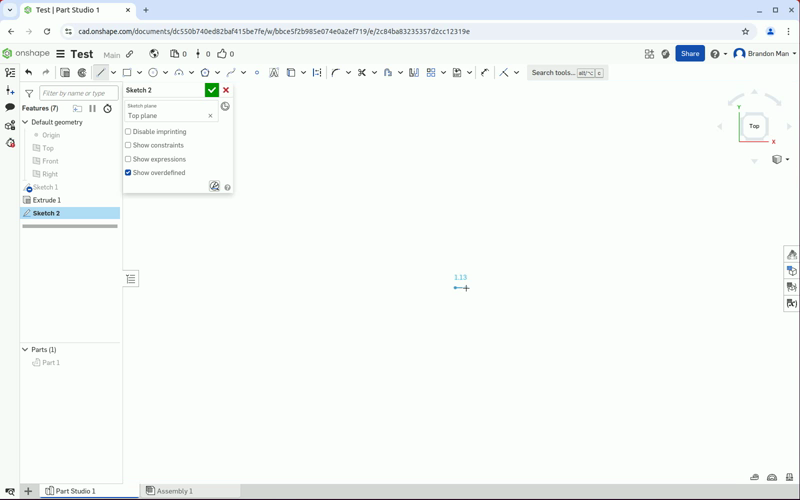
scroll(6)
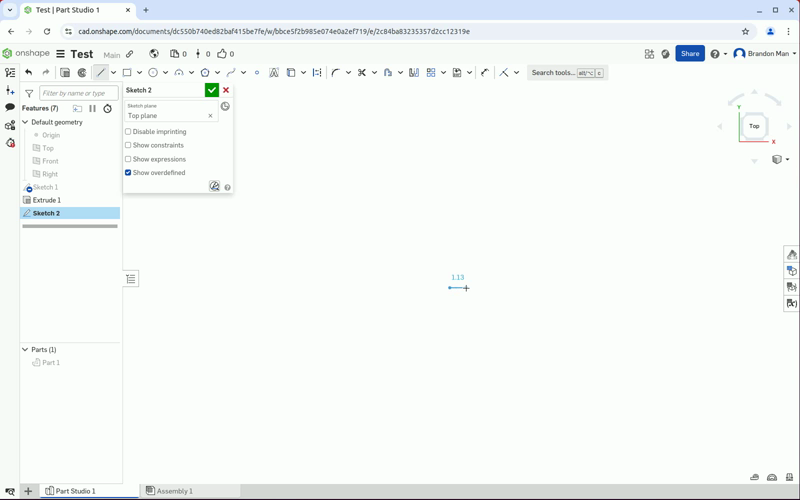
scroll(6)
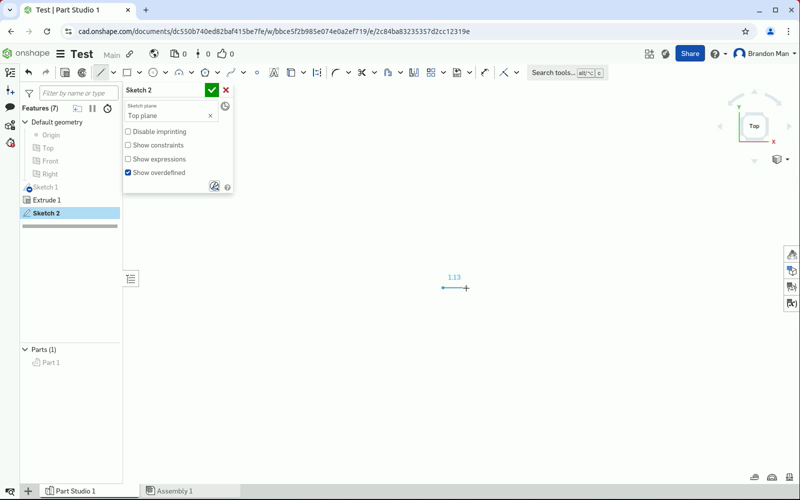
scroll(6)
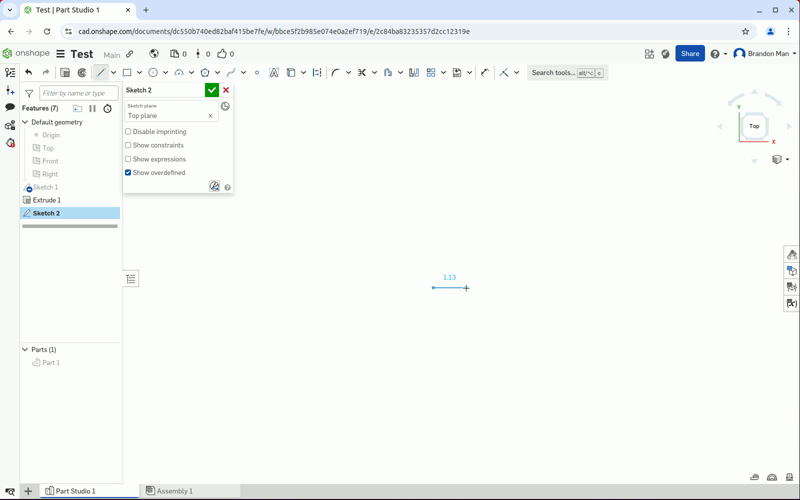
scroll(6)
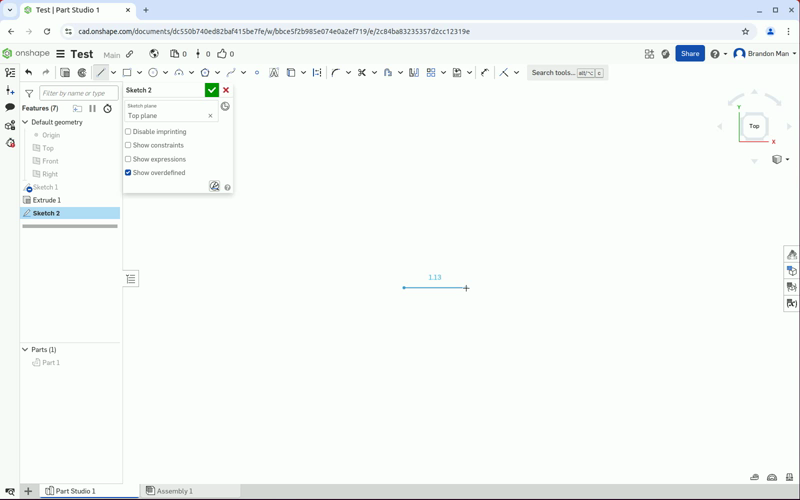
click(466, 287)
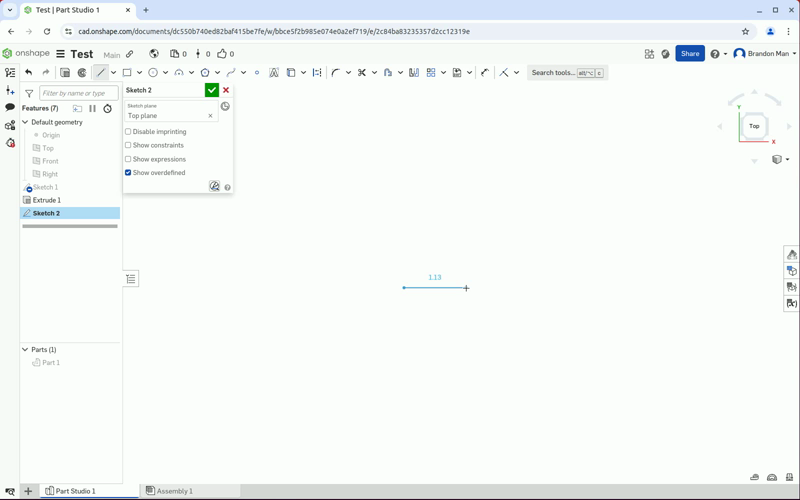
scroll(-6)
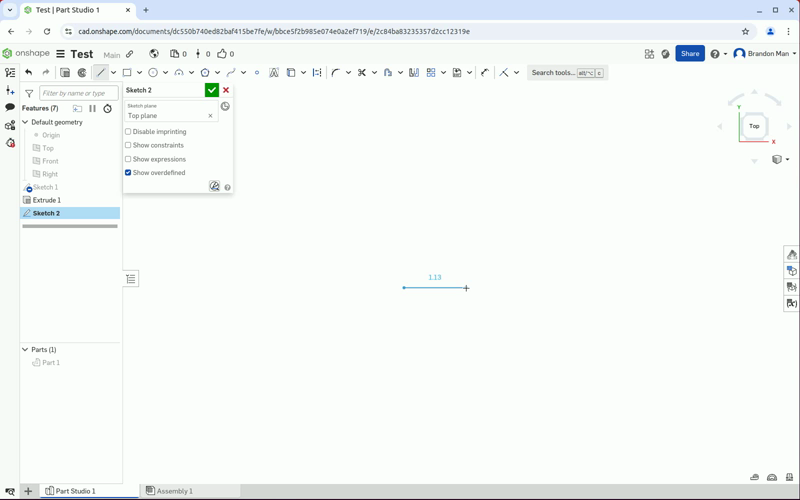
scroll(-6)
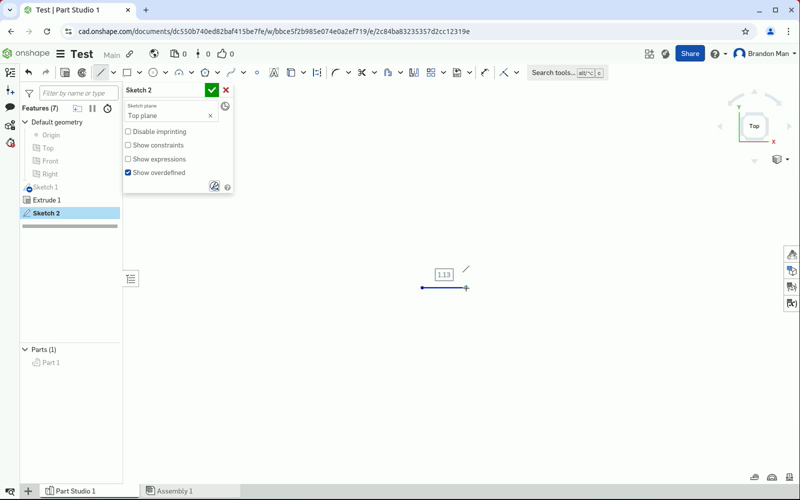
scroll(-6)
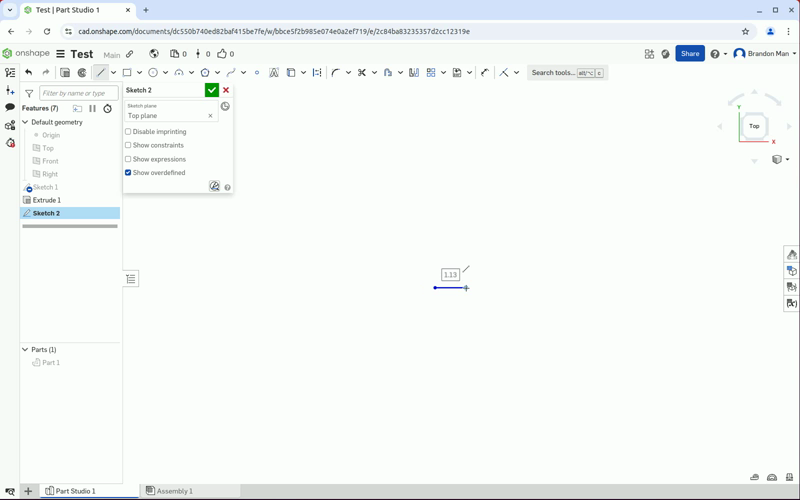
scroll(-6)
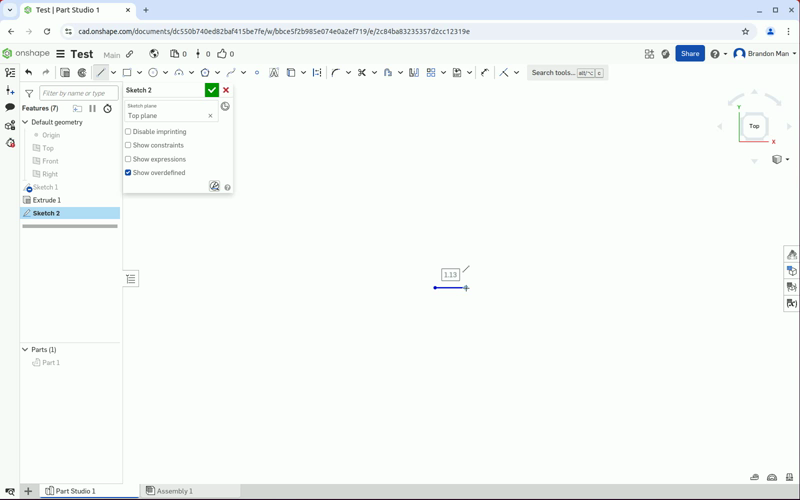
scroll(-6)
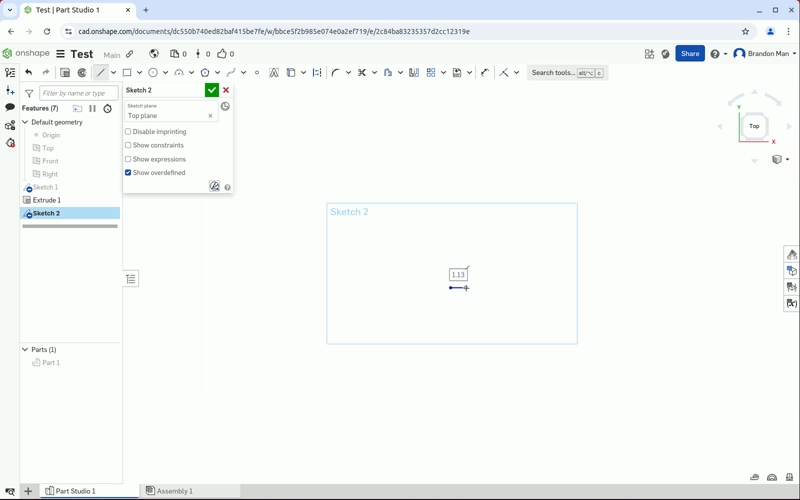
scroll(-6)
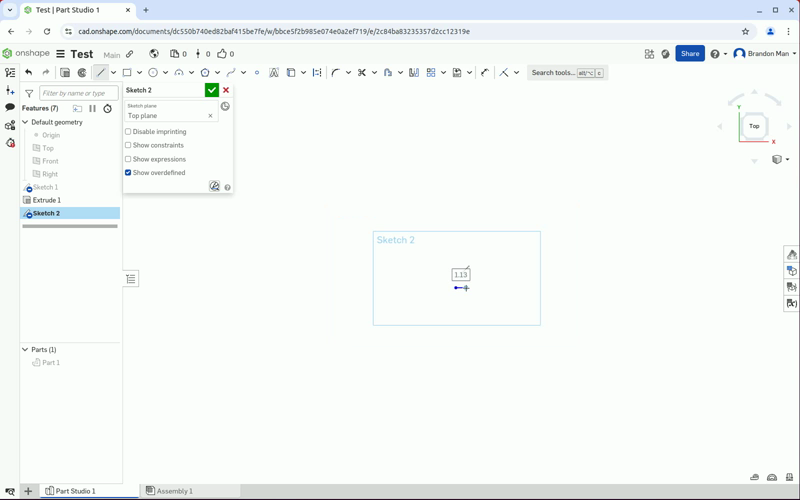
scroll(-6)
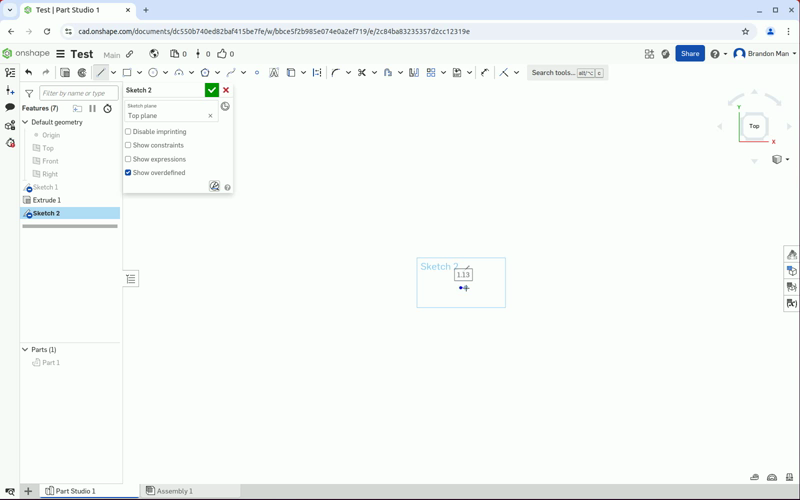
key_up(shift)
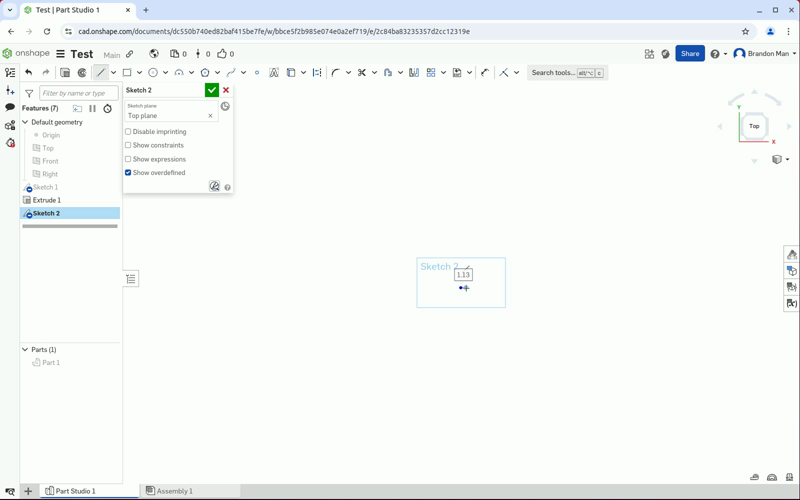
key_down(shift)
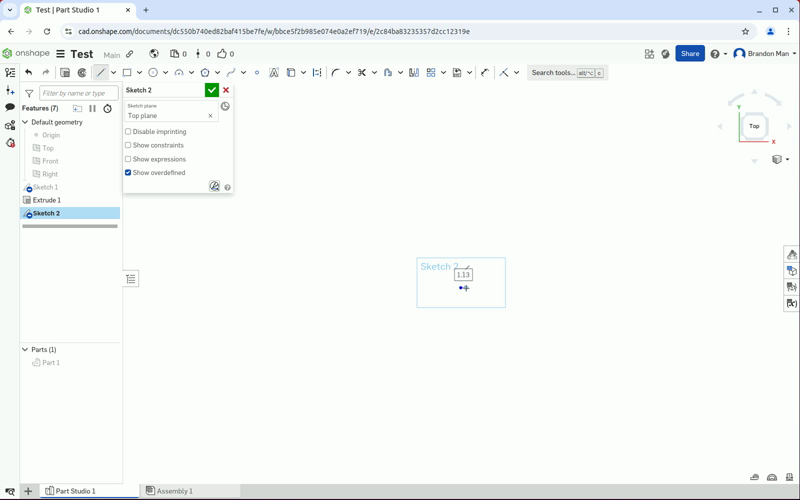
mouse_move(496, 287)
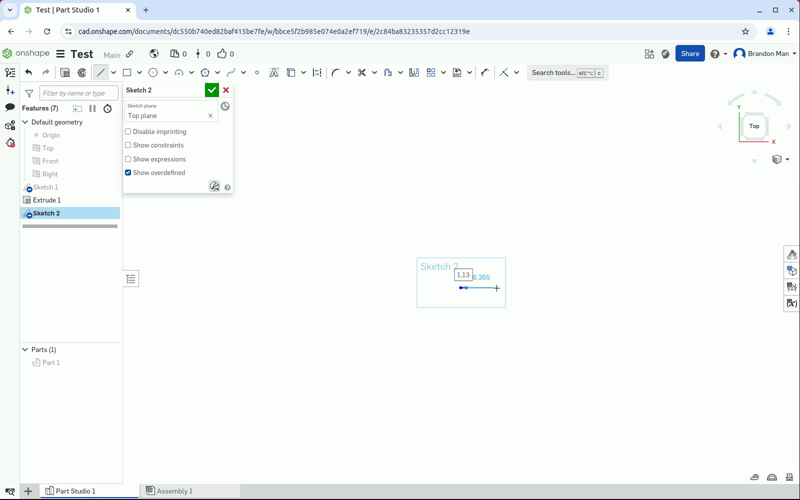
mouse_move(466, 281)
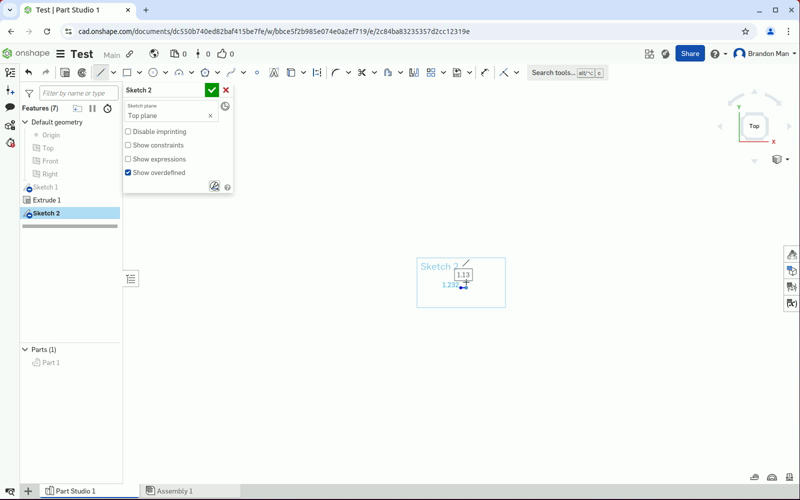
scroll(6)
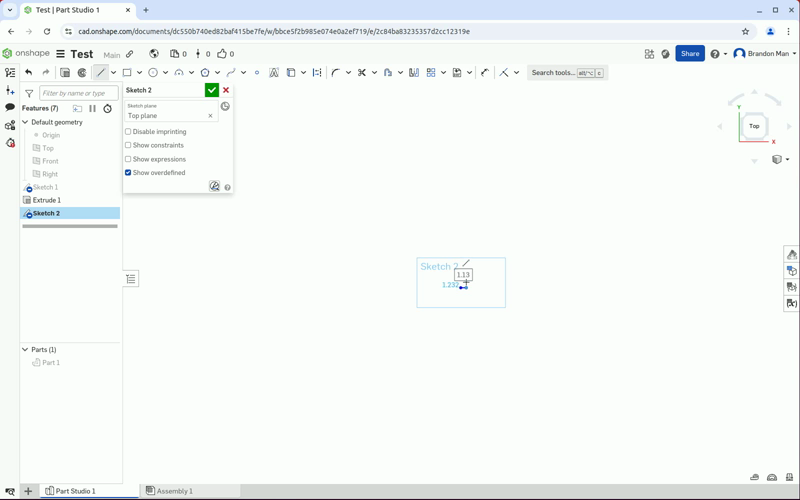
scroll(6)
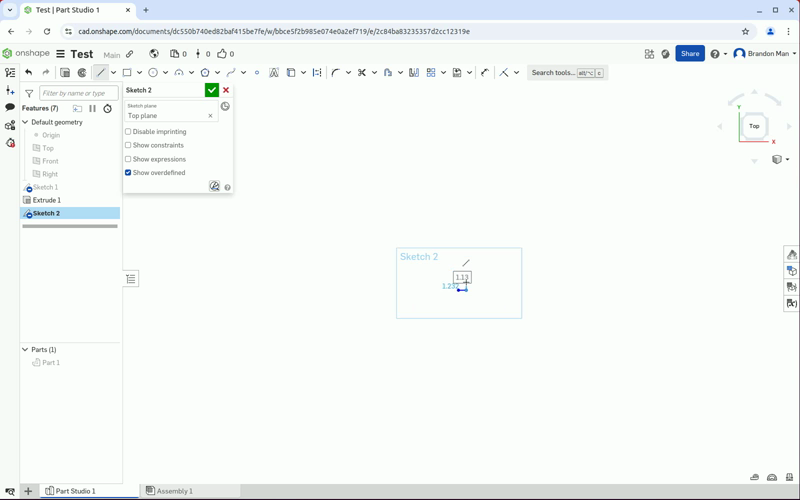
scroll(6)
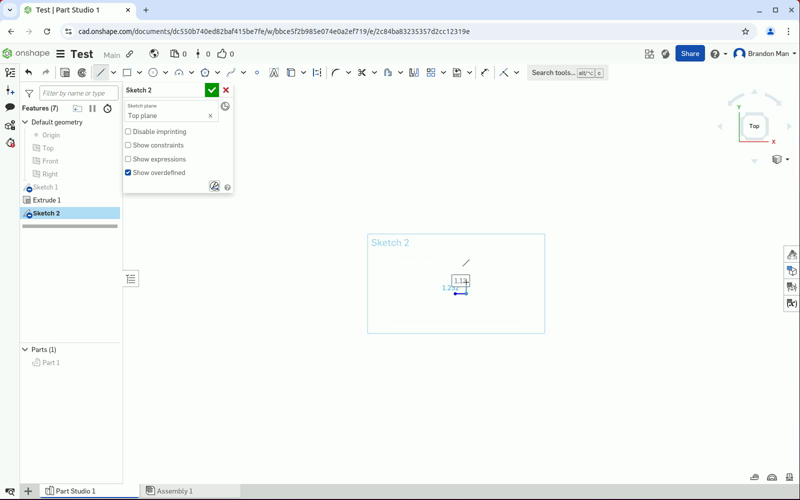
scroll(6)
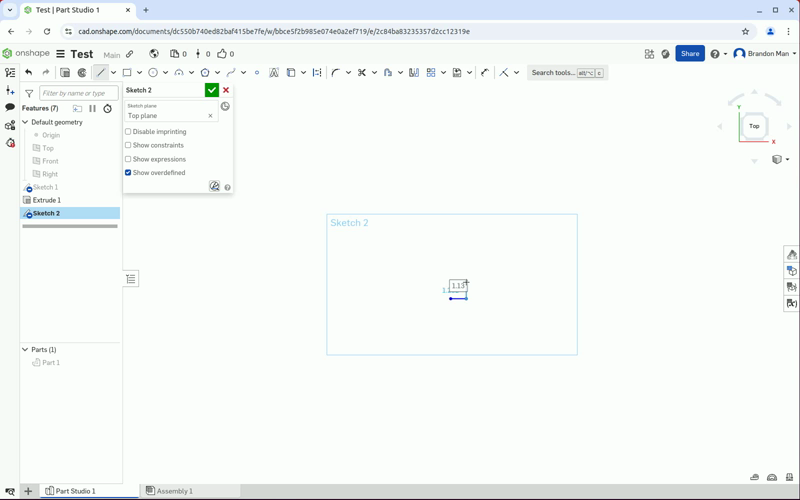
scroll(6)
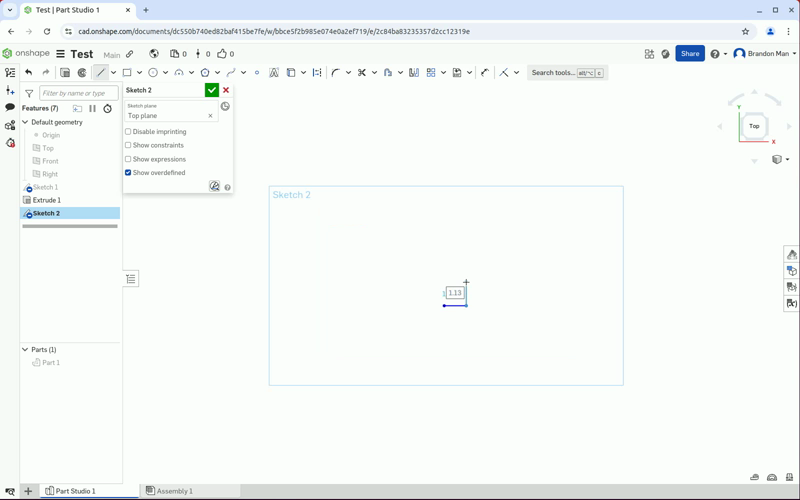
scroll(6)
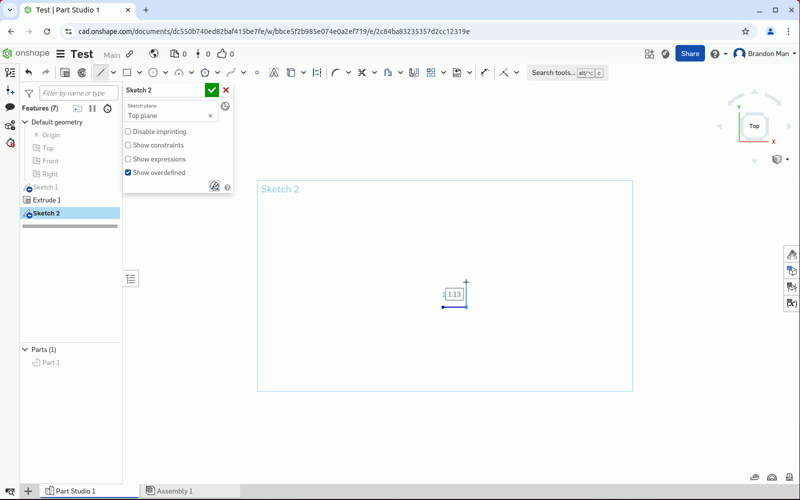
scroll(6)
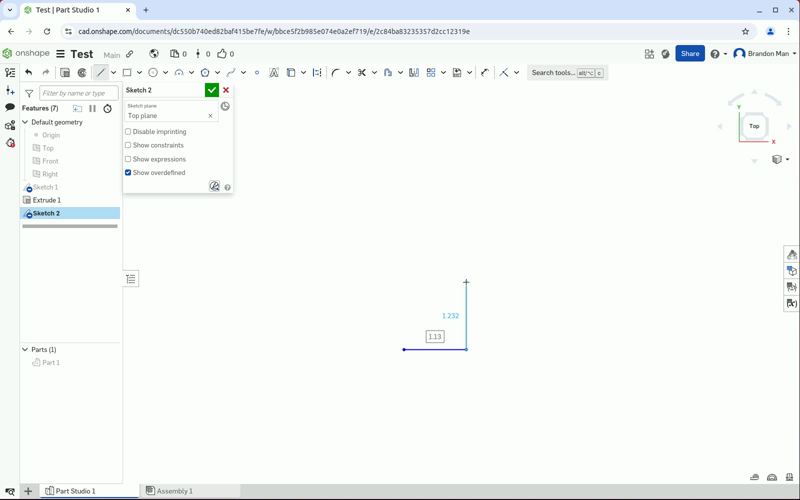
click(466, 281)
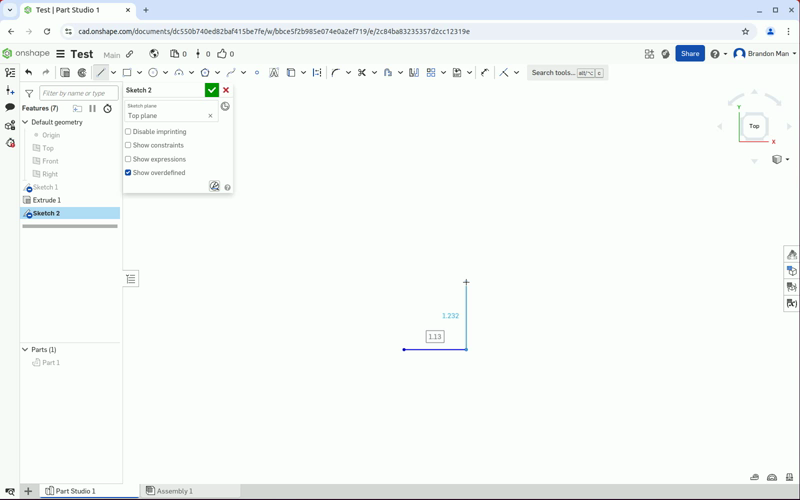
scroll(-6)
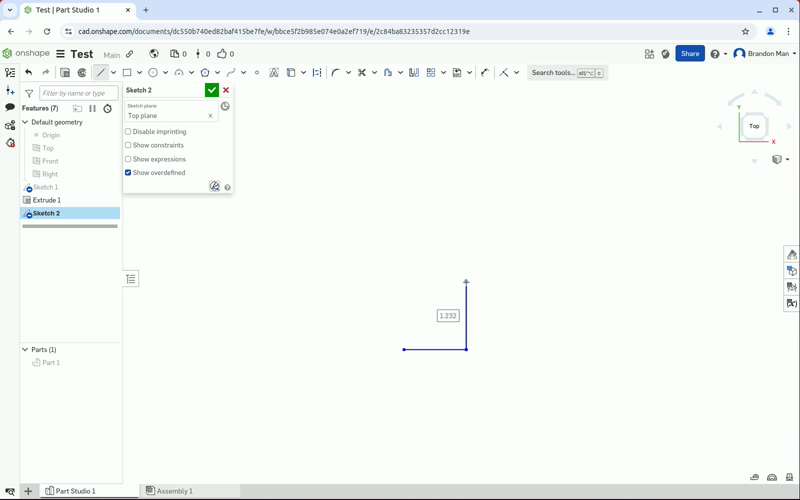
scroll(-6)
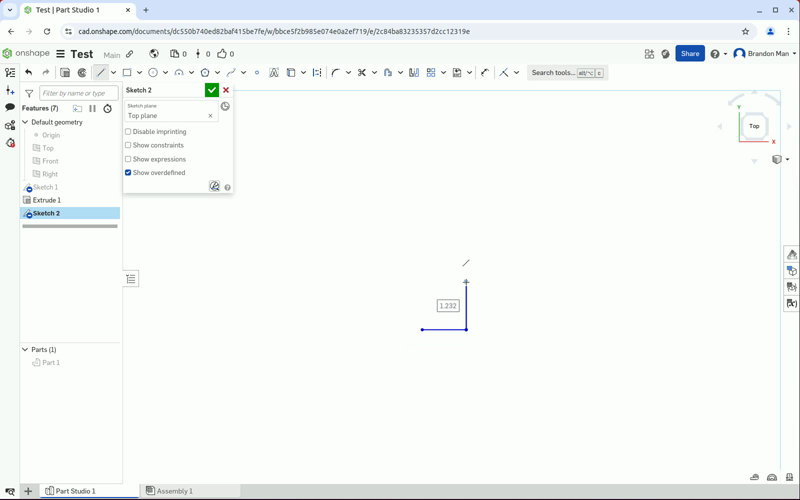
scroll(-6)
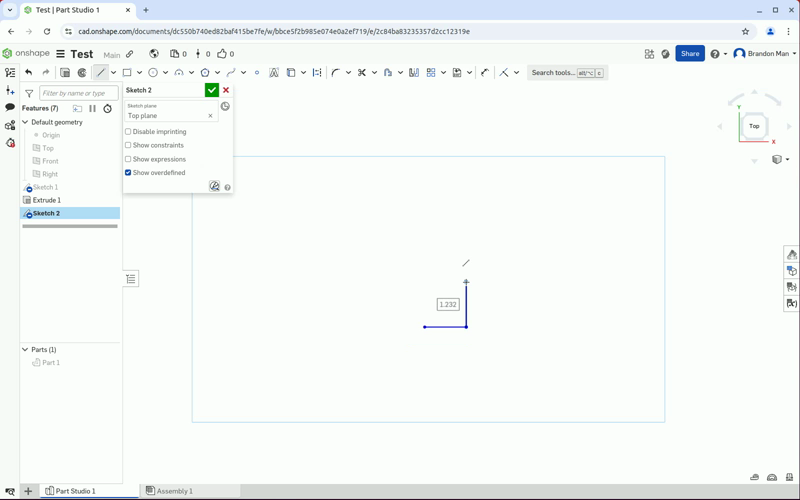
scroll(-6)
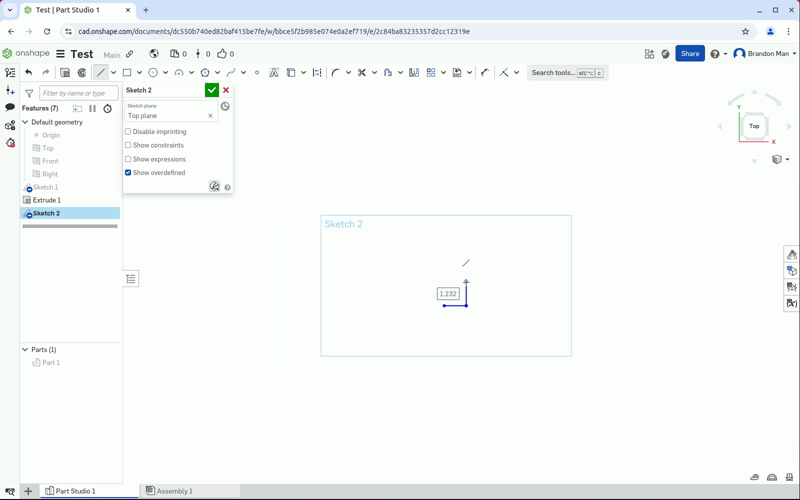
scroll(-6)
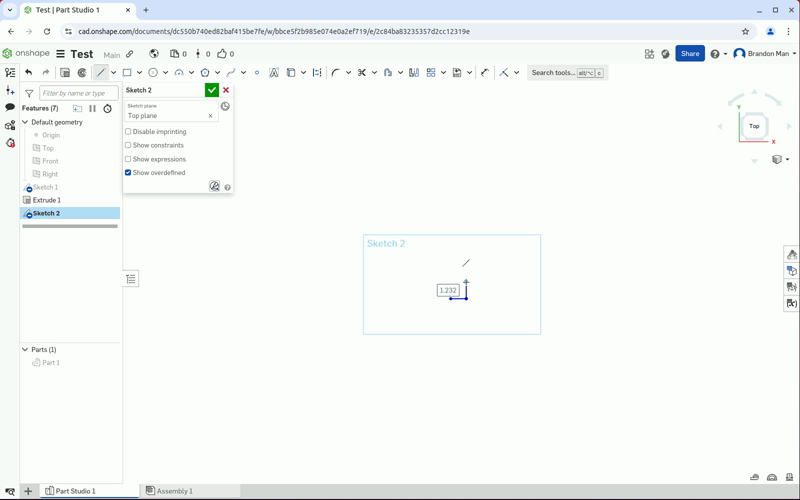
scroll(-6)
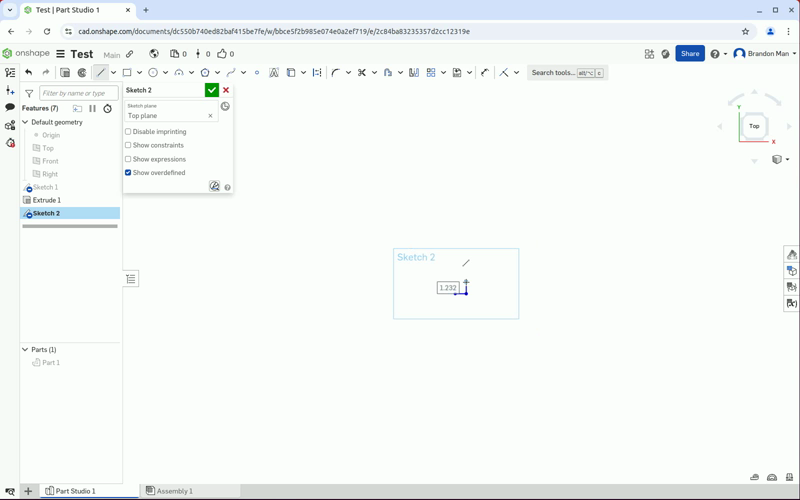
scroll(-6)
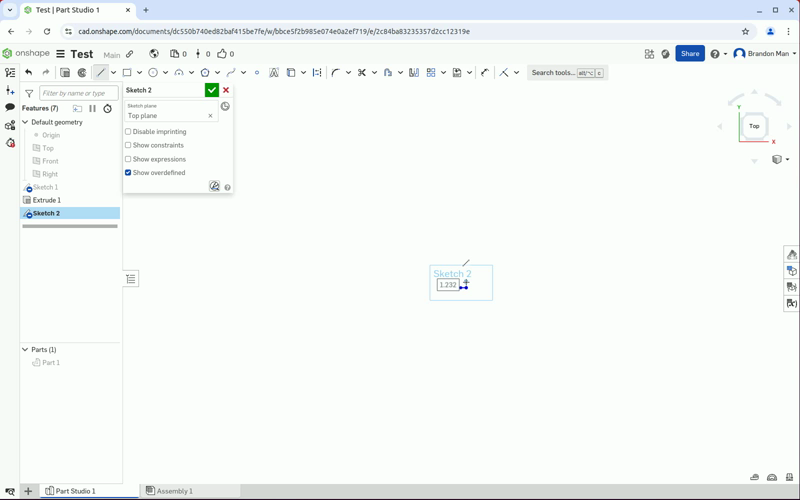
key_up(shift)
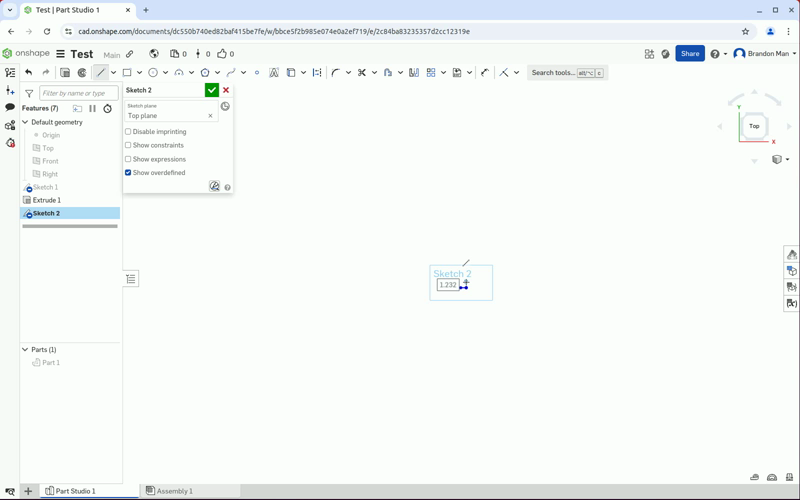
key_down(shift)
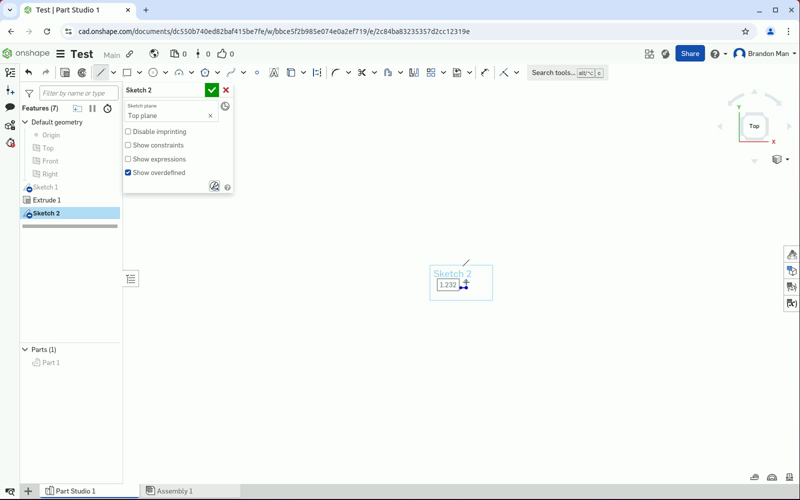
mouse_move(496, 281)
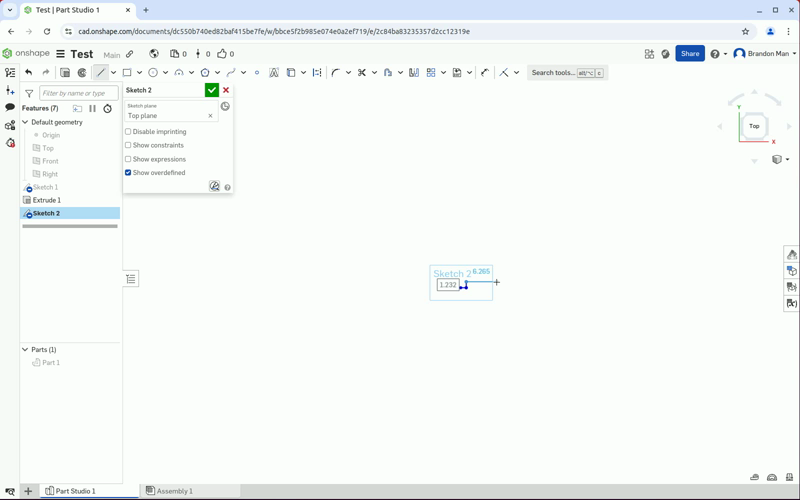
mouse_move(460, 281)
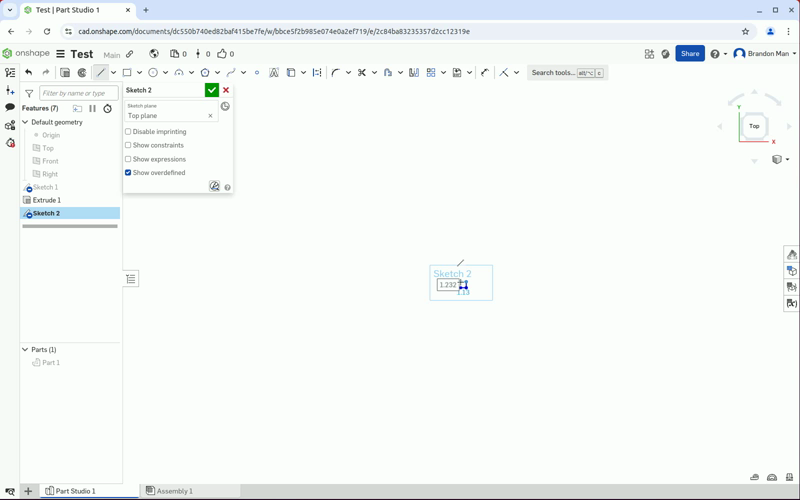
scroll(6)
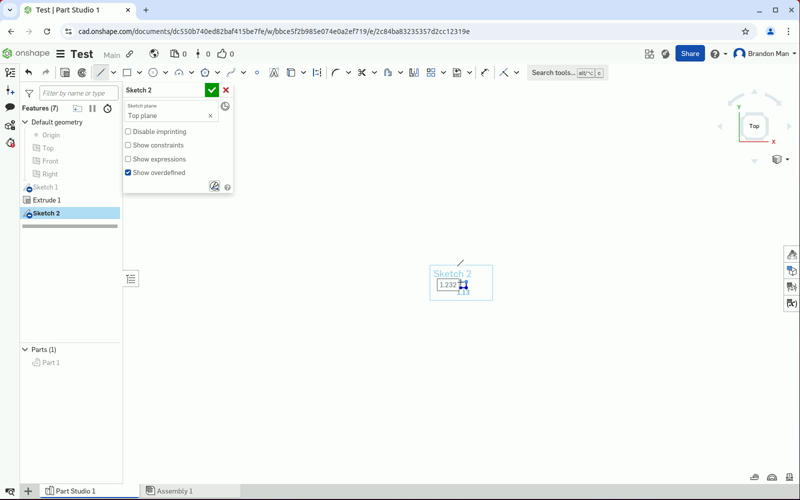
scroll(6)
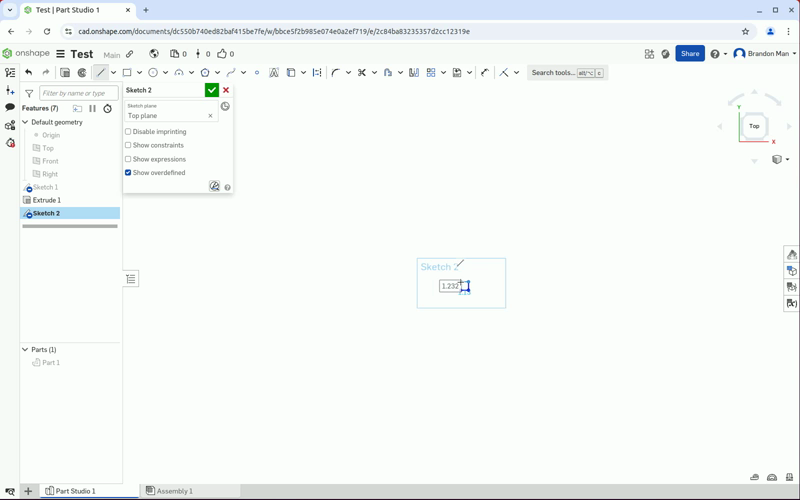
scroll(6)
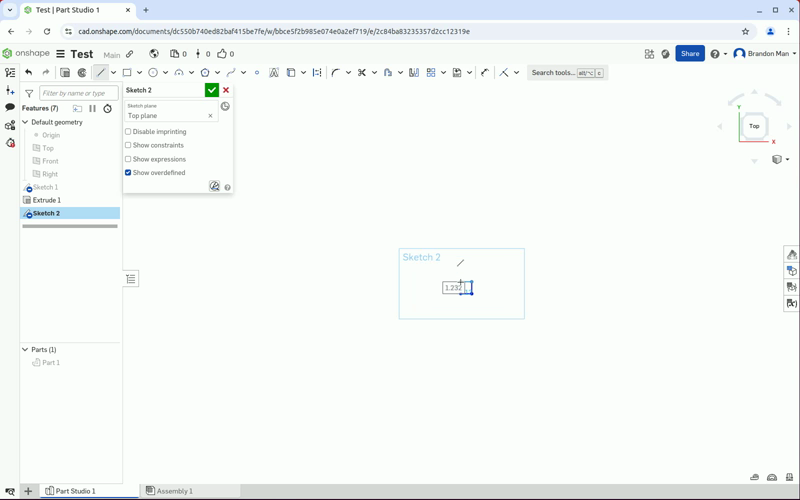
scroll(6)
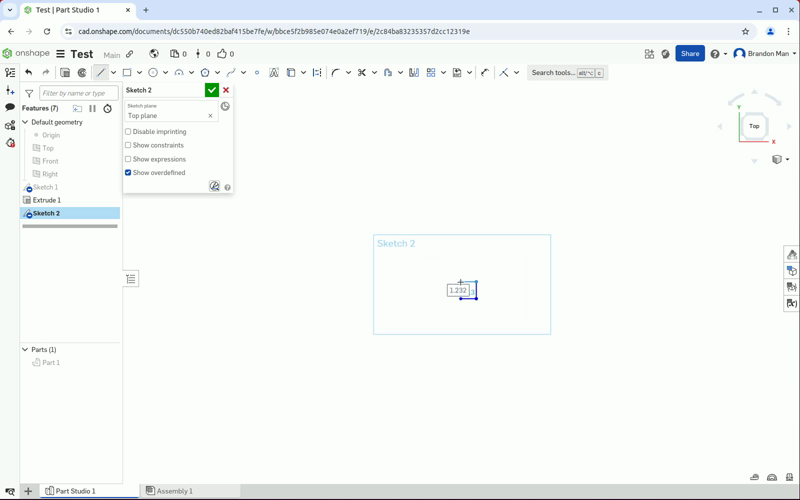
scroll(6)
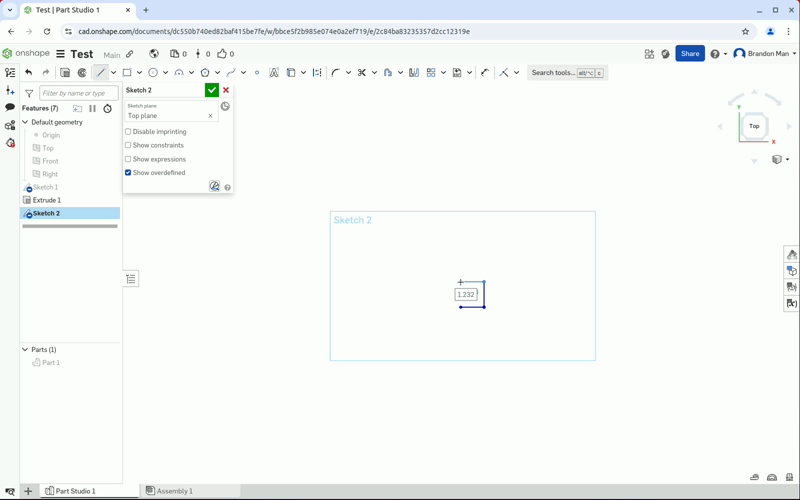
scroll(6)
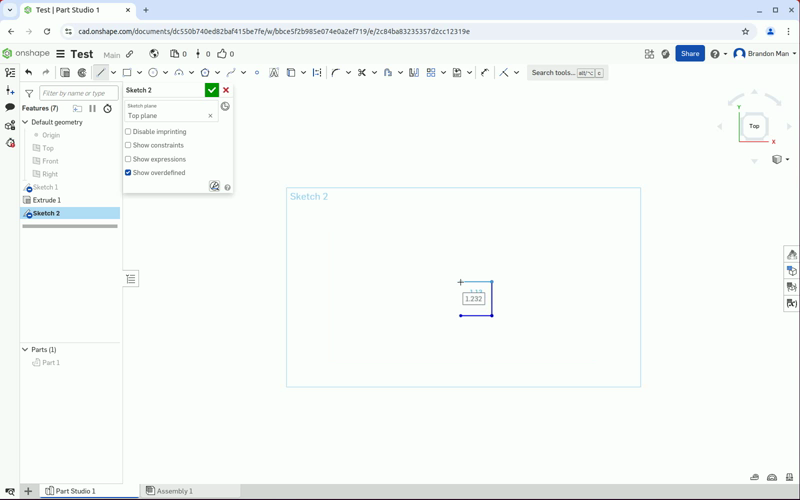
scroll(6)
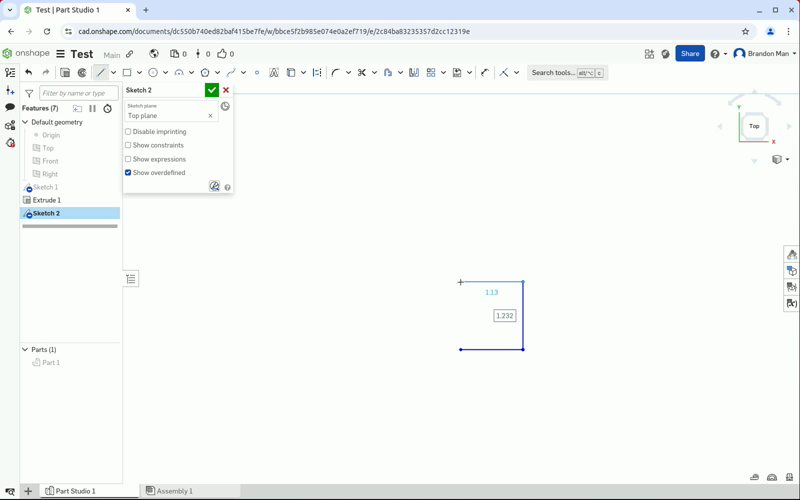
click(460, 281)
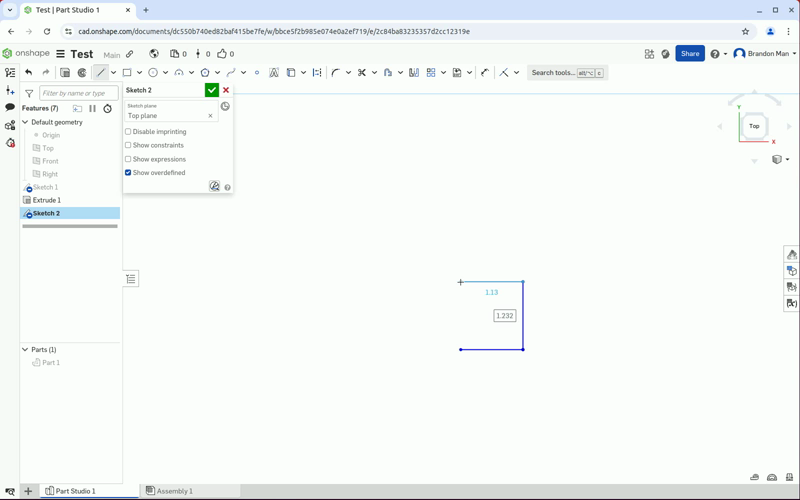
scroll(-6)
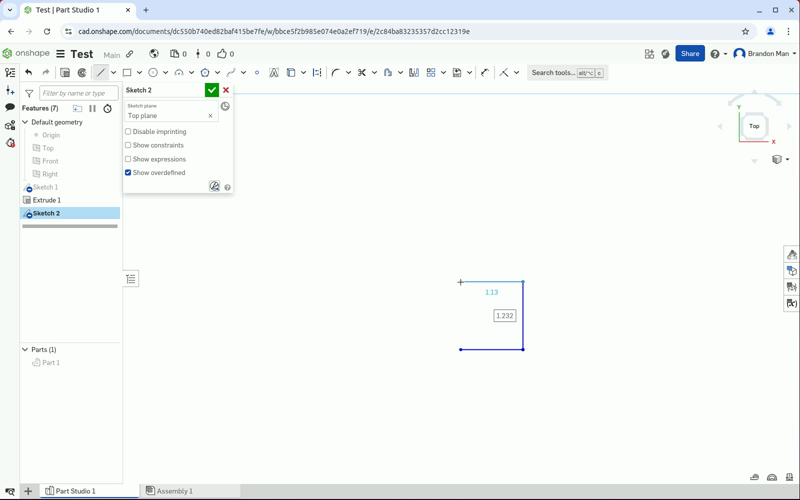
scroll(-6)
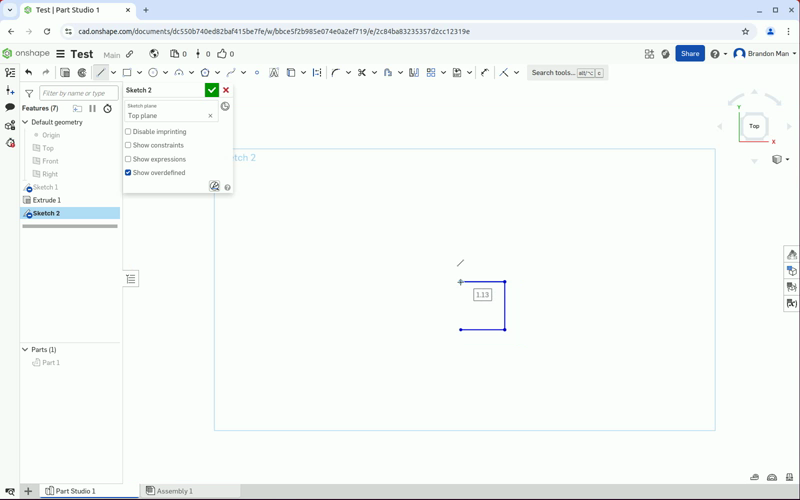
scroll(-6)
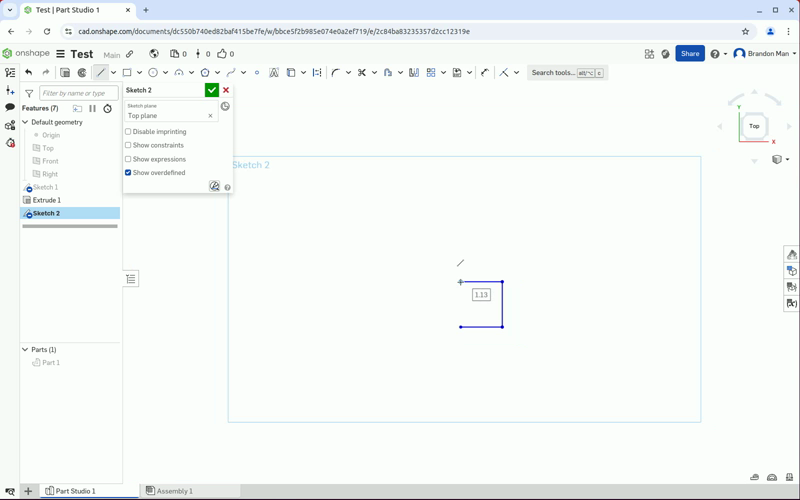
scroll(-6)
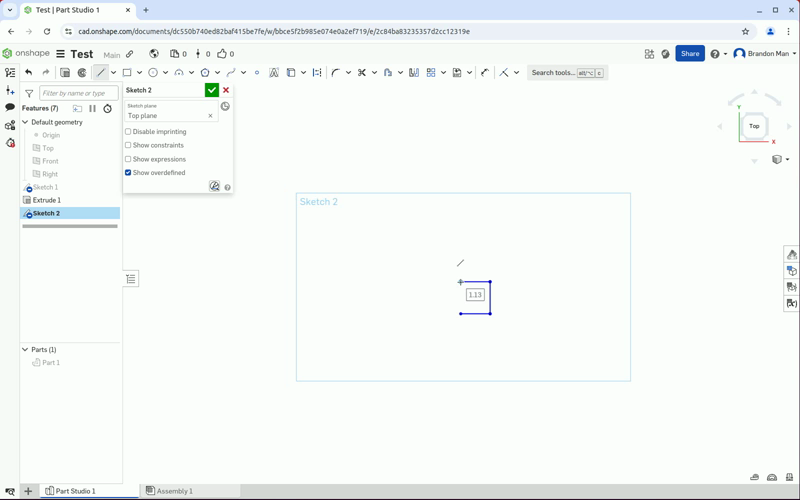
scroll(-6)
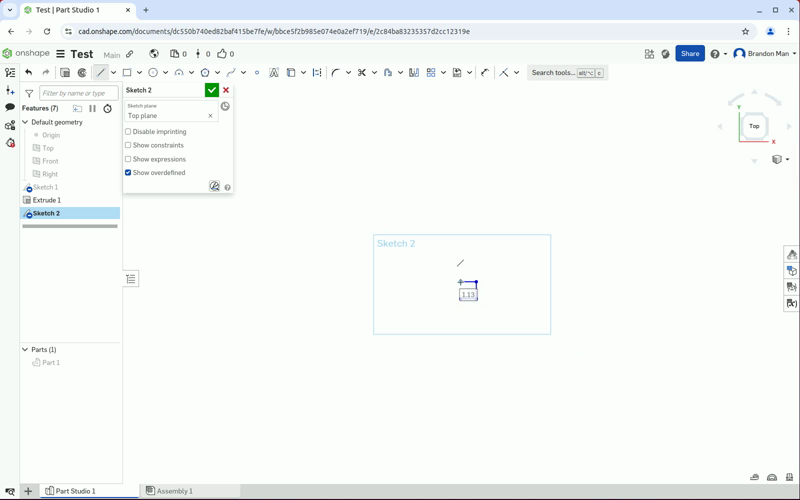
scroll(-6)
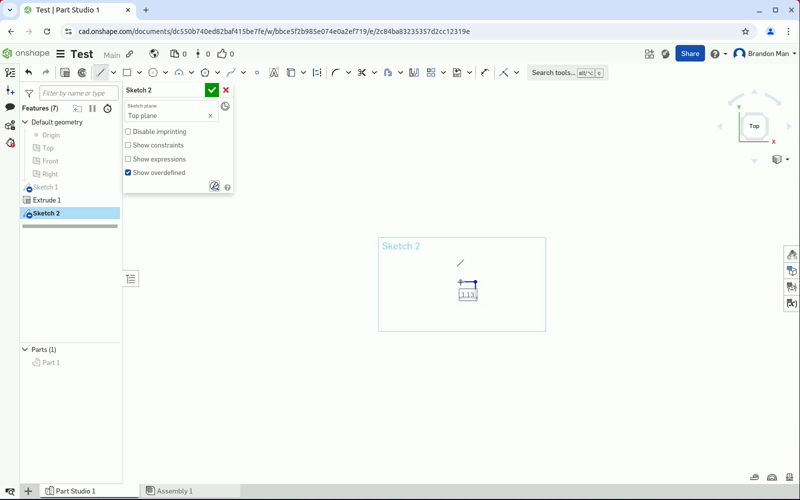
scroll(-6)
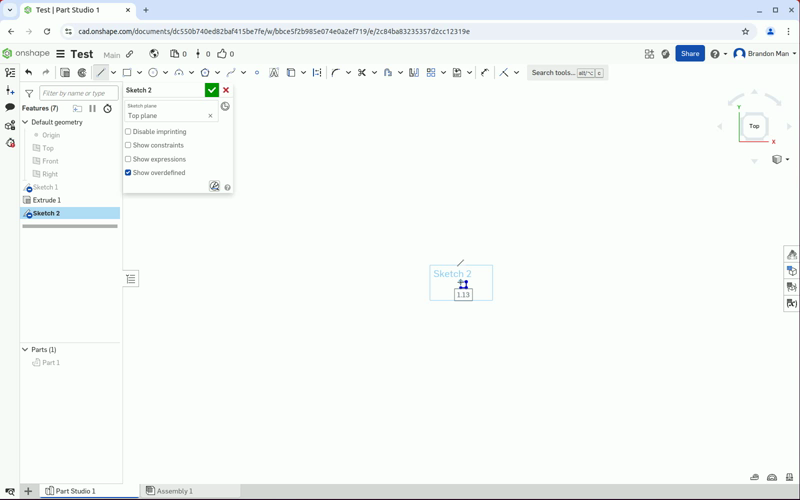
key_up(shift)
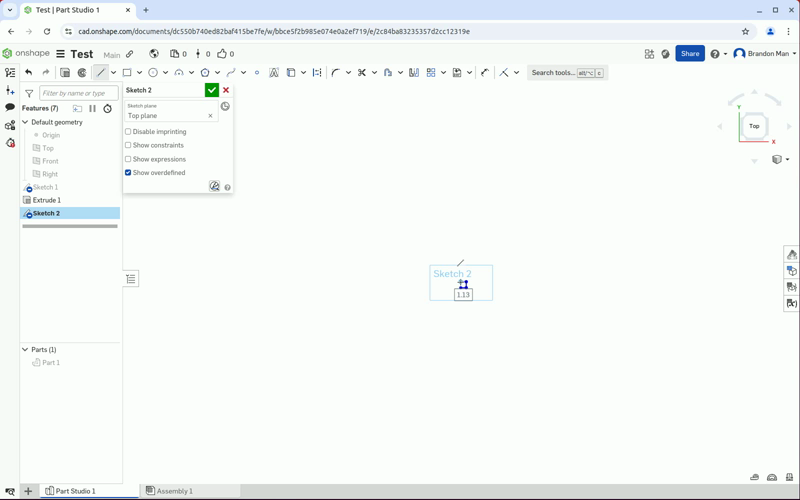
mouse_move(490, 281)
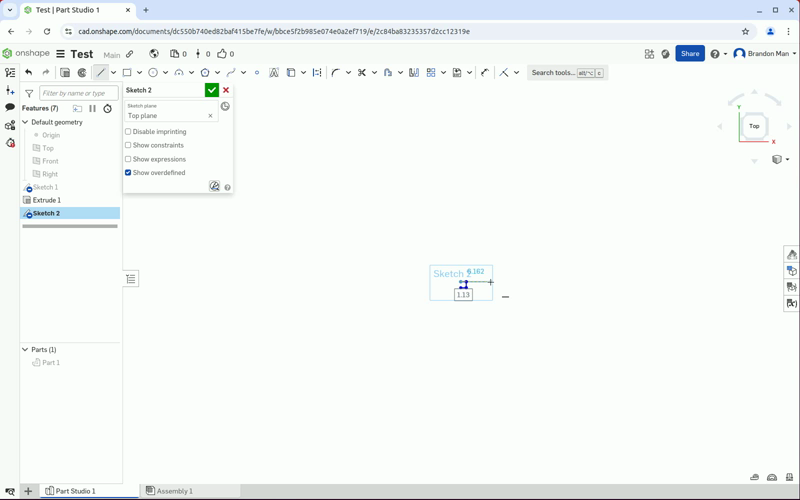
key_down(shift)
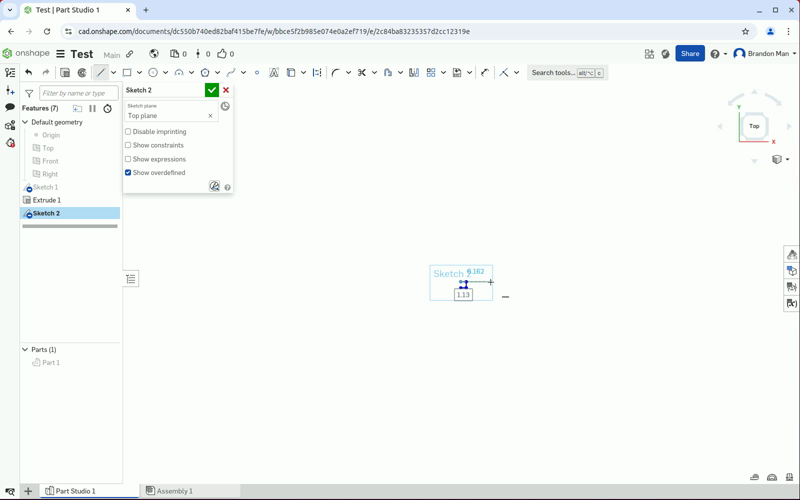
mouse_move(460, 287)
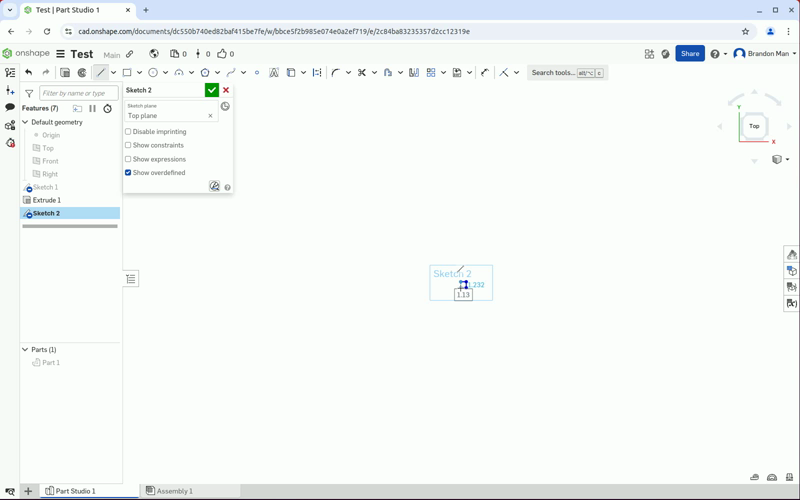
scroll(6)
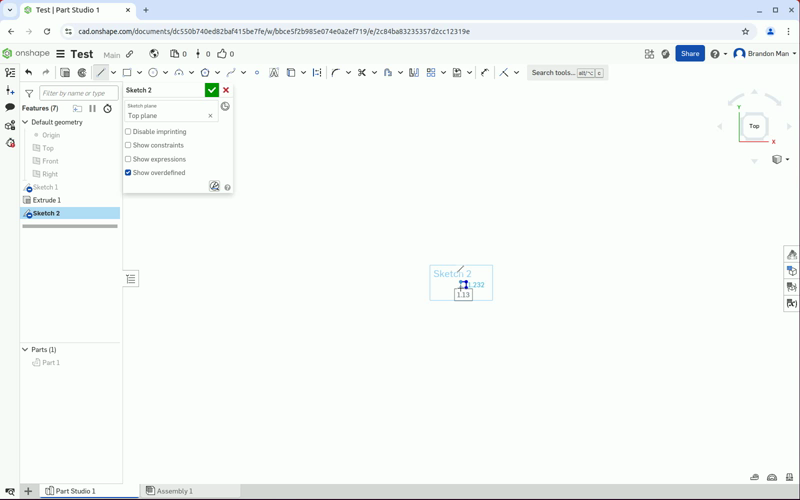
scroll(6)
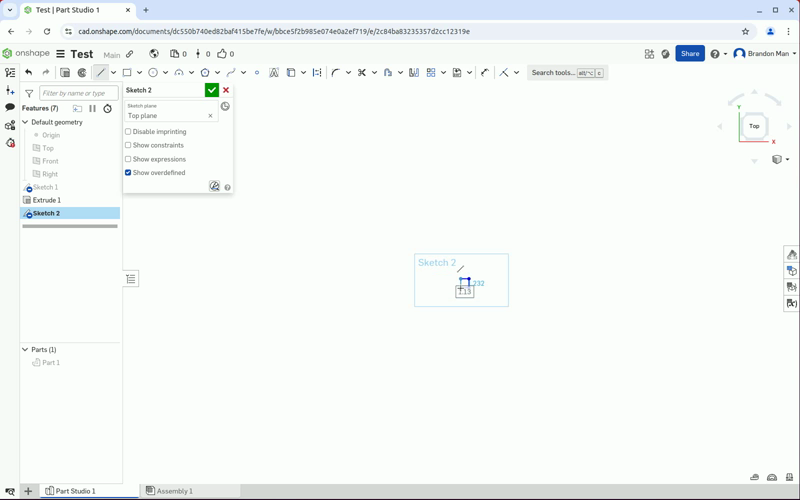
scroll(6)
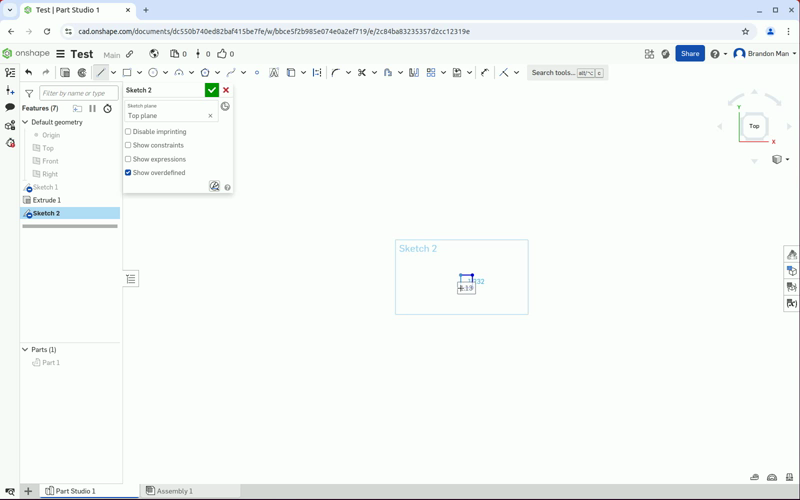
scroll(6)
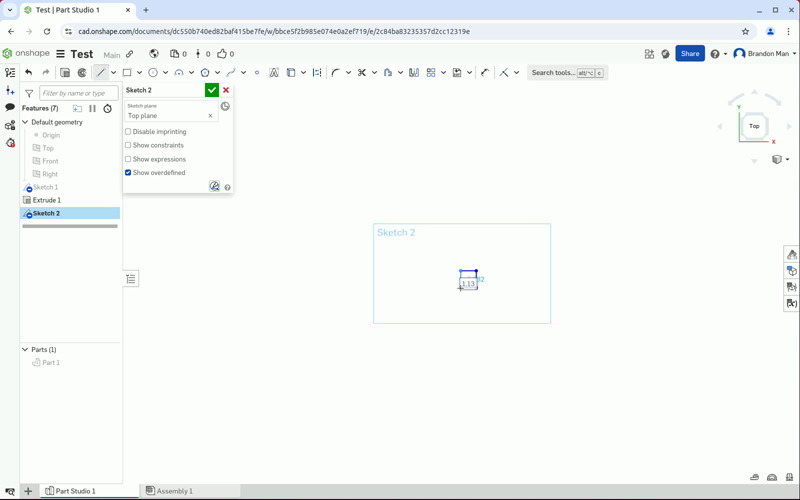
scroll(6)
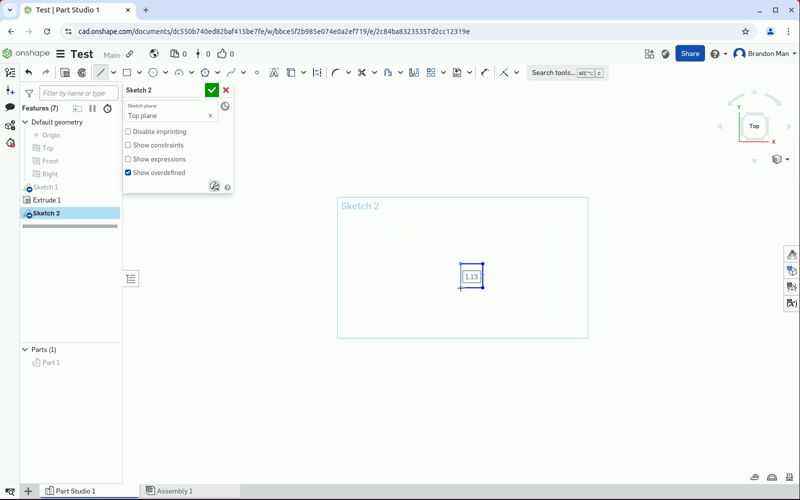
scroll(6)
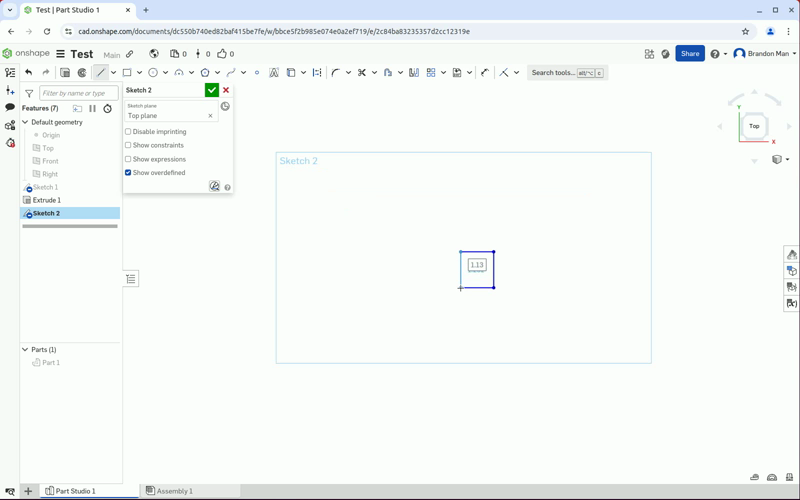
scroll(6)
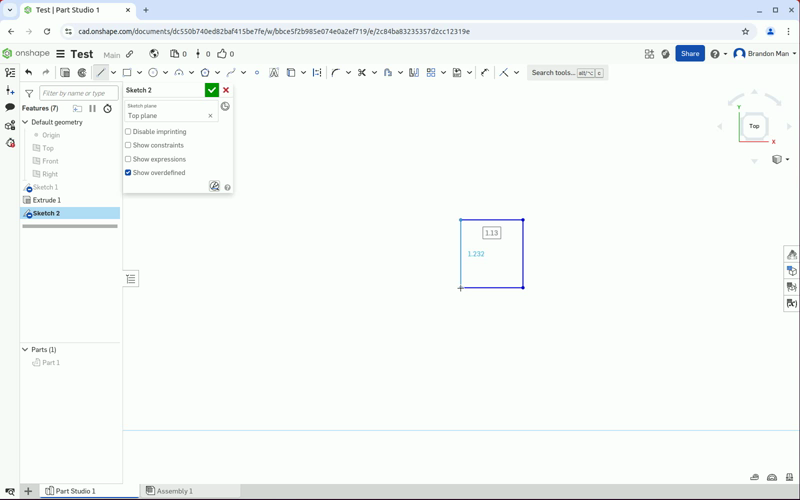
key_up(shift)
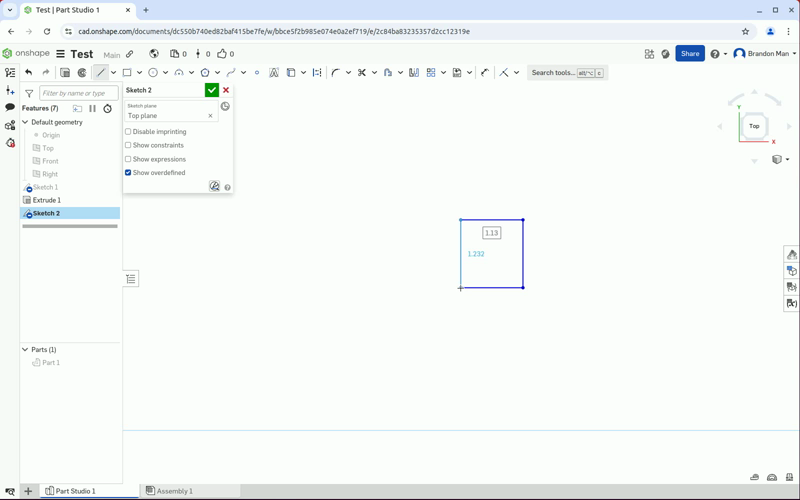
click(460, 287)
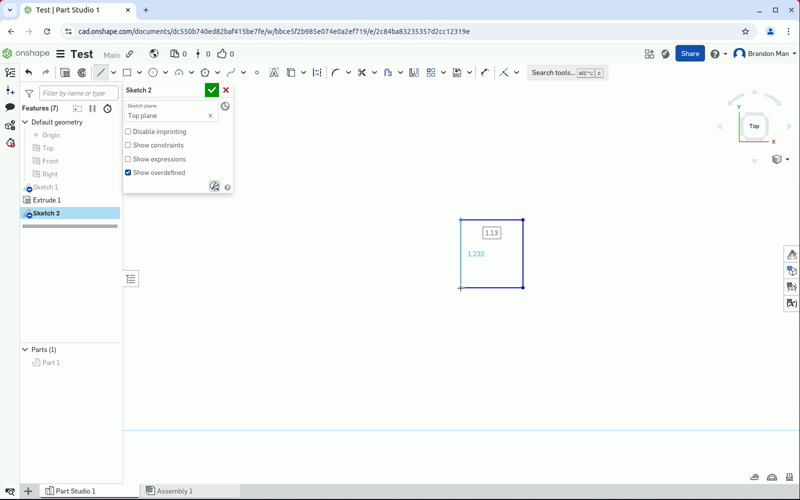
scroll(-6)
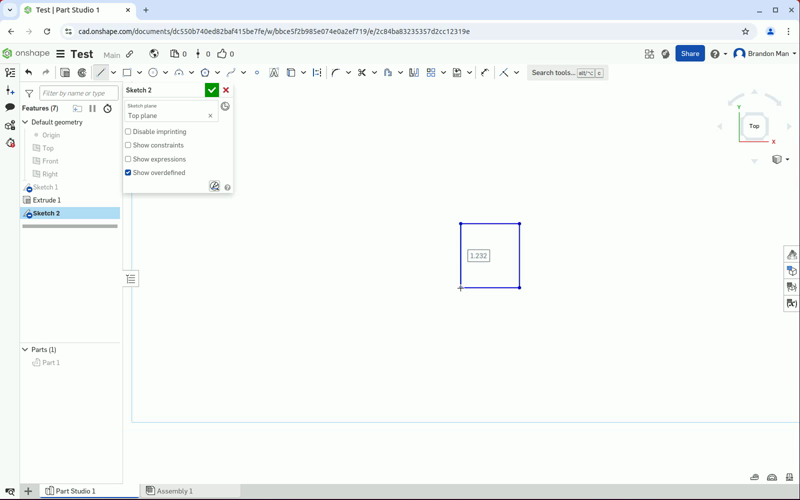
scroll(-6)
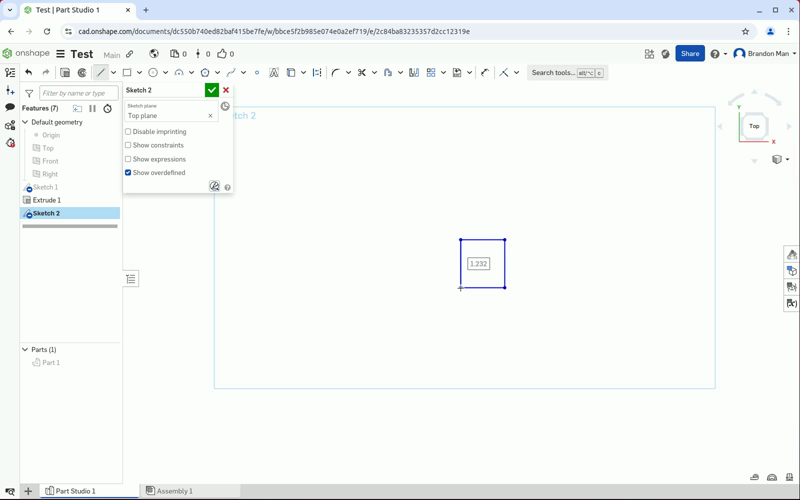
scroll(-6)
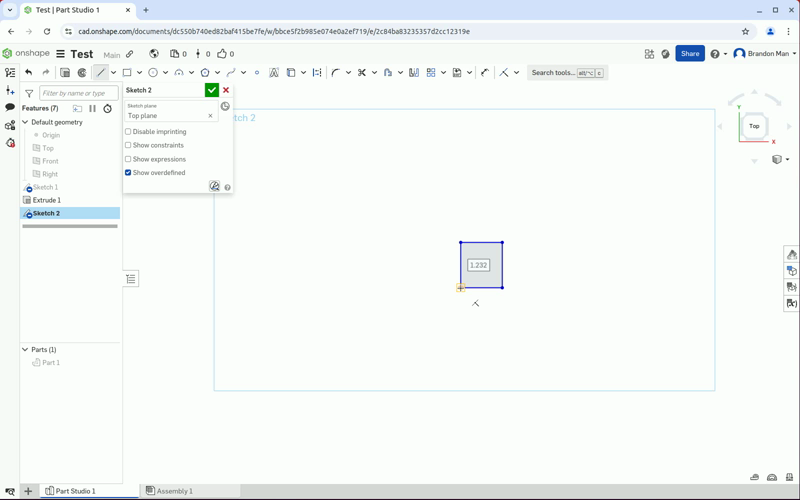
scroll(-6)
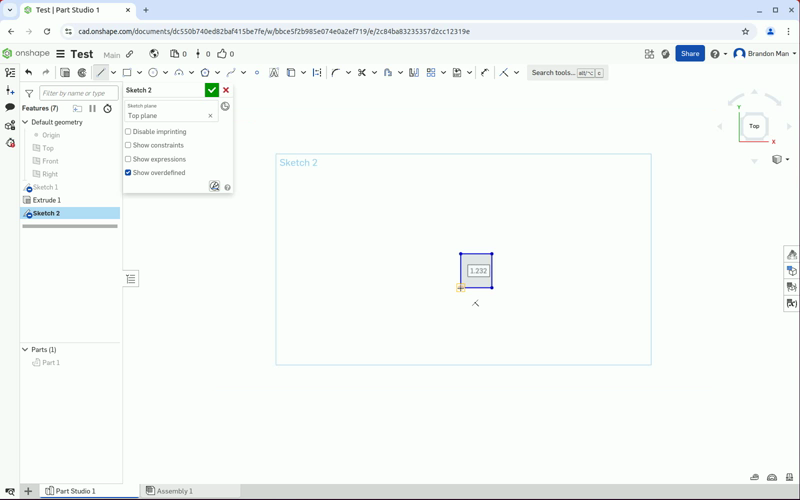
scroll(-6)
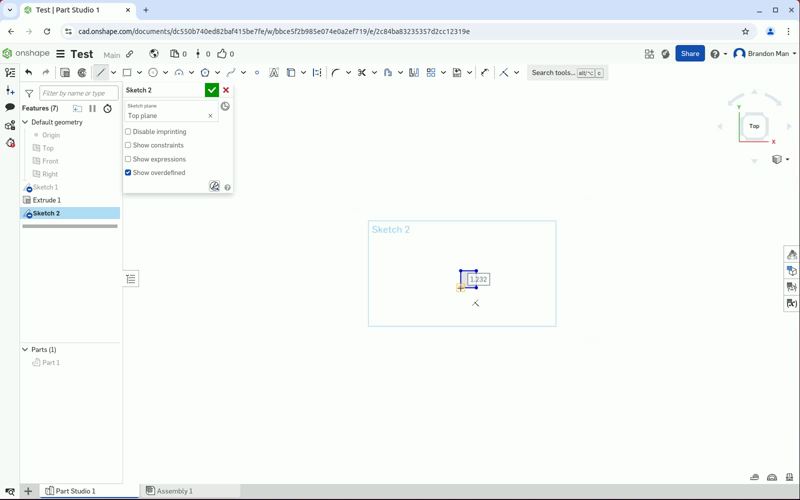
scroll(-6)
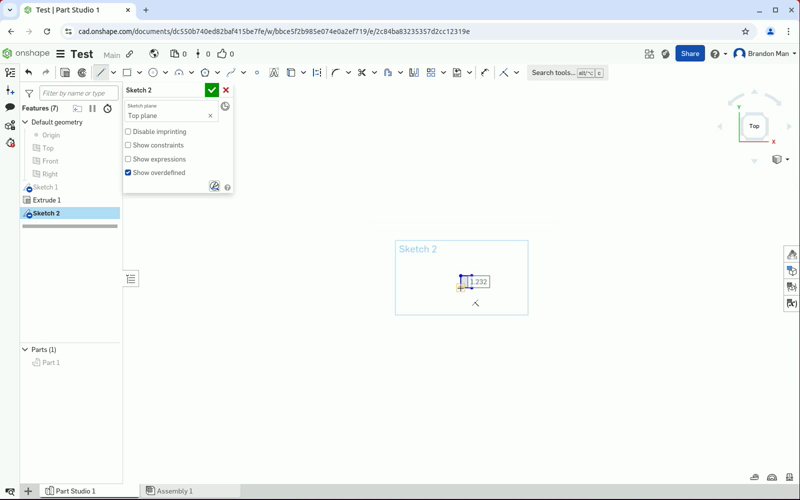
scroll(-6)
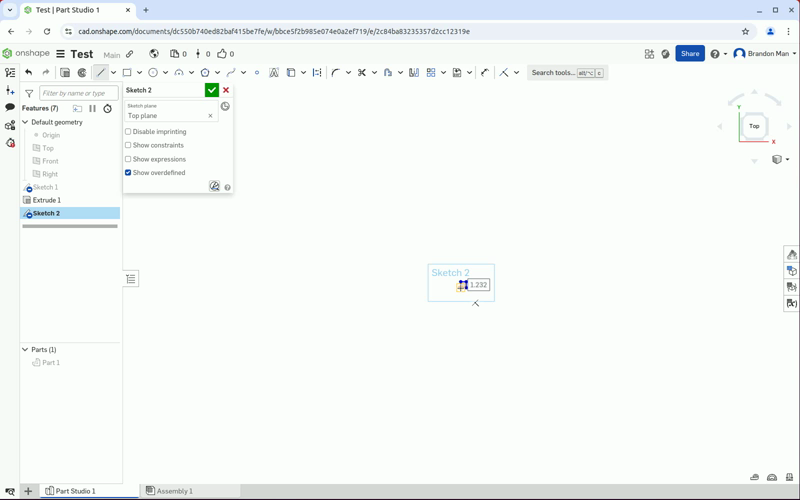
key(esc)
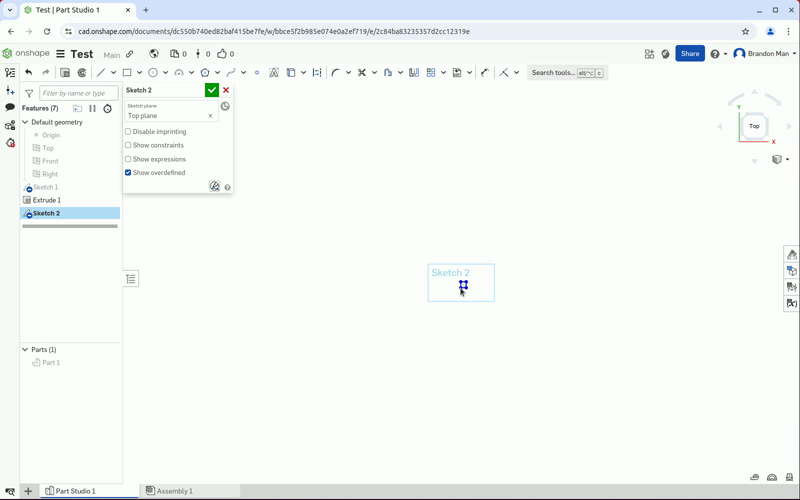
mouse_move(463, 284)
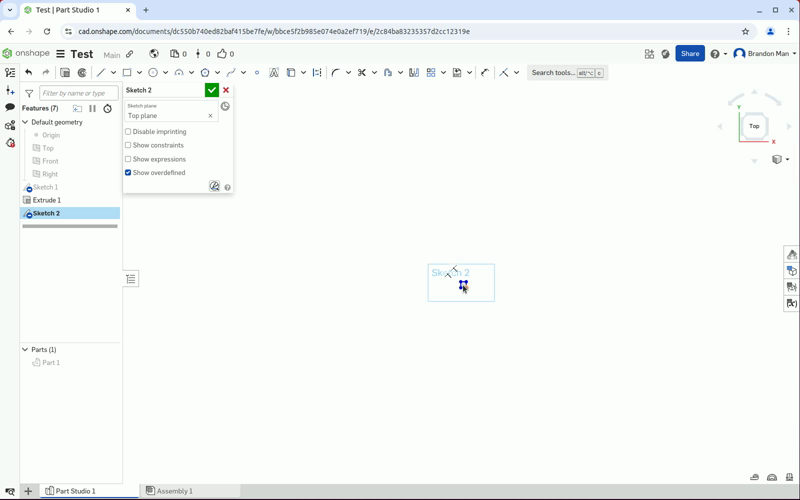
scroll(6)
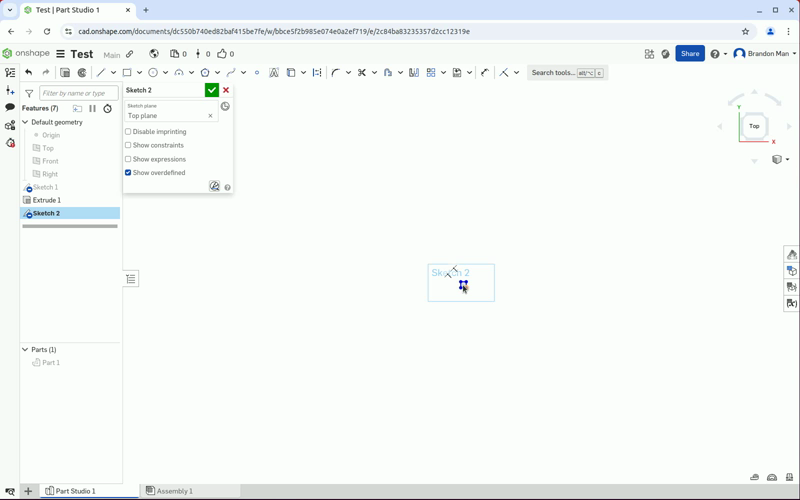
scroll(6)
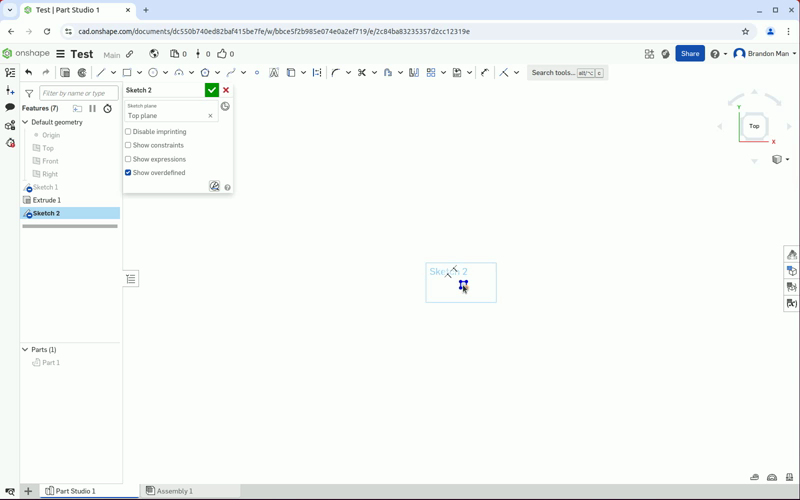
scroll(6)
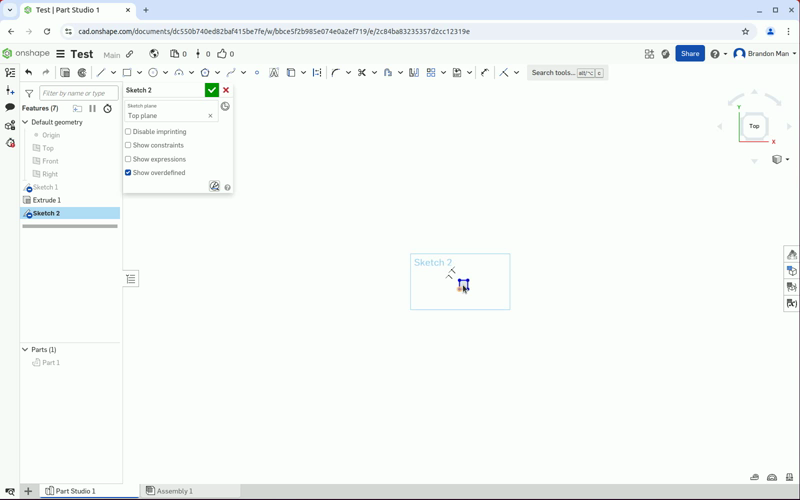
scroll(6)
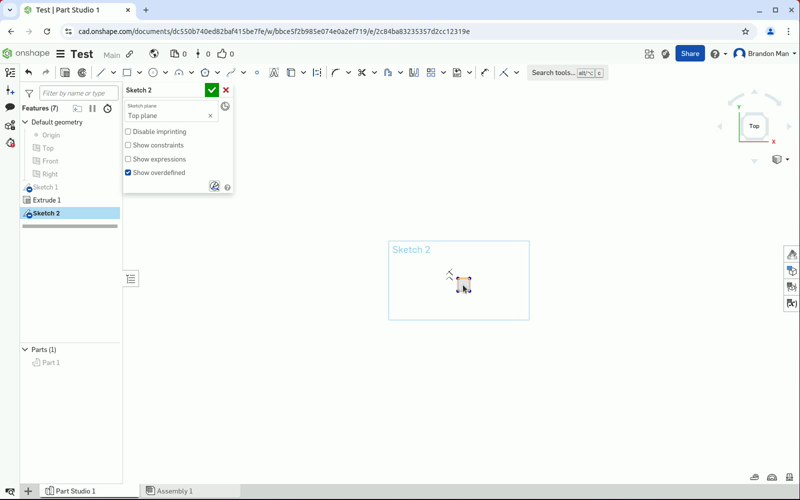
scroll(6)
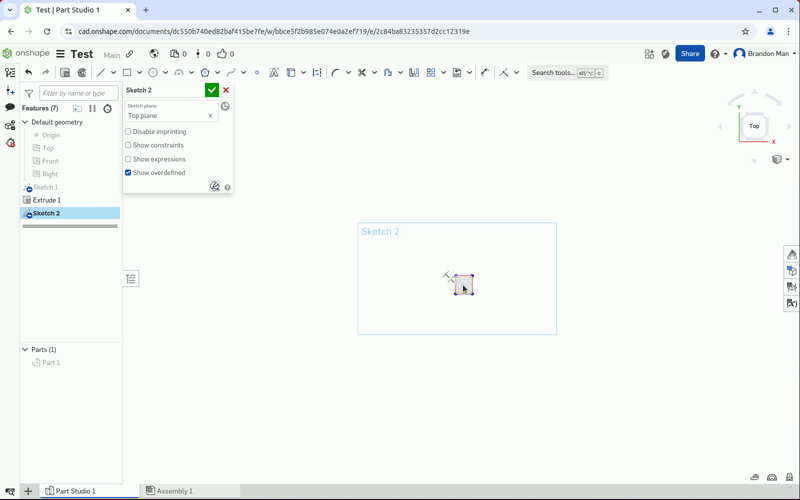
scroll(6)
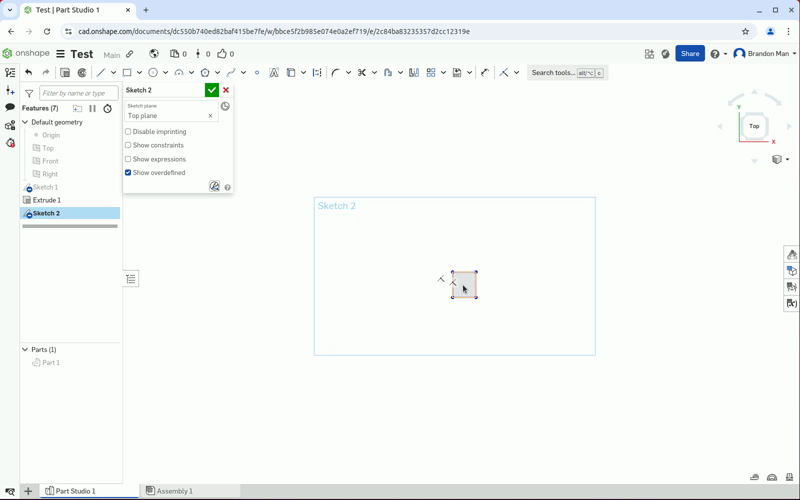
scroll(6)
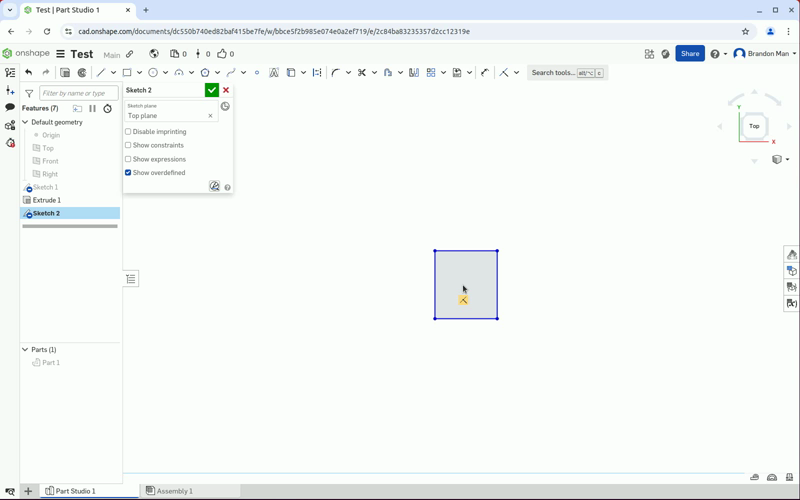
click(463, 284)
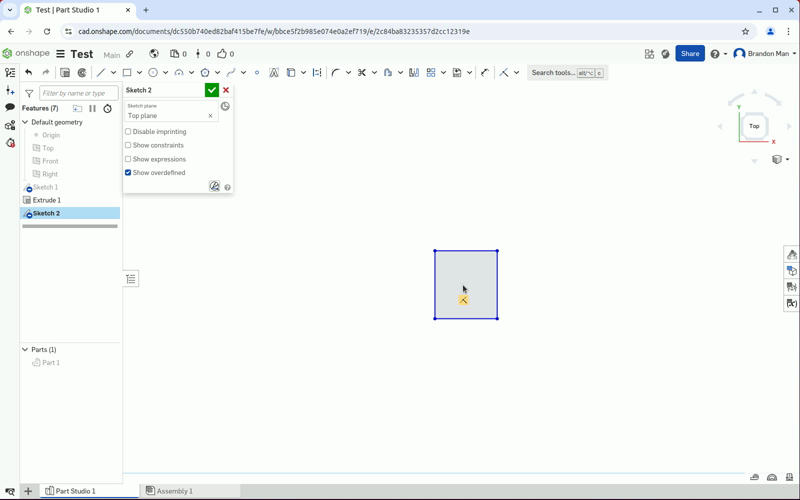
scroll(-6)
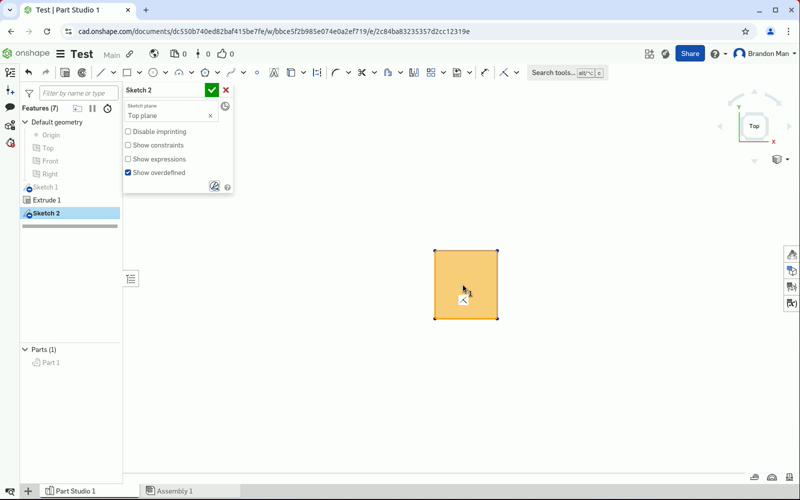
scroll(-6)
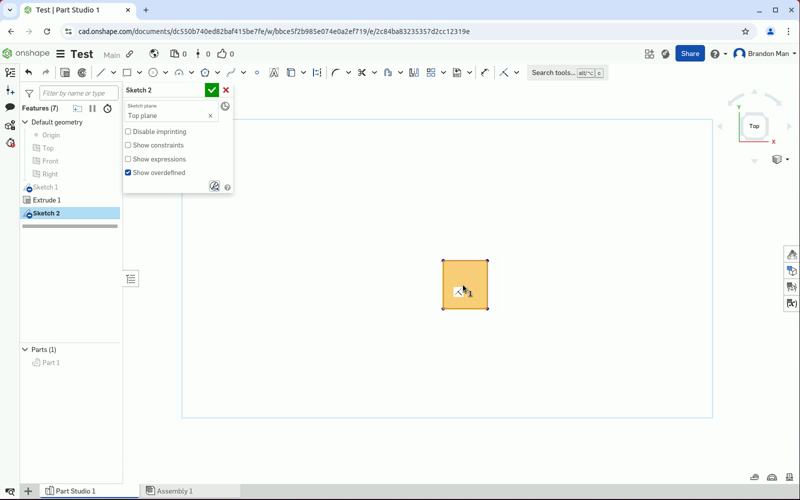
scroll(-6)
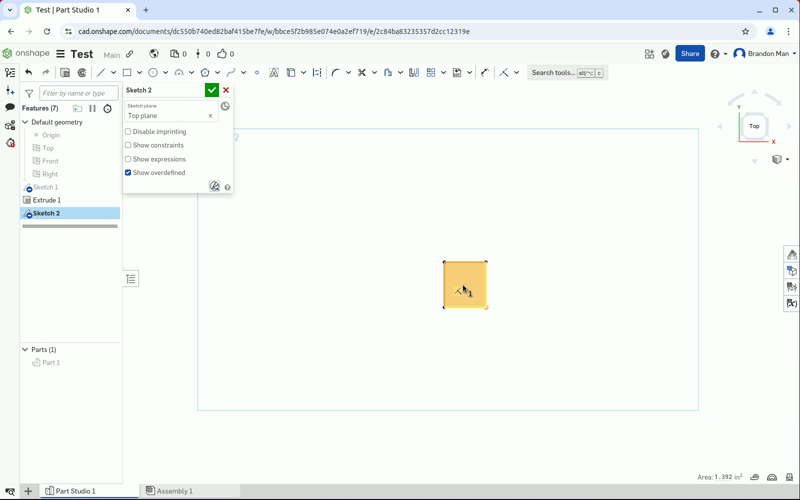
scroll(-6)
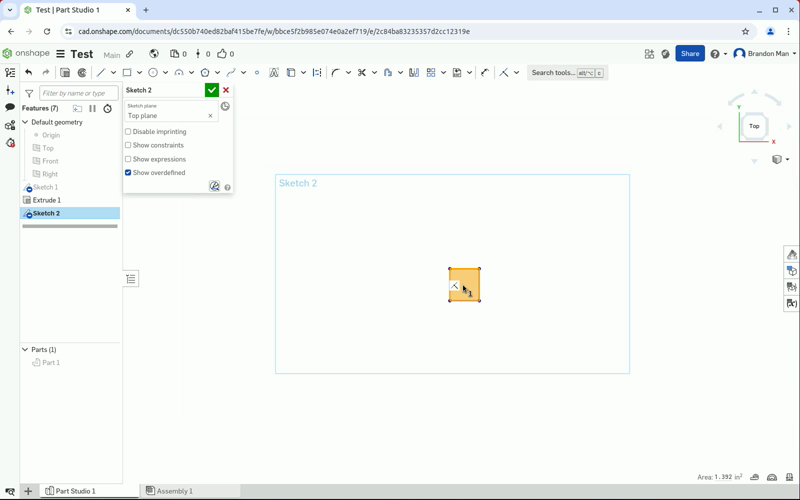
scroll(-6)
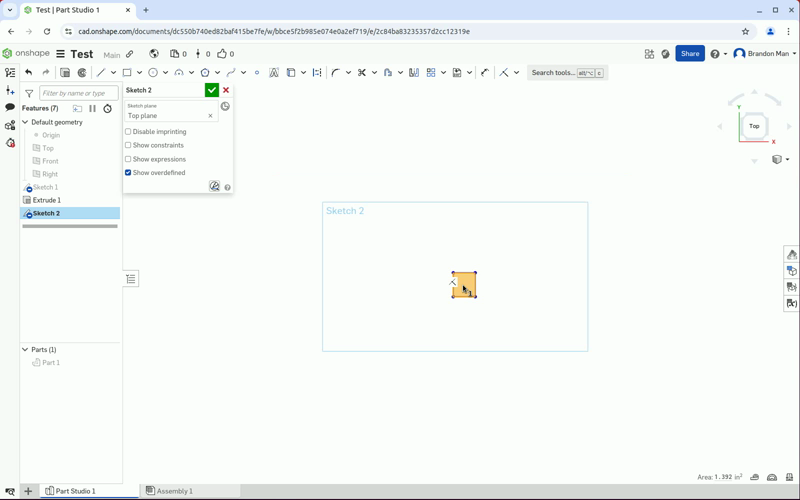
scroll(-6)
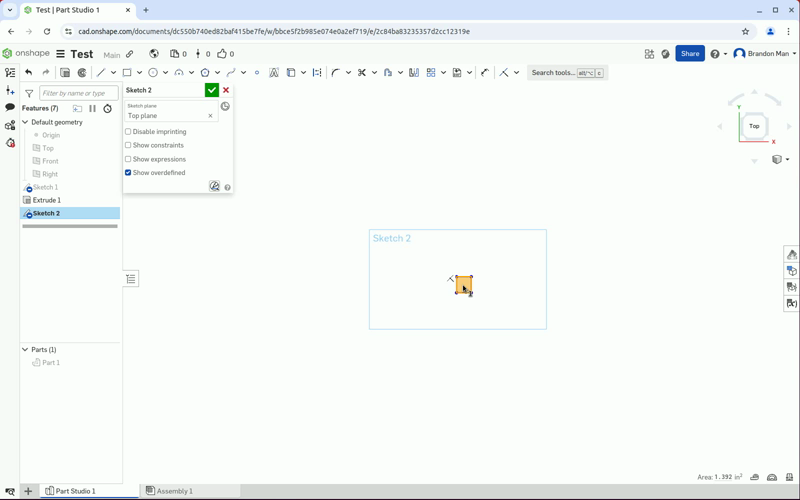
scroll(-6)
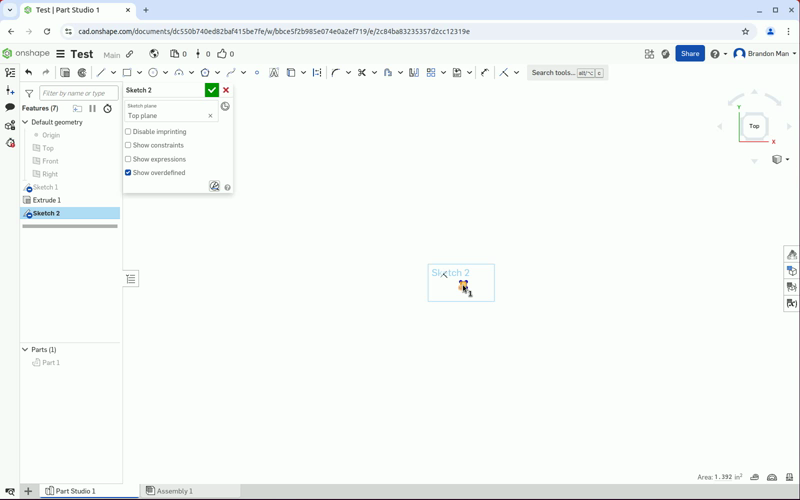
mouse_move(73, 352)
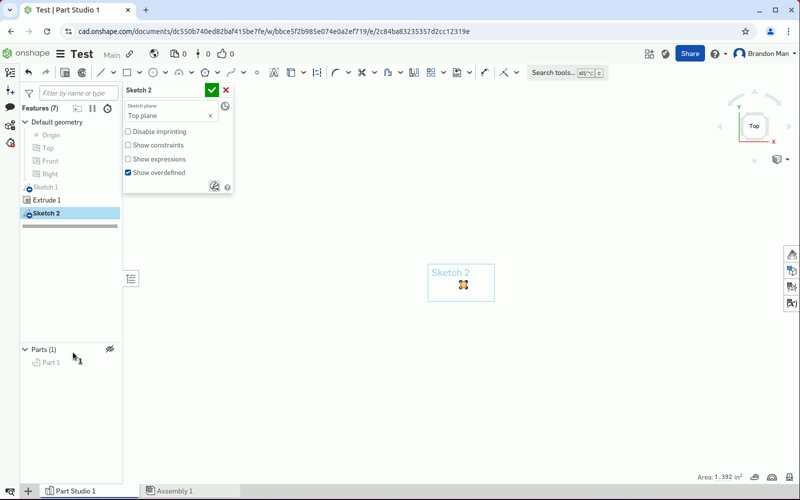
key(shift+y)
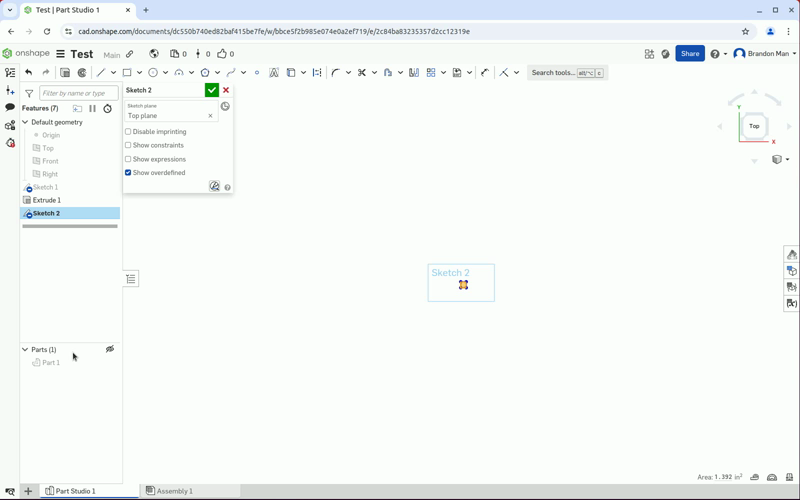
key(shift+e)
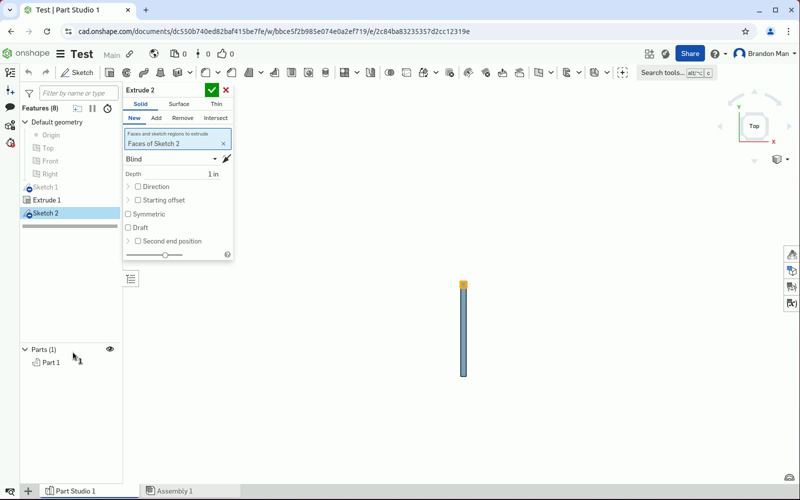
mouse_move(143, 106)
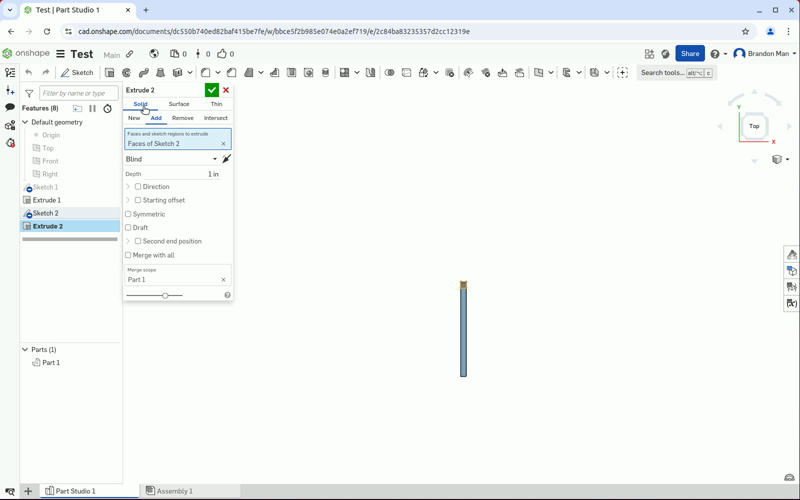
click(143, 106)
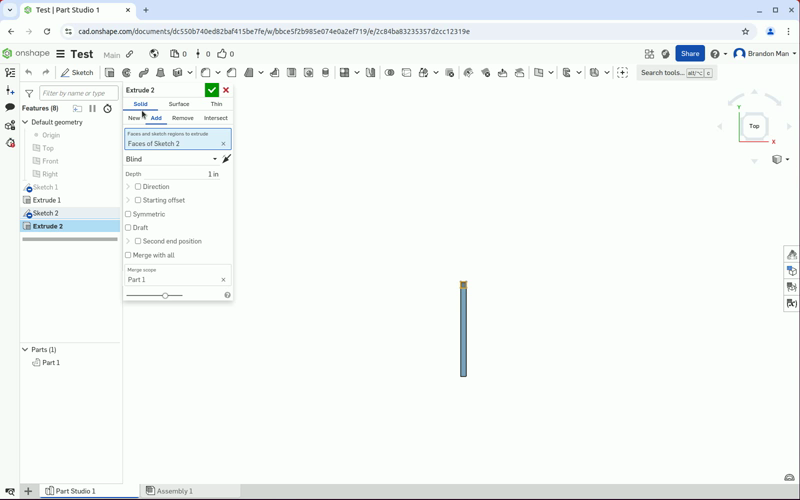
mouse_move(137, 120)
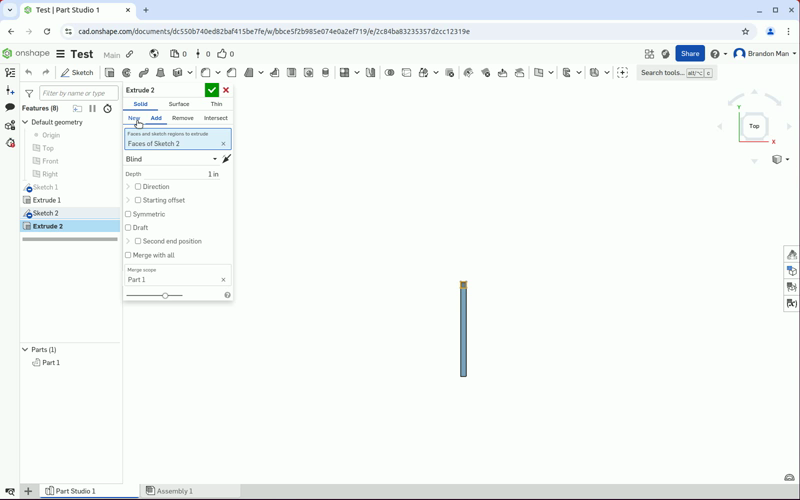
click(137, 120)
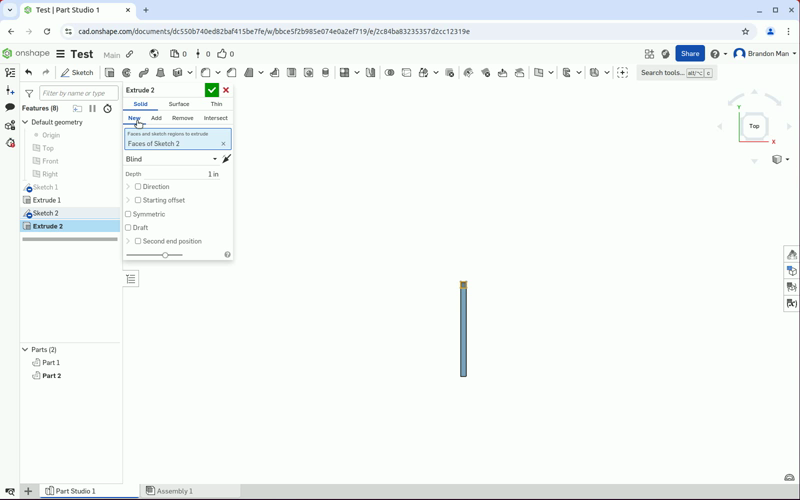
key(tab, 4)
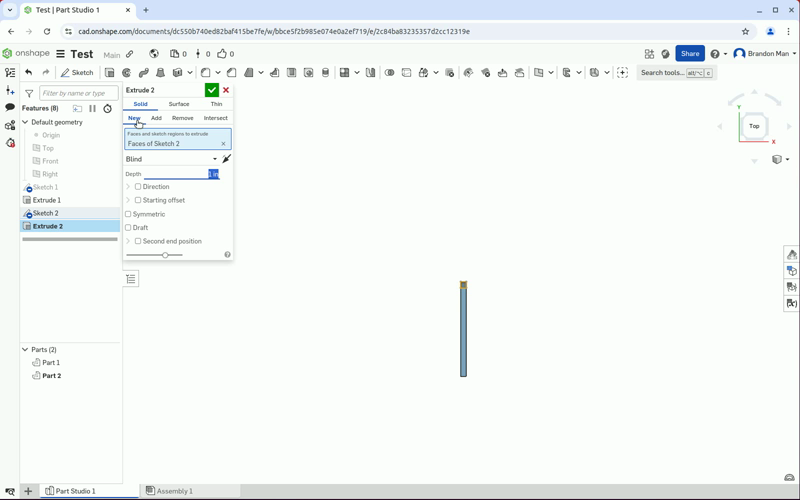
text(23.108)
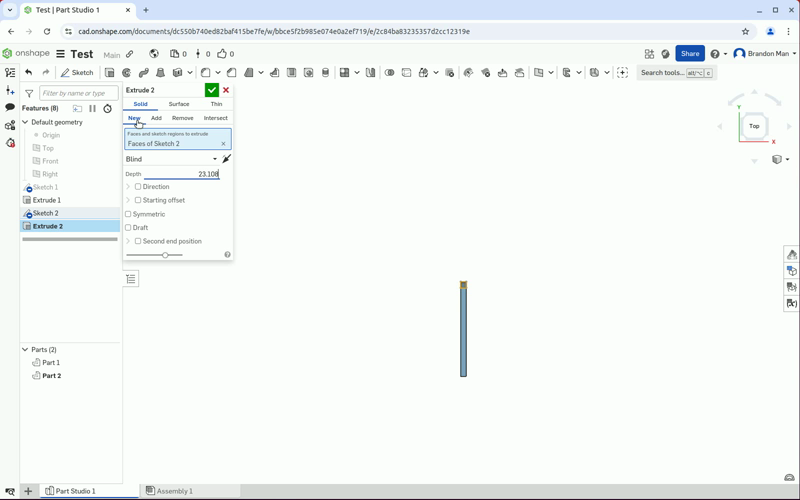
key(enter)
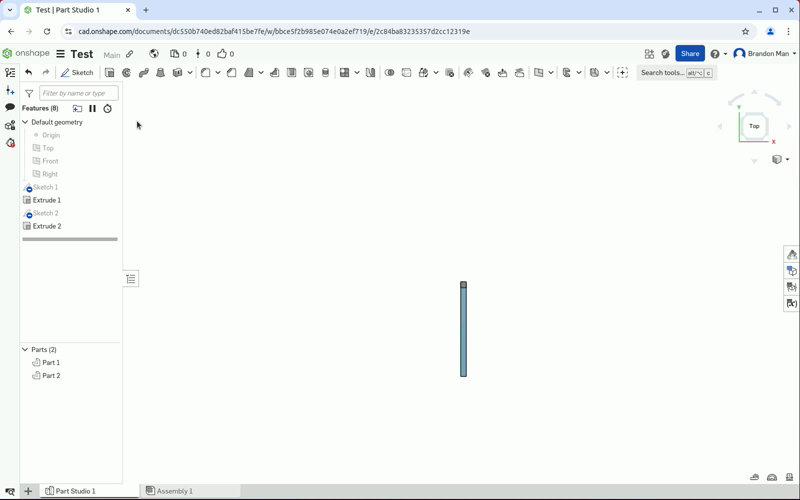
key(shift+h)
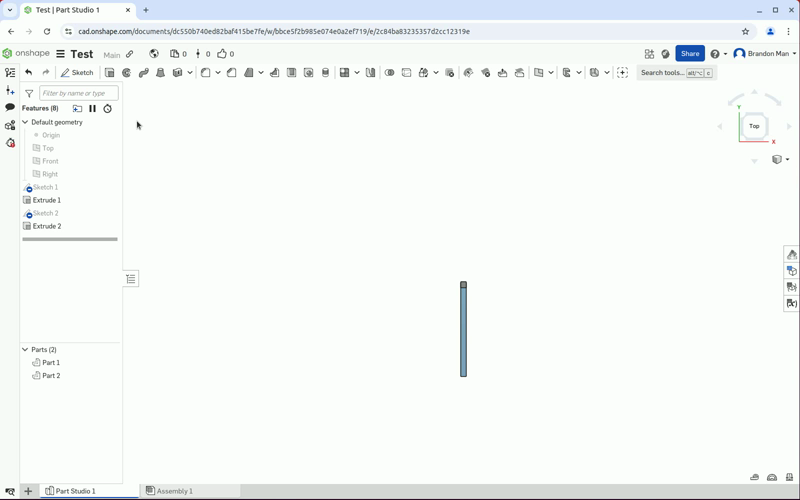
key(shift+h)
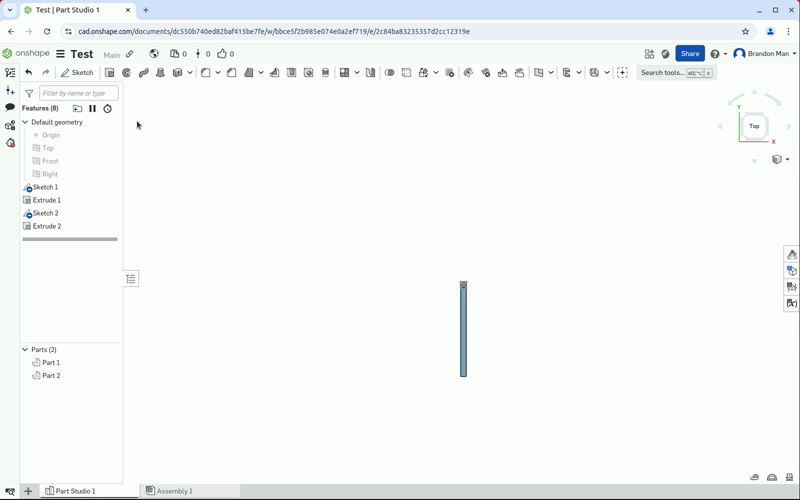
key(shift+7)
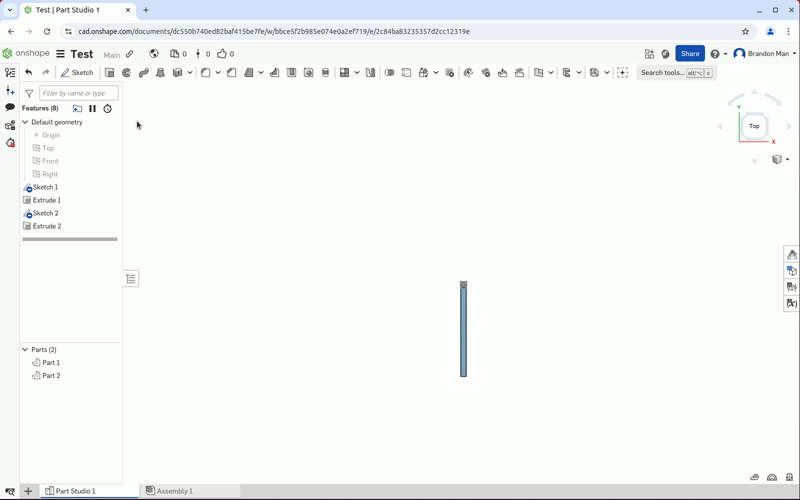
key(up, 3)
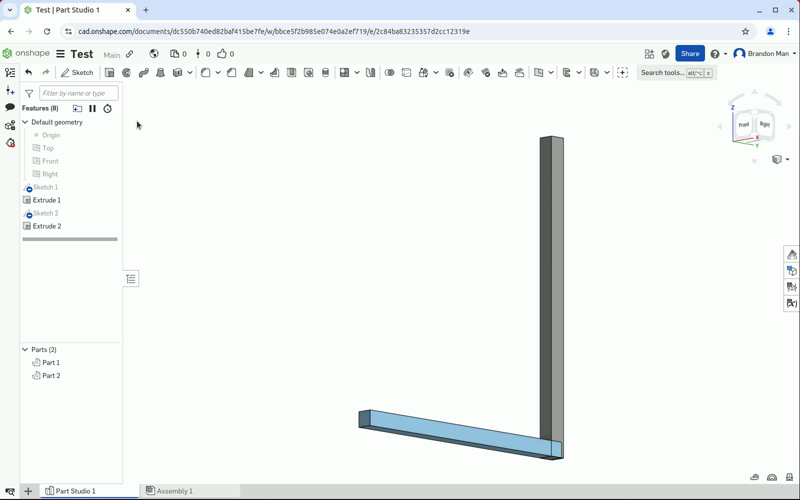
key(left, 3)
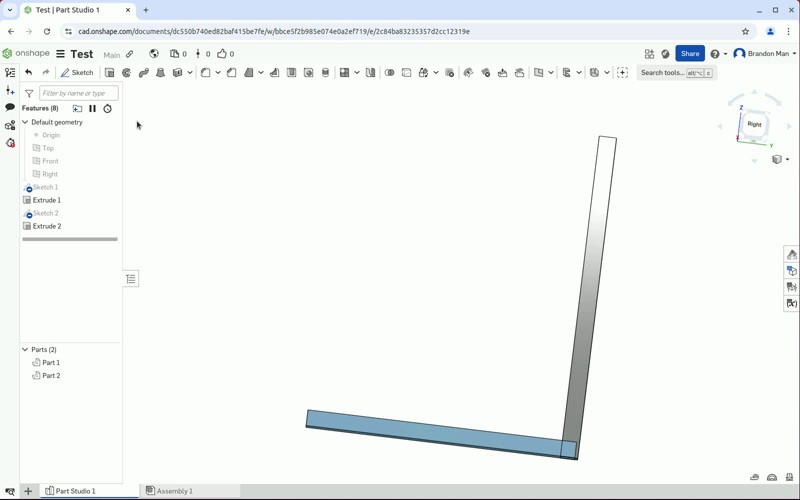
key(right, 3)
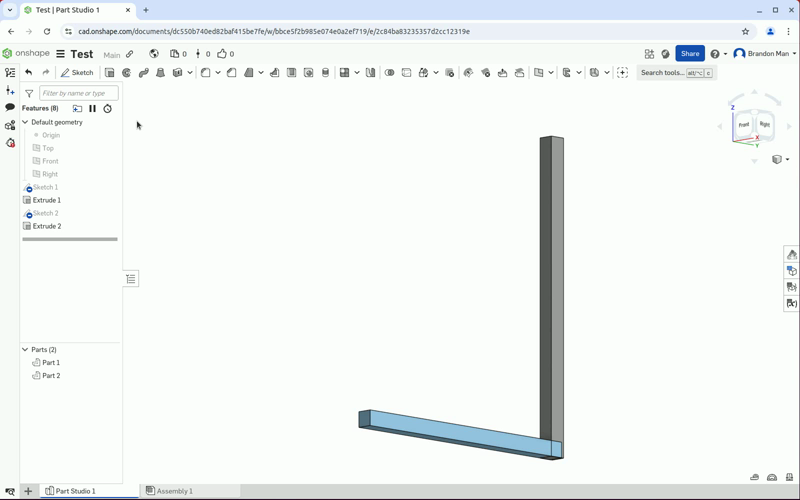
key(down, 3)
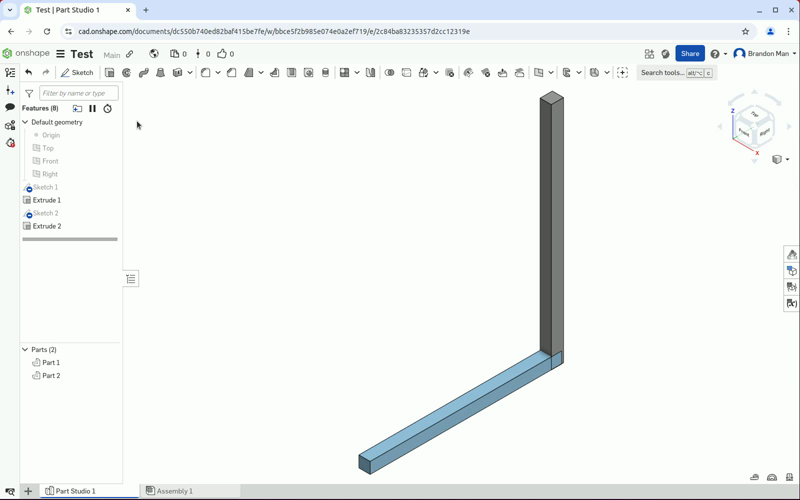
mouse_move(73, 189)
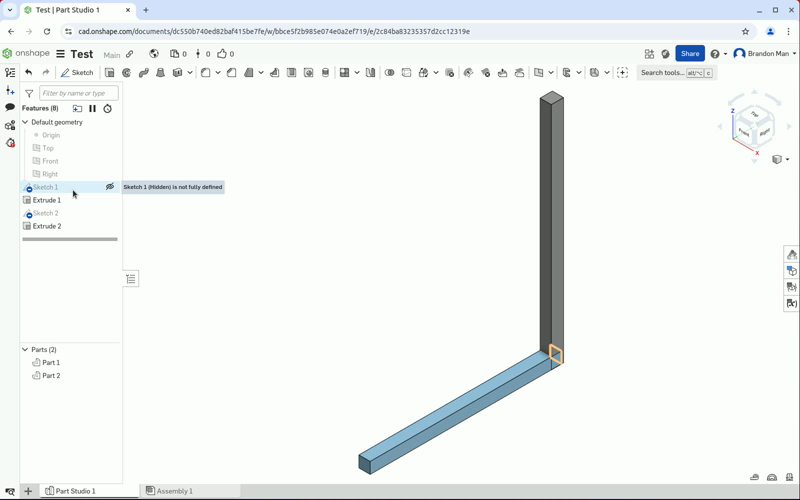
click(73, 189)